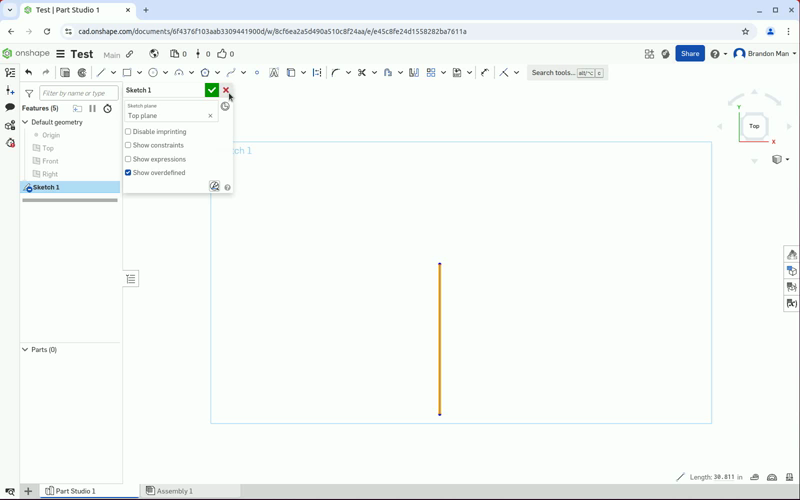
key(shift+h)
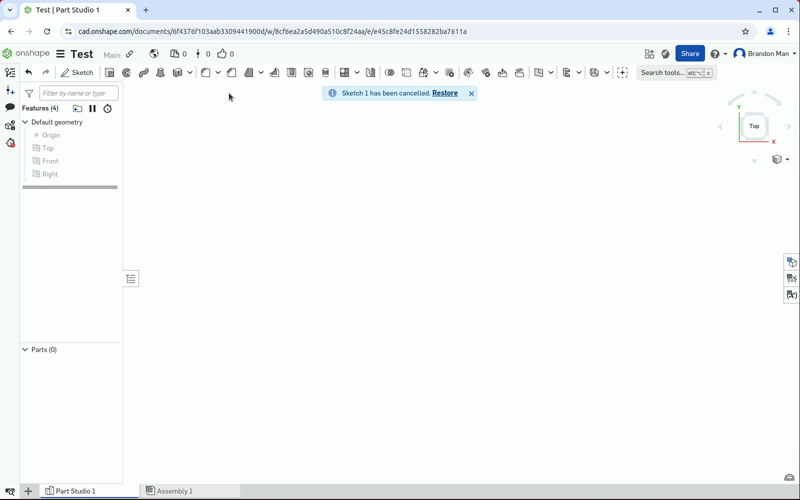
mouse_move(73, 352)
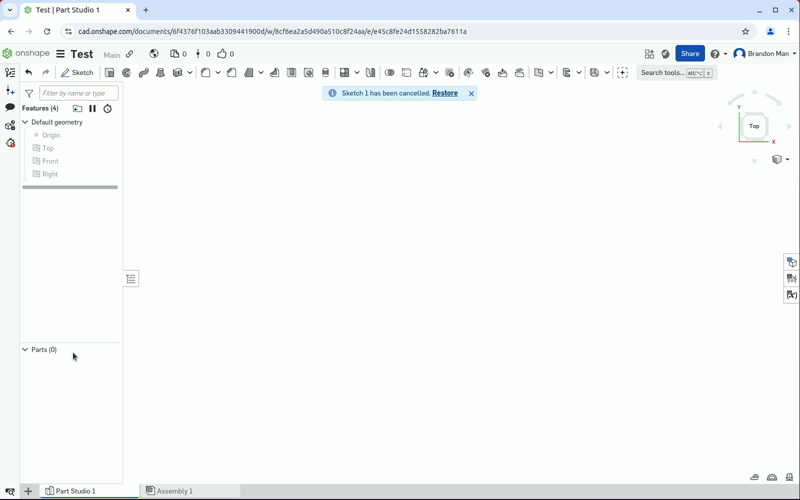
key(y)
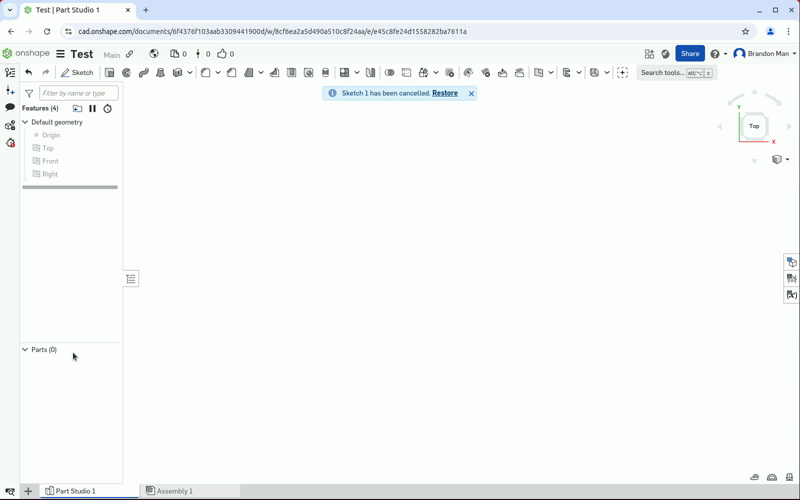
key(shift+p)
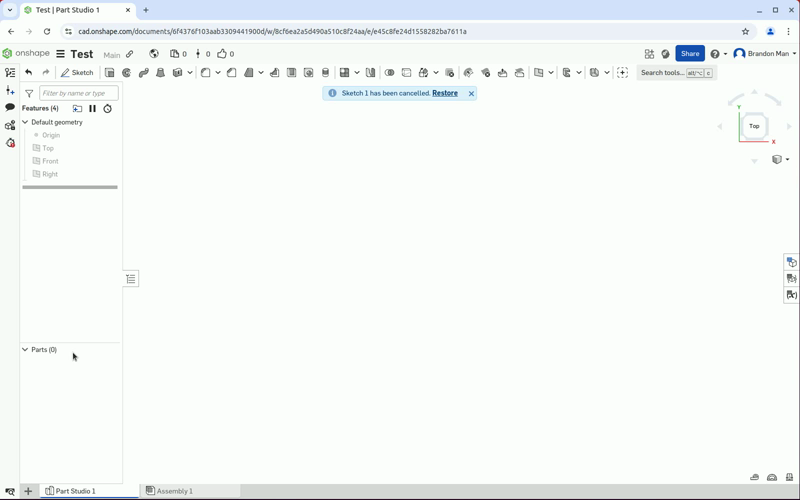
key(space)
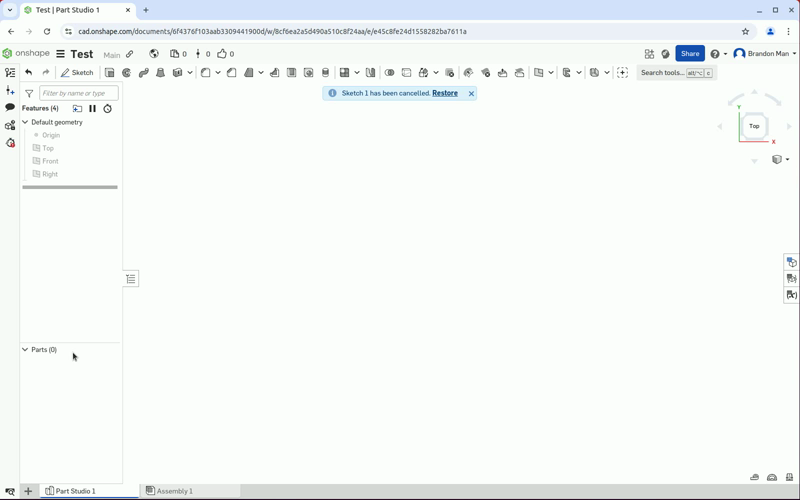
key_down(shift)
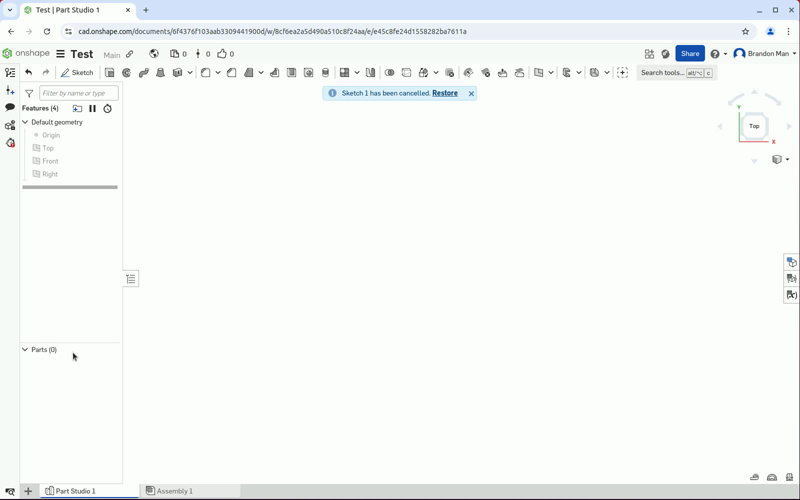
key(up)
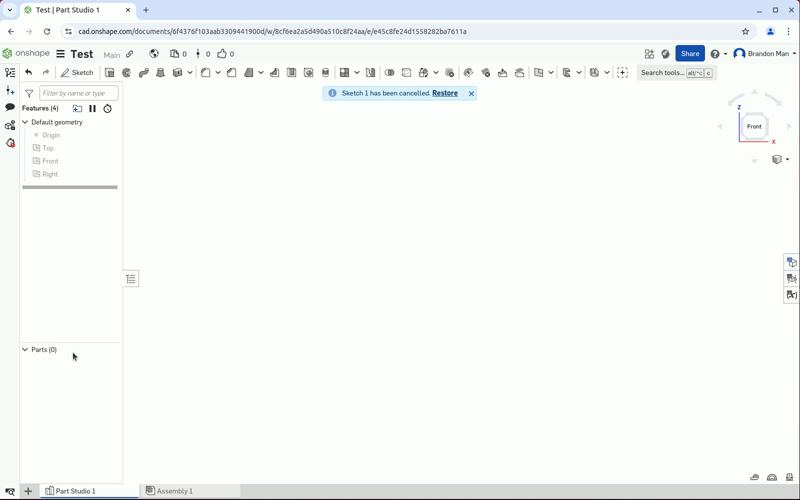
key_up(shift)
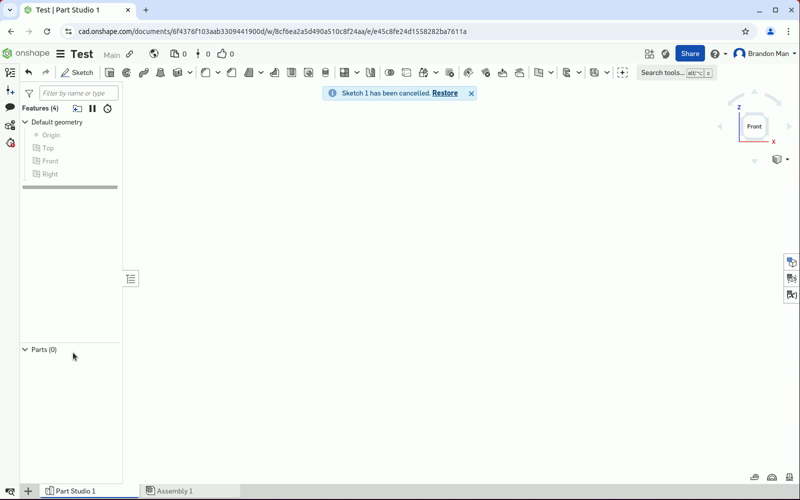
mouse_move(73, 352)
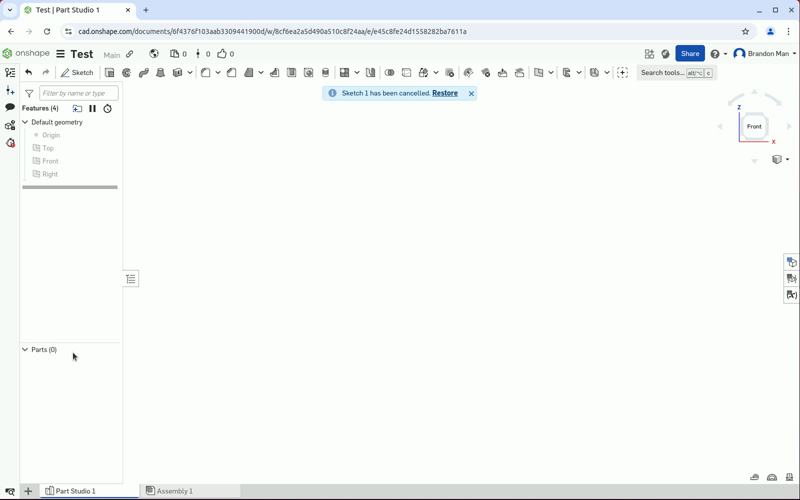
key(shift+y)
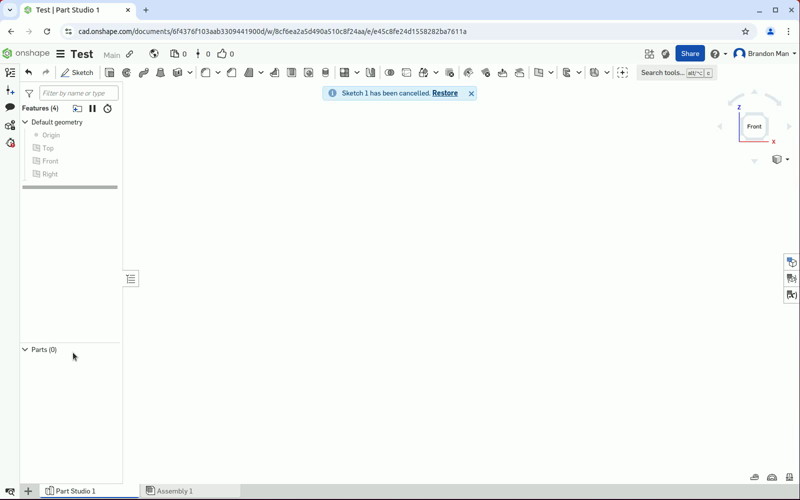
key(shift+s)
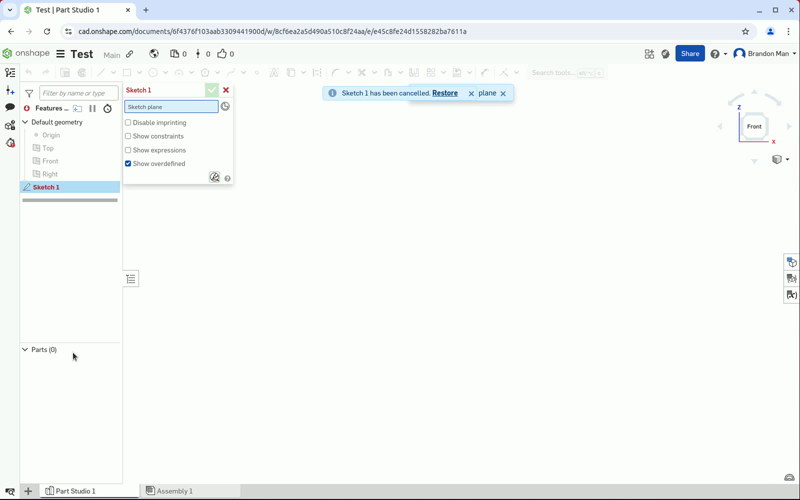
mouse_move(73, 163)
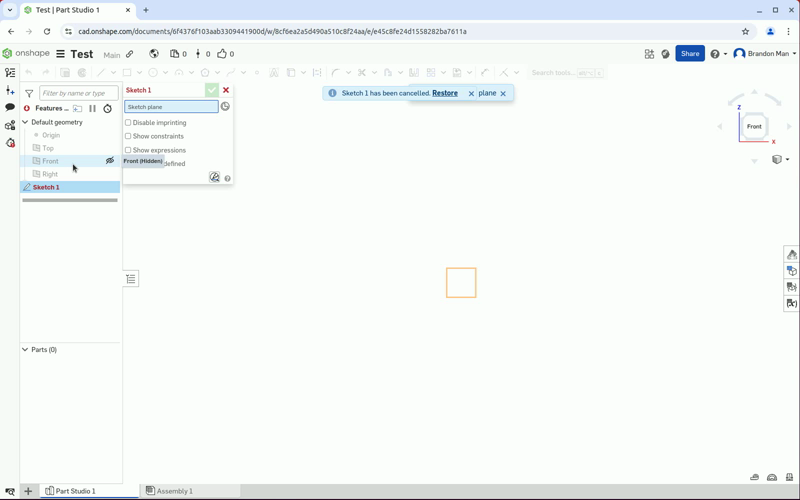
click(73, 163)
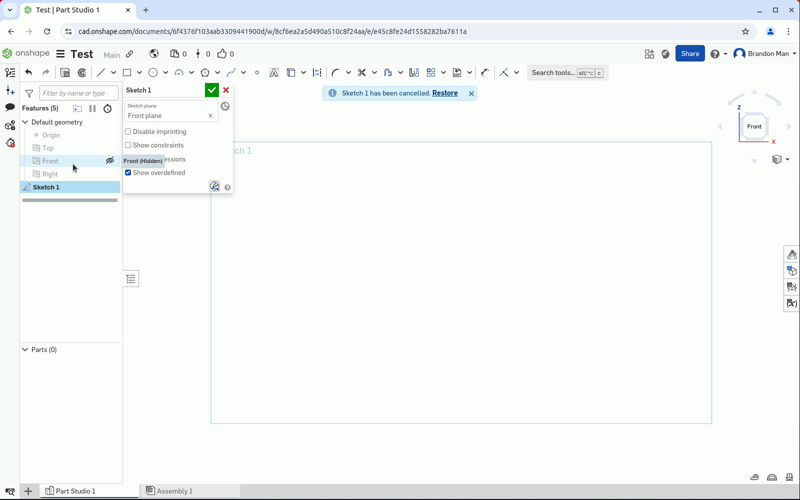
mouse_move(73, 352)
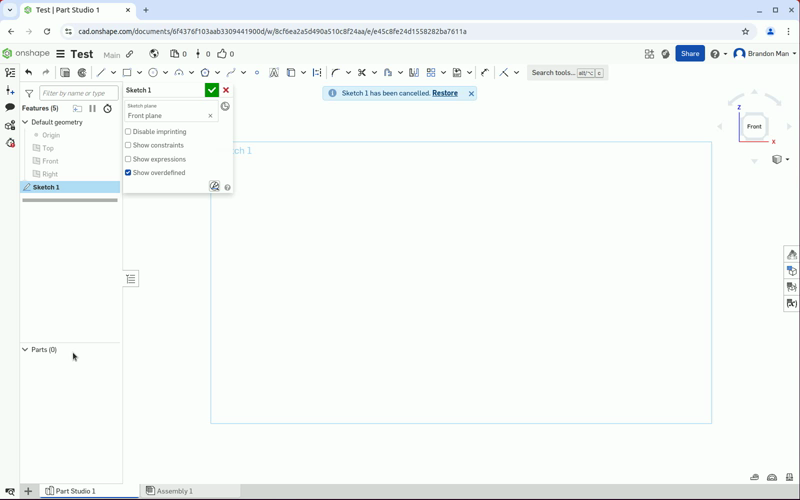
key(y)
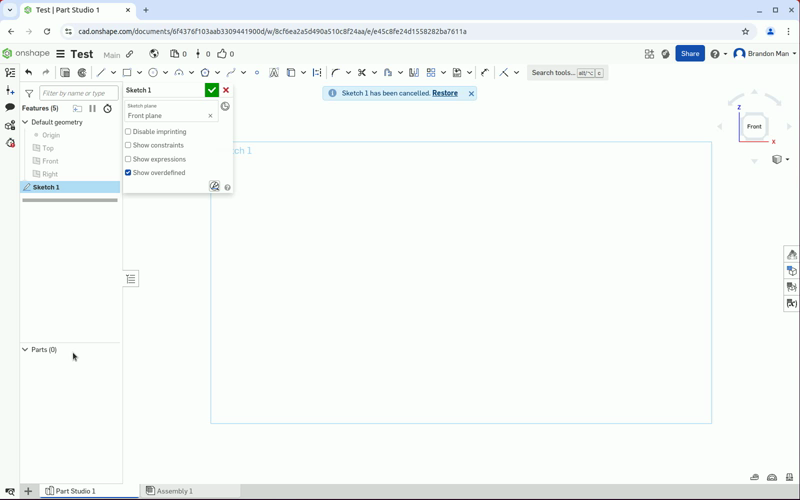
key(l)
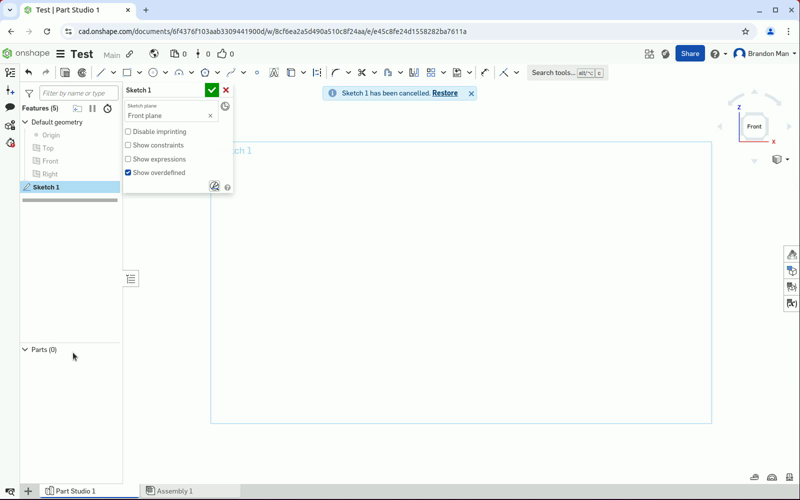
key_down(shift)
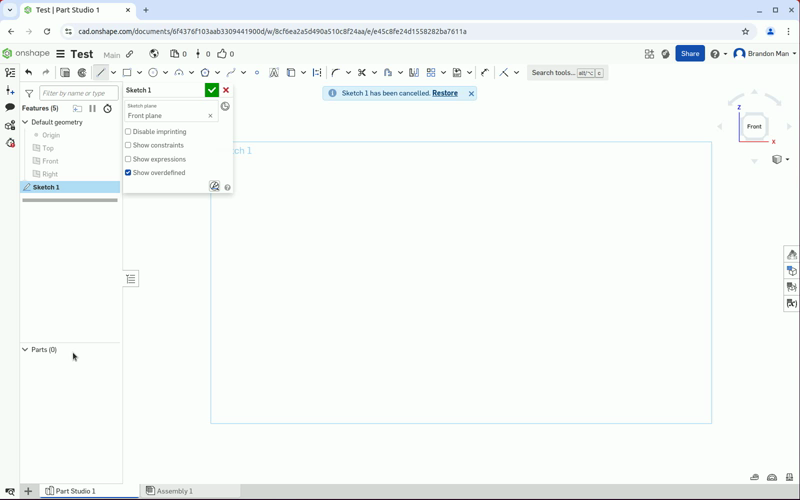
mouse_move(370, 305)
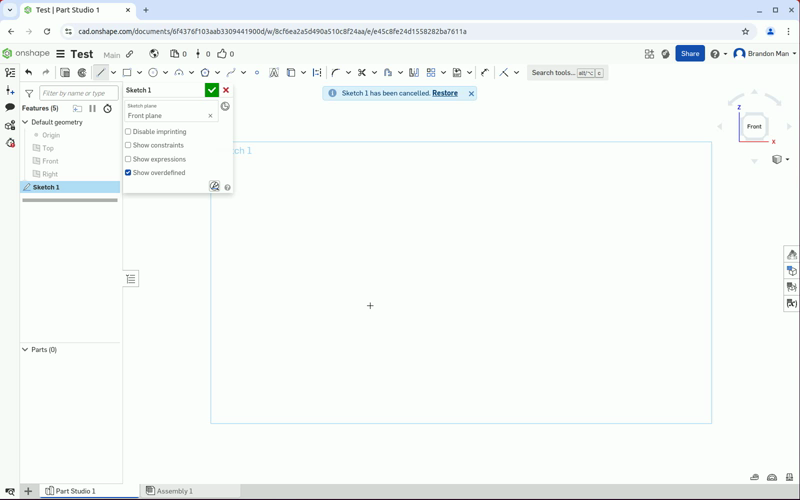
click(370, 305)
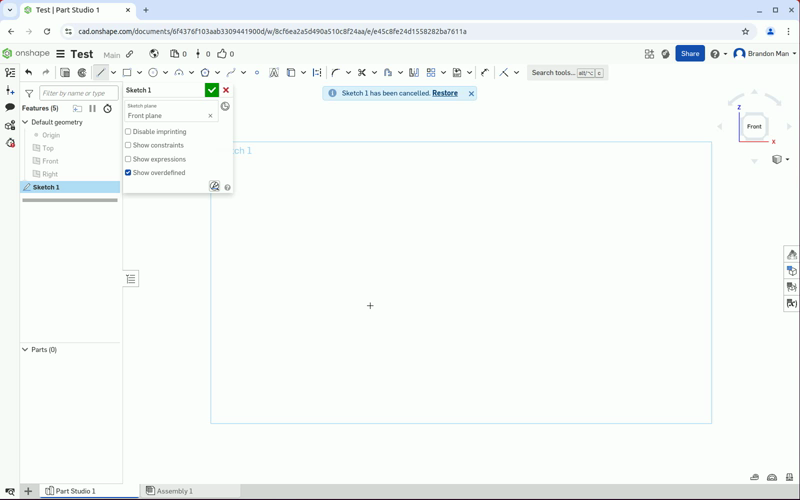
key_up(shift)
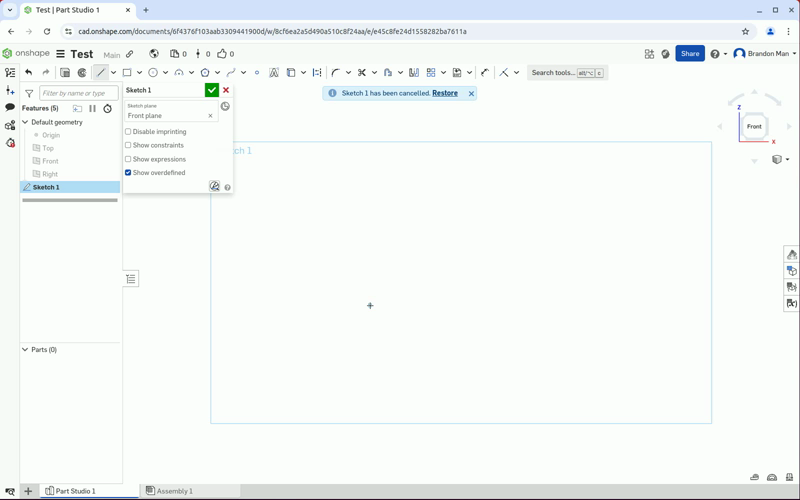
key_down(shift)
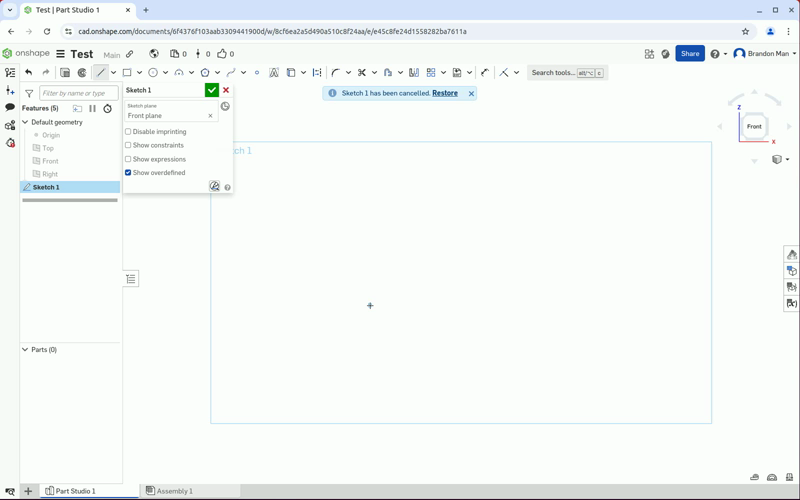
mouse_move(459, 305)
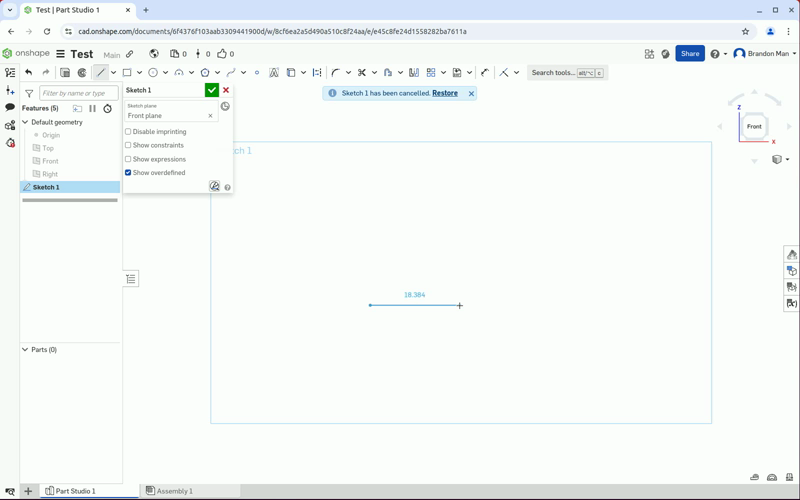
click(459, 305)
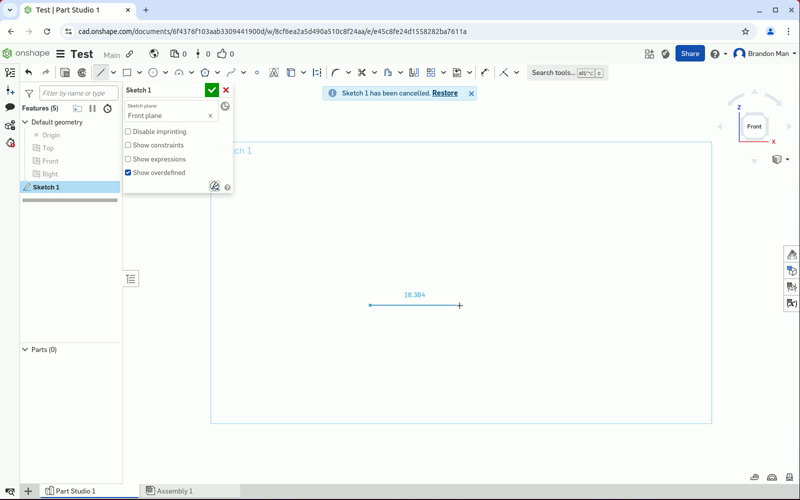
key_up(shift)
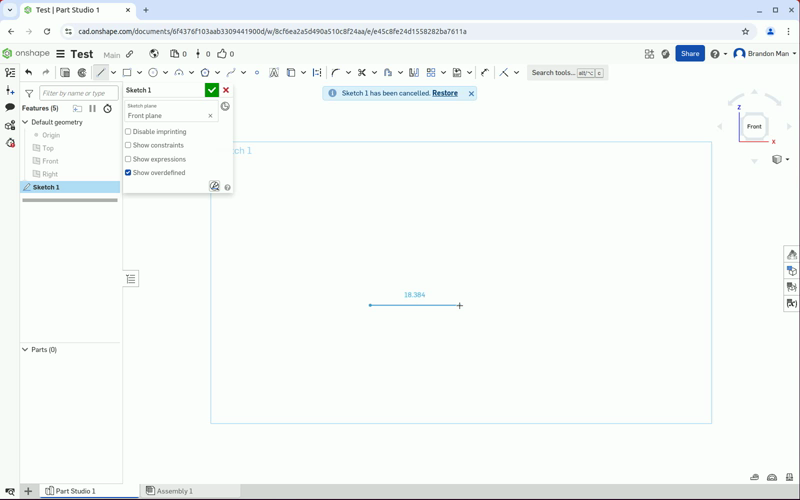
key_down(shift)
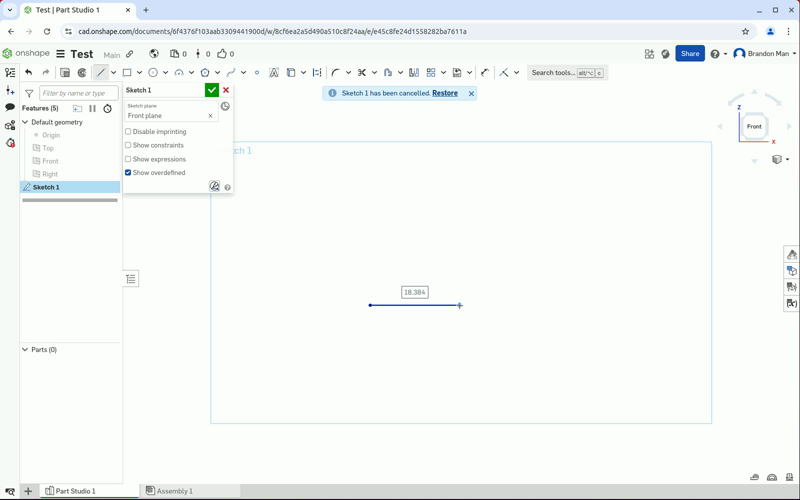
mouse_move(551, 305)
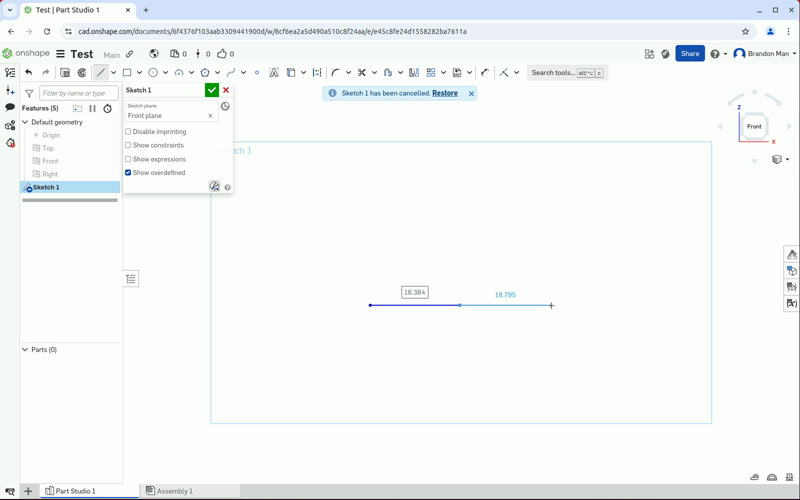
click(551, 305)
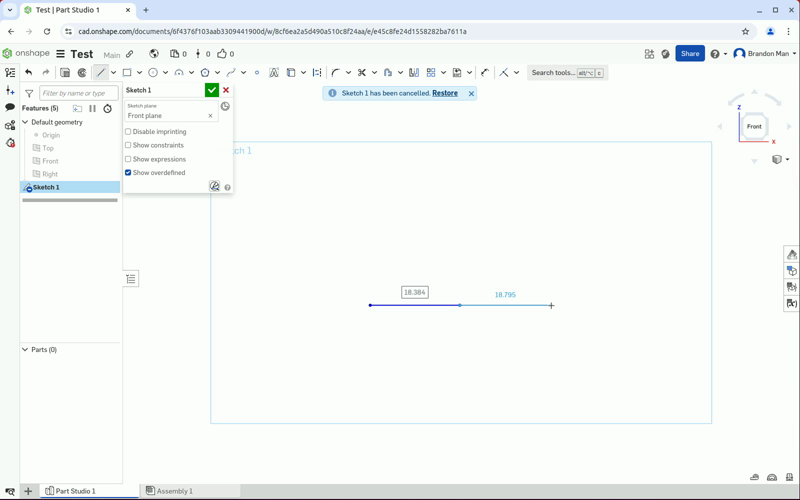
key_up(shift)
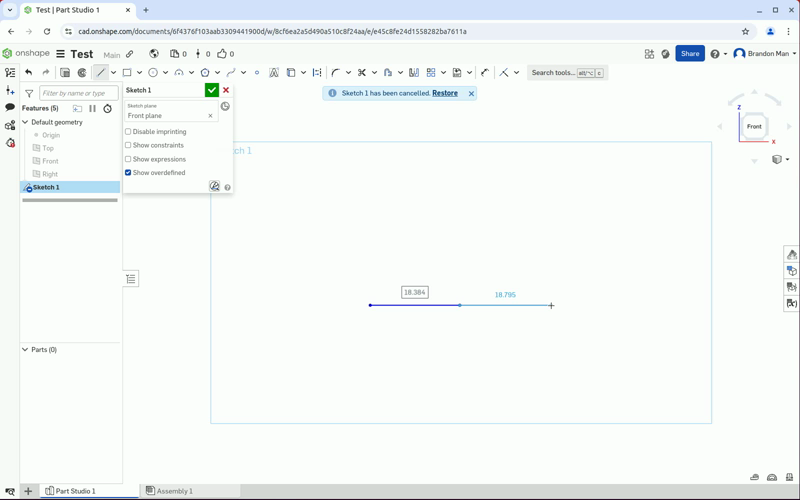
key(esc)
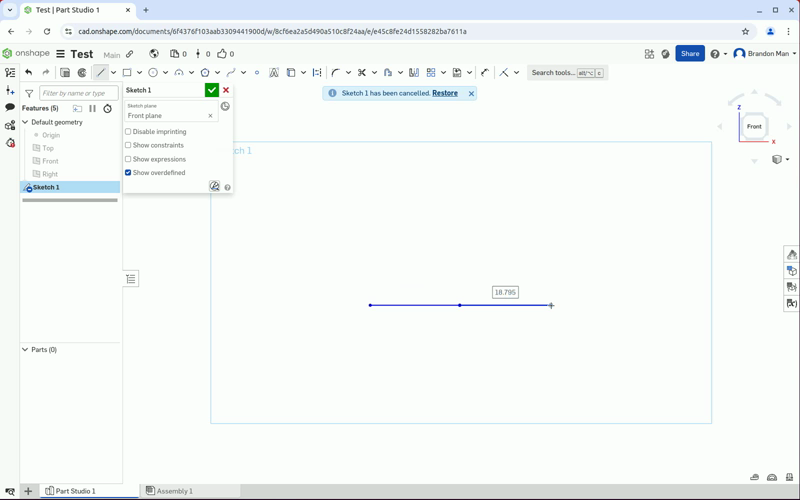
key(a)
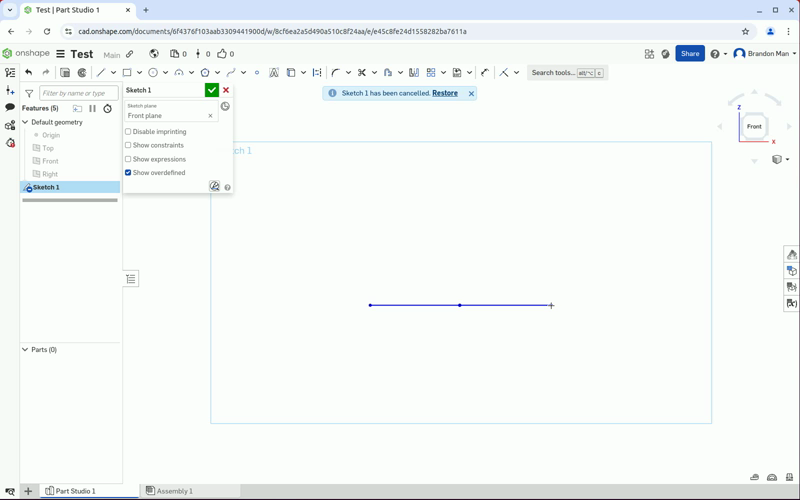
mouse_move(551, 305)
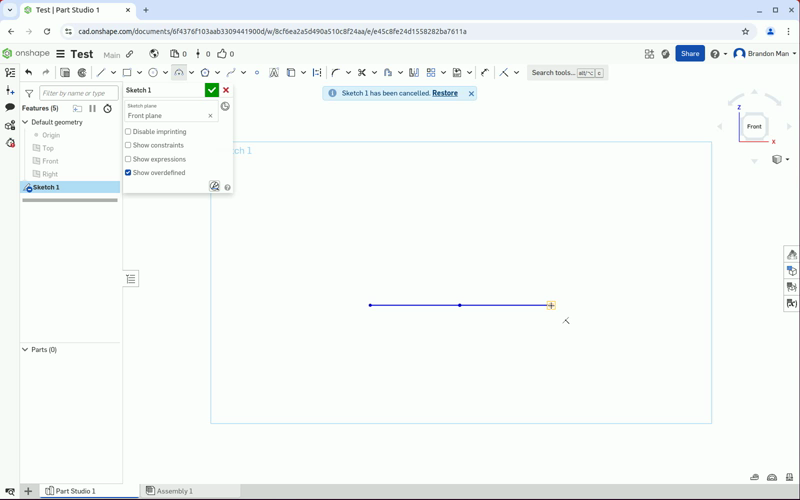
click(551, 305)
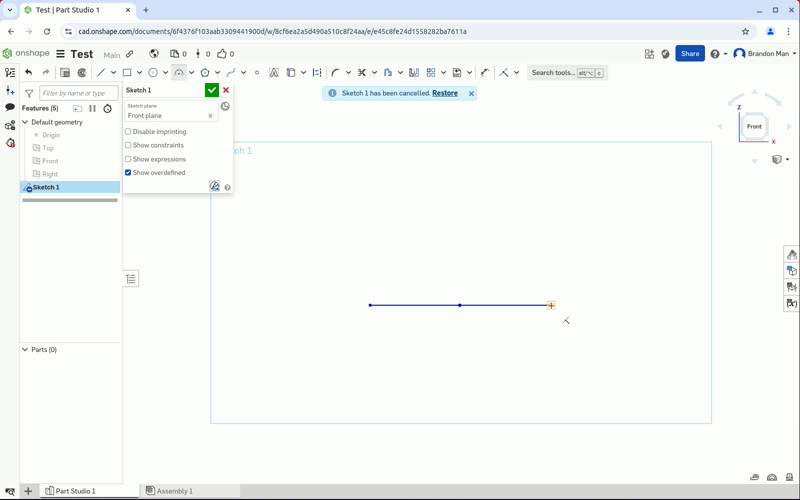
key_down(shift)
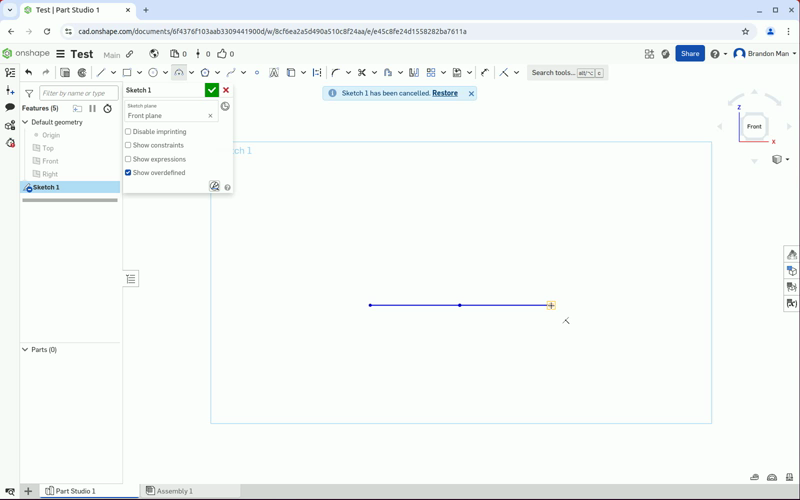
mouse_move(551, 262)
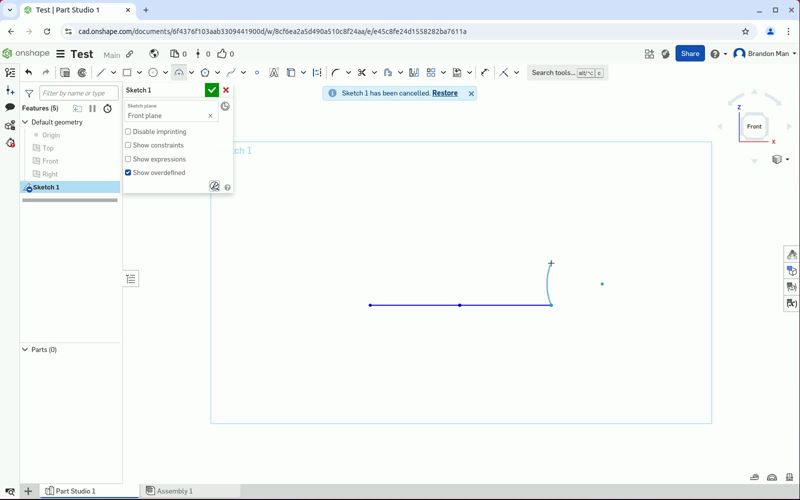
click(551, 262)
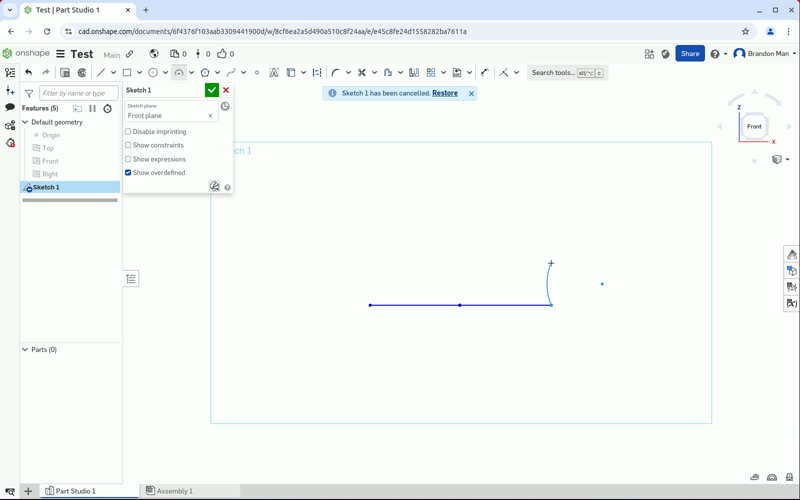
mouse_move(572, 283)
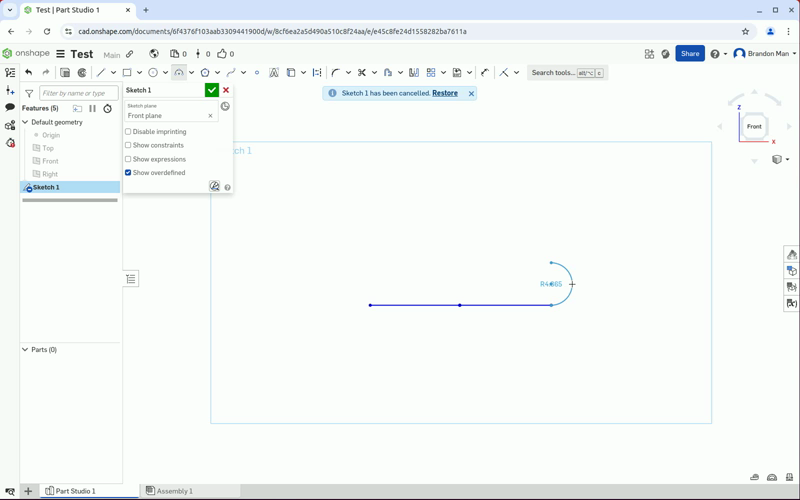
click(572, 283)
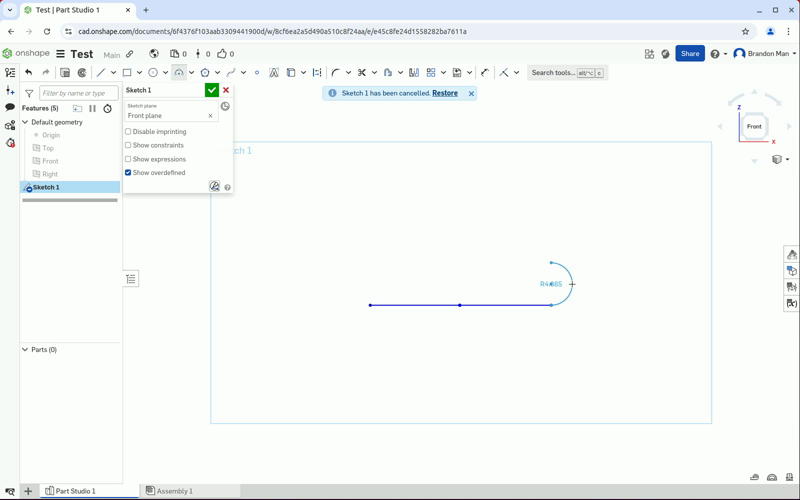
key_up(shift)
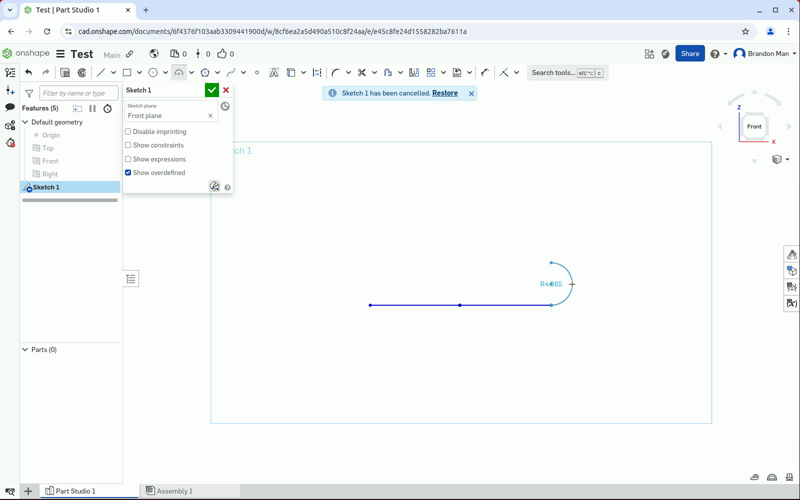
key(esc)
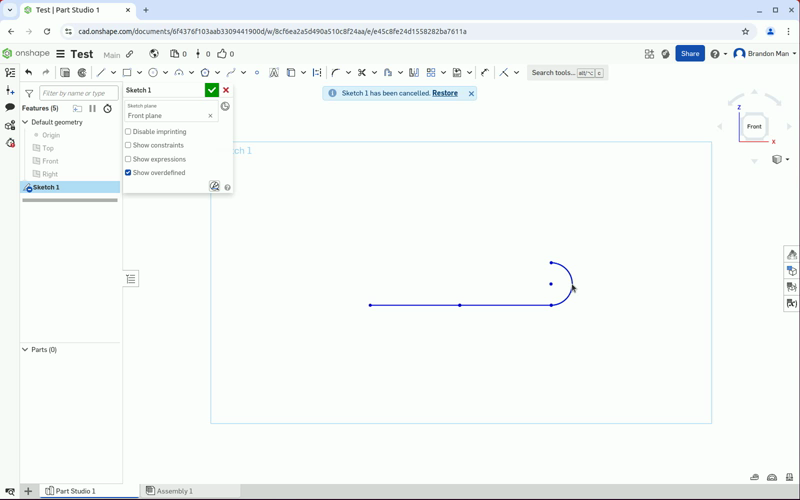
key(l)
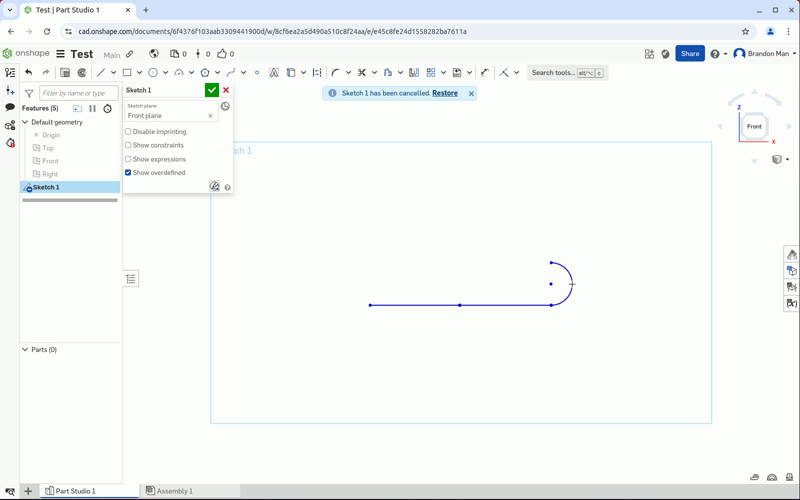
mouse_move(551, 262)
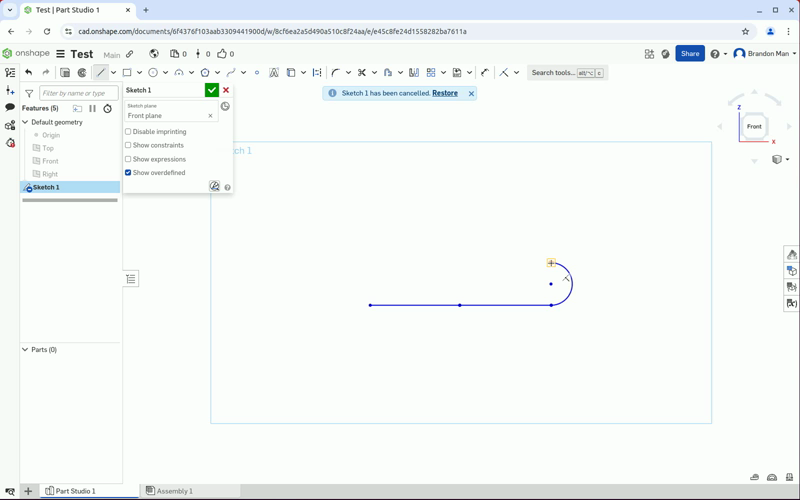
click(551, 262)
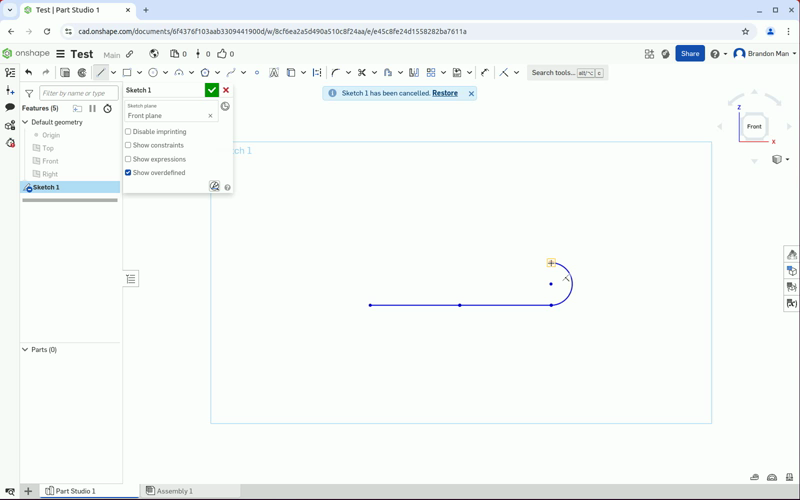
key_down(shift)
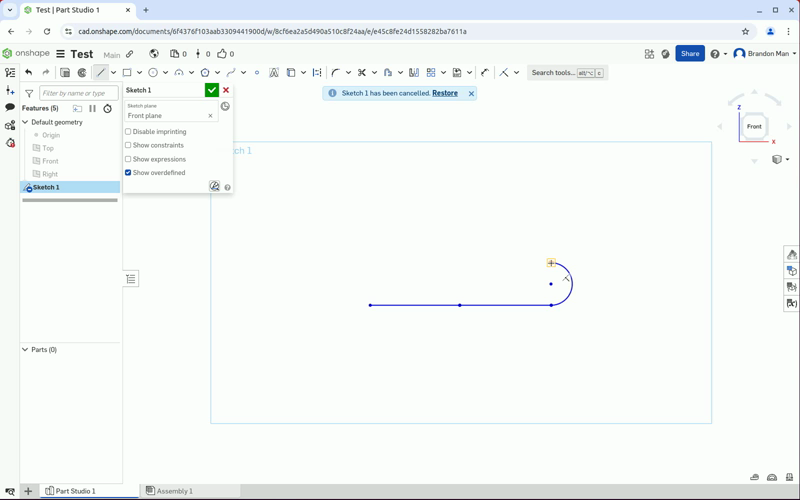
mouse_move(459, 262)
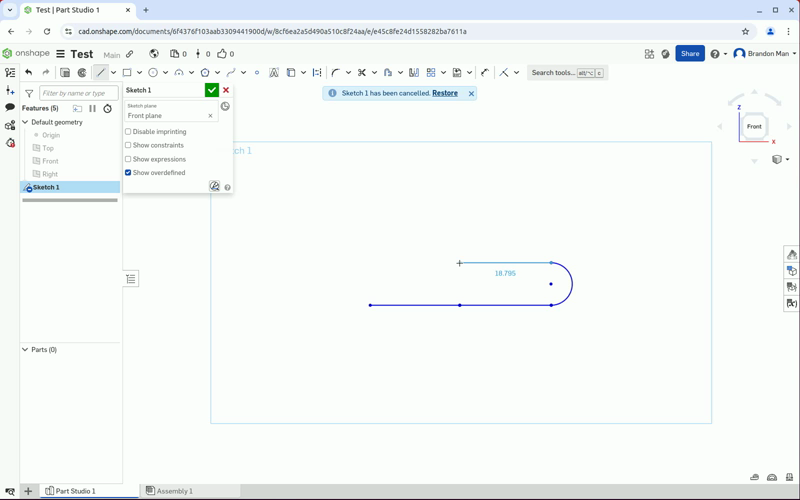
click(459, 262)
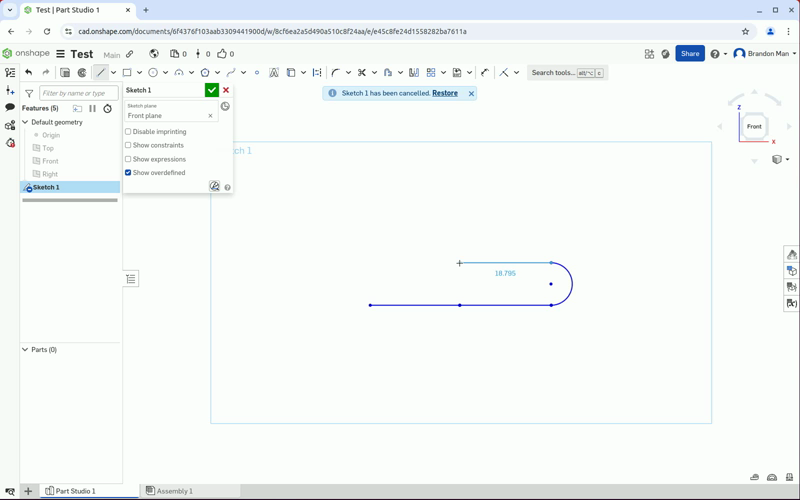
key_up(shift)
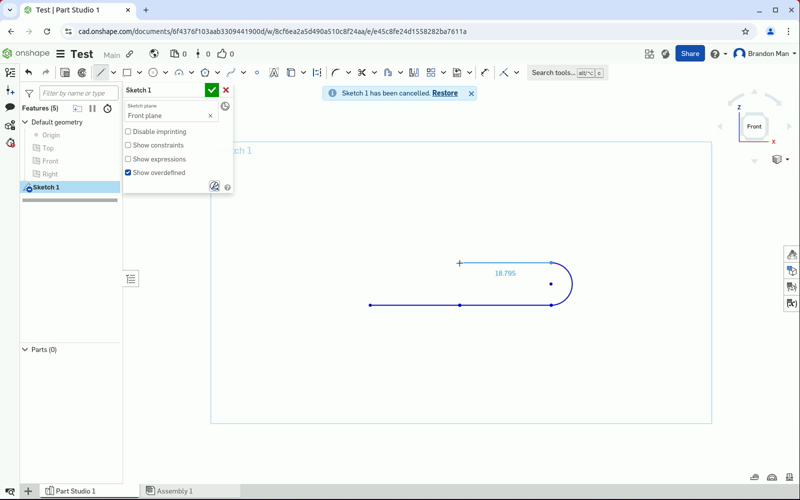
key_down(shift)
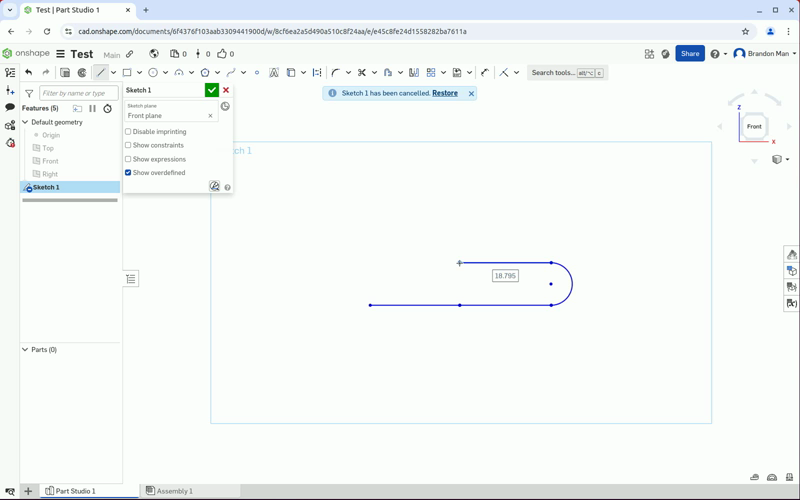
mouse_move(370, 262)
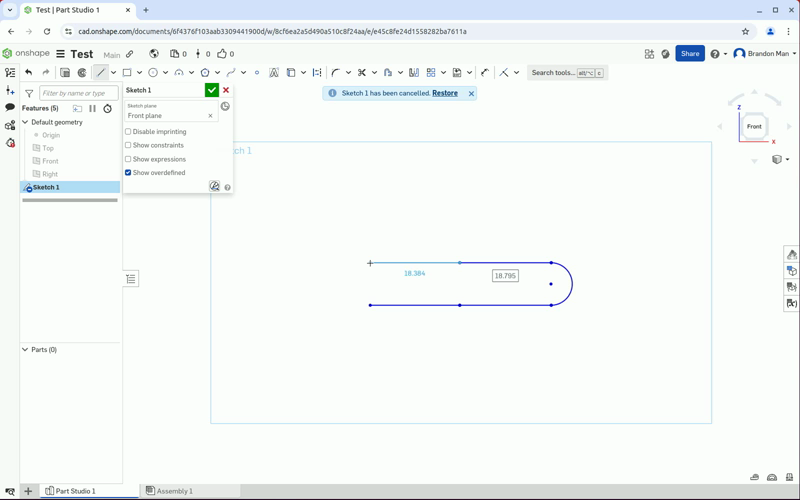
click(370, 262)
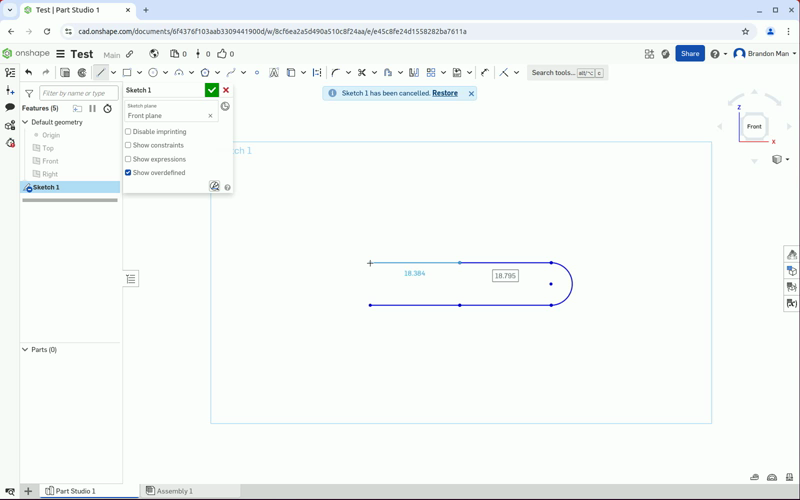
key_up(shift)
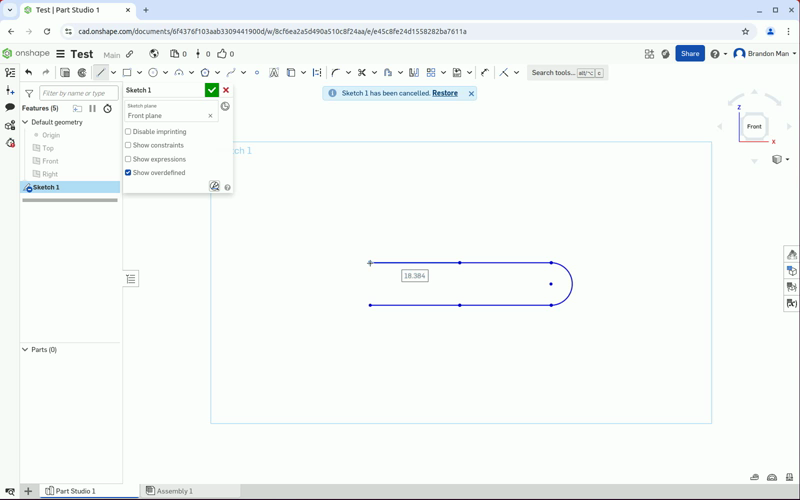
key(esc)
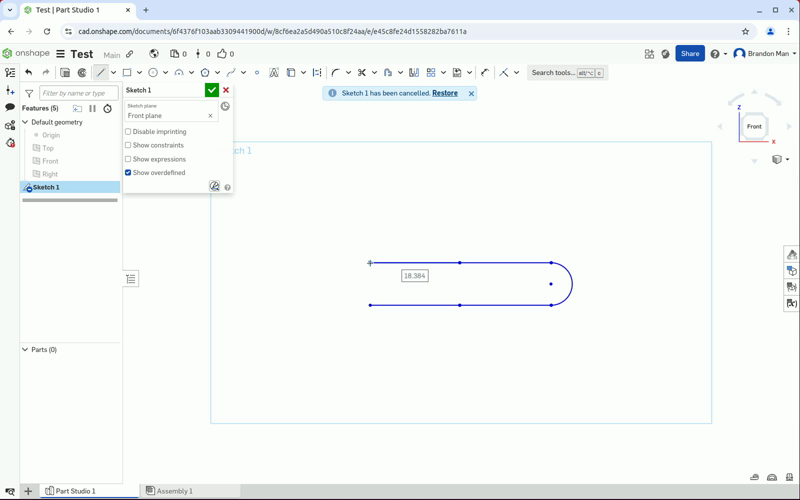
key(a)
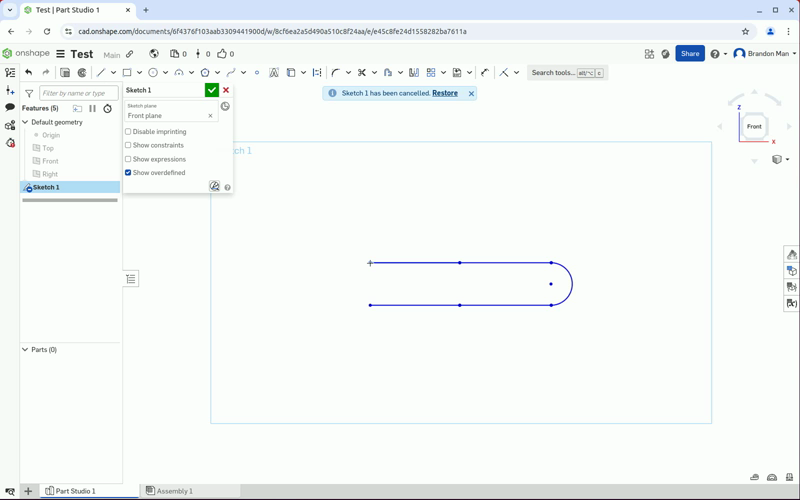
mouse_move(370, 262)
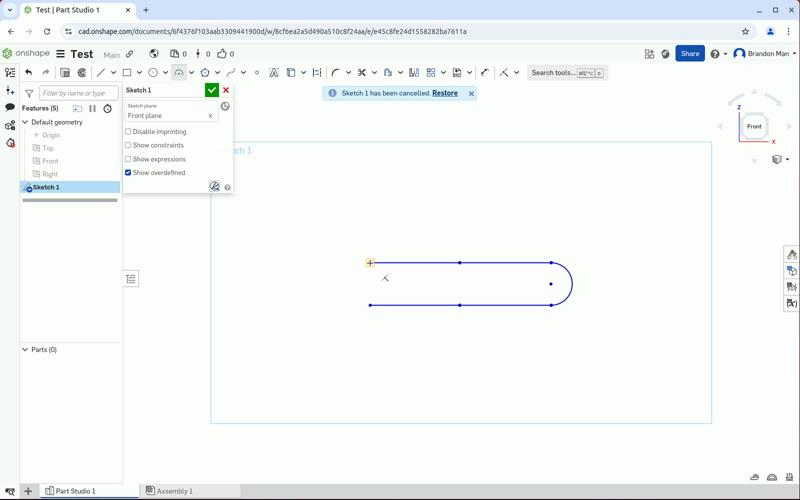
click(370, 262)
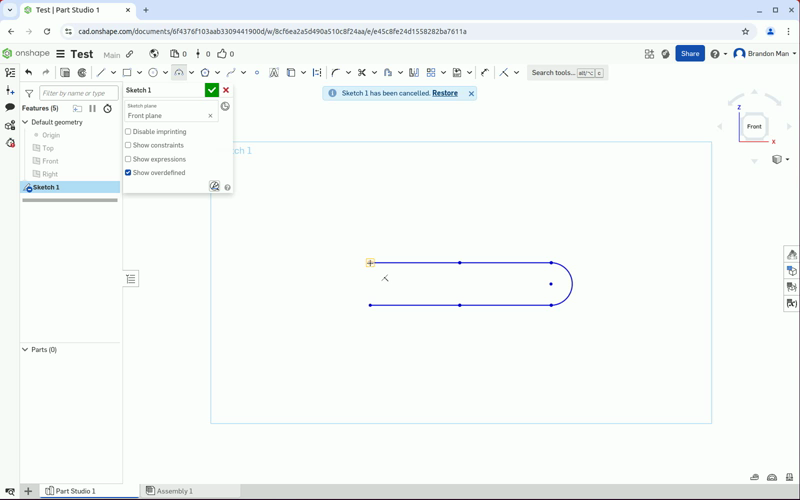
mouse_move(370, 305)
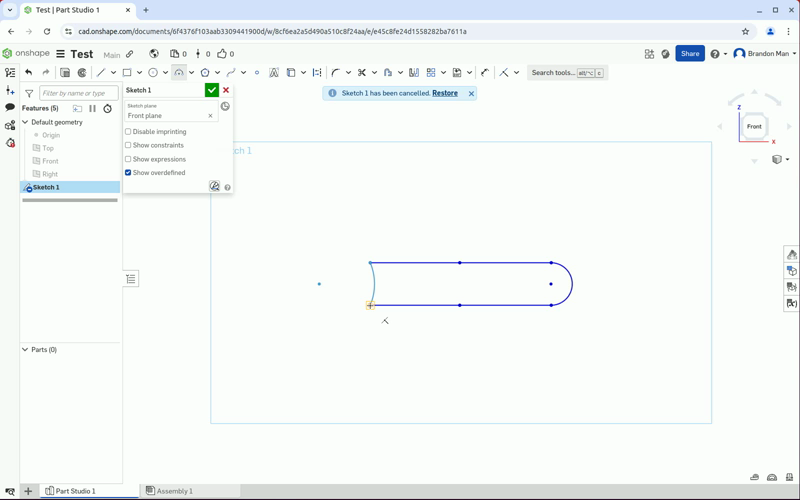
click(370, 305)
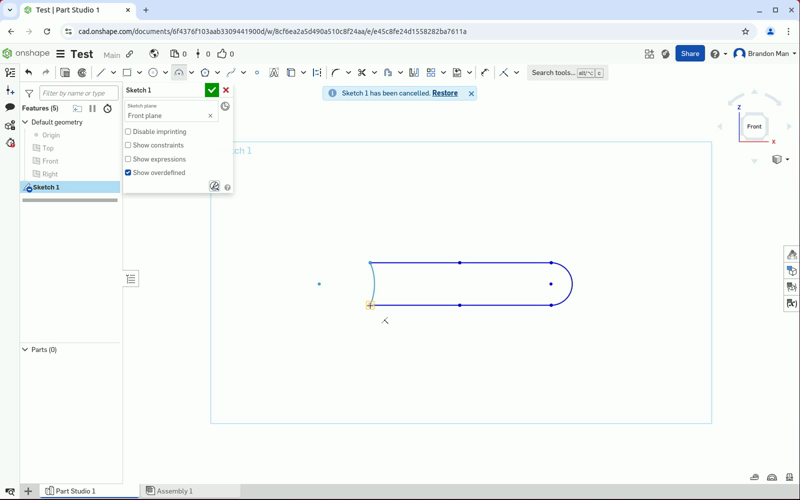
key_down(shift)
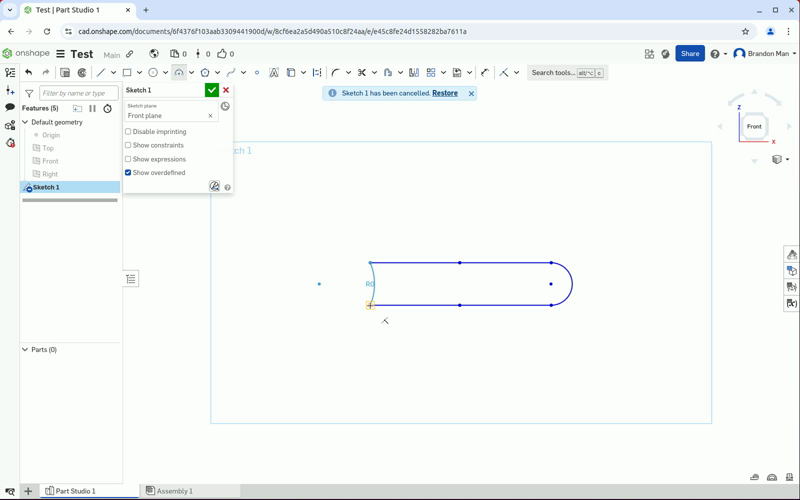
mouse_move(349, 283)
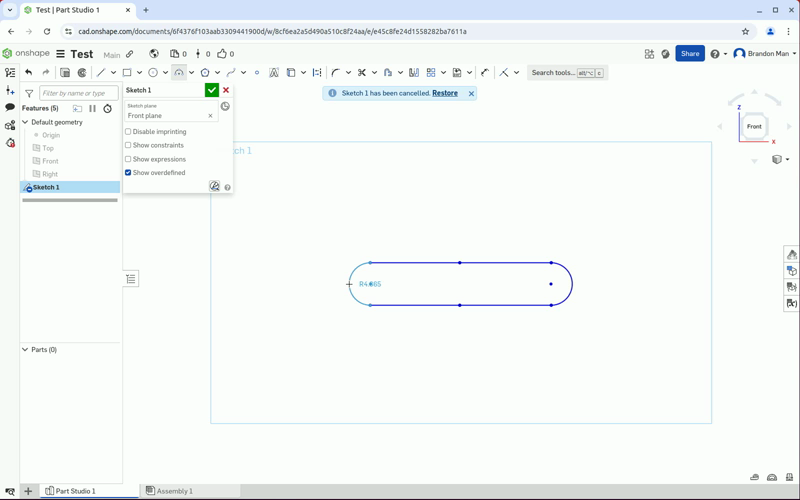
click(349, 283)
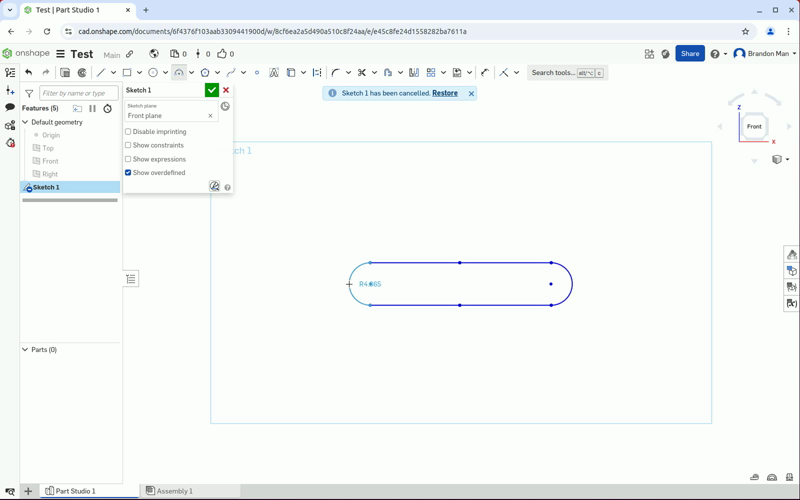
key_up(shift)
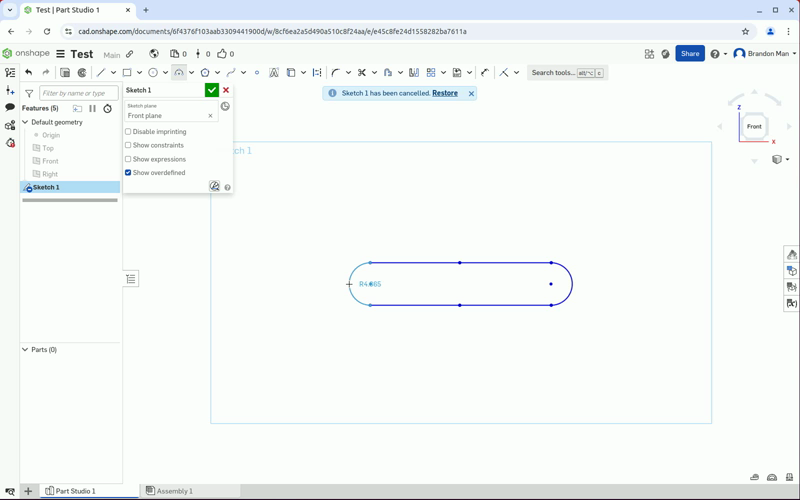
key(esc)
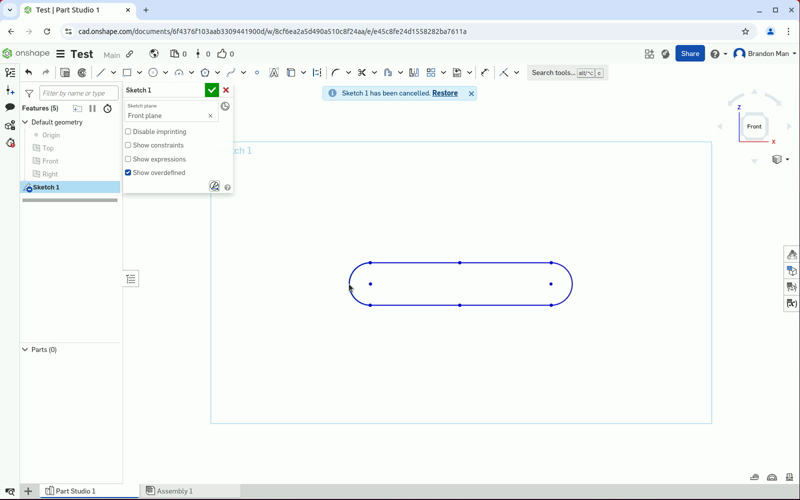
key(c)
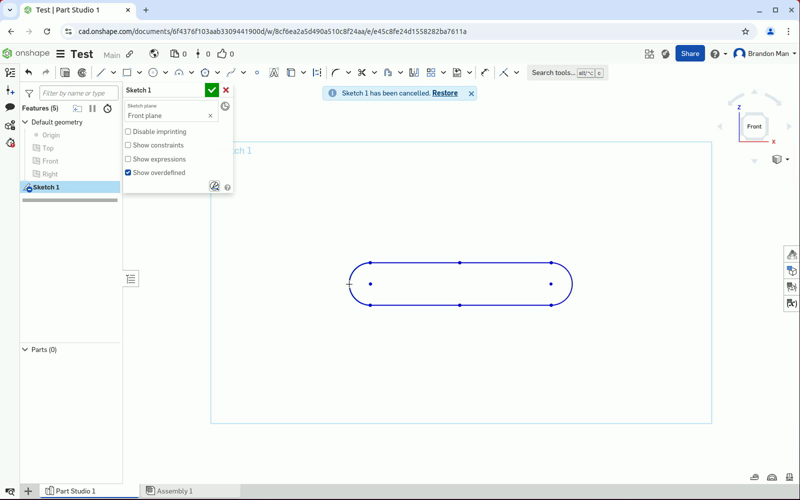
key_down(shift)
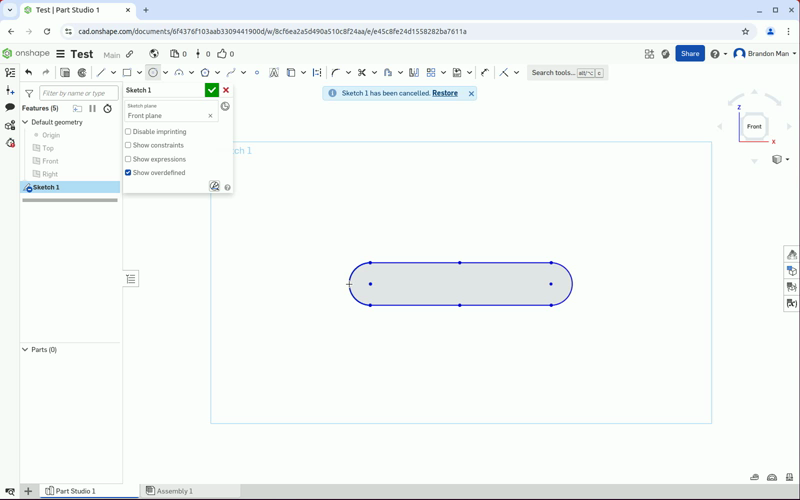
mouse_move(370, 283)
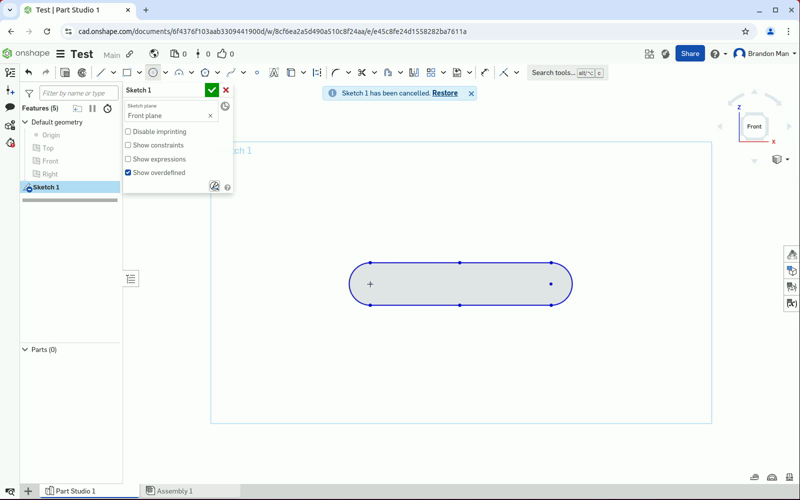
click(370, 283)
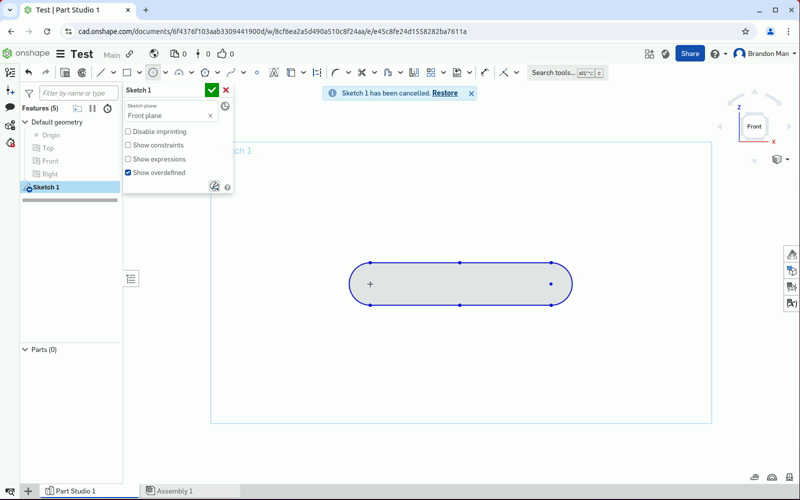
key_up(shift)
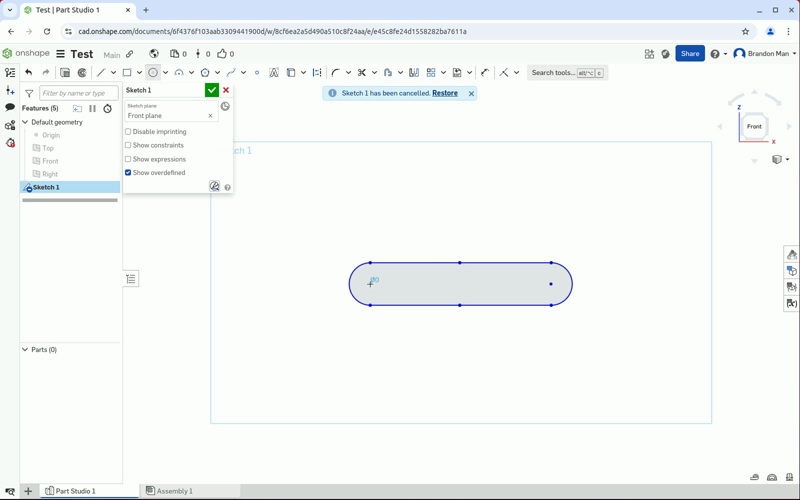
mouse_move(385, 283)
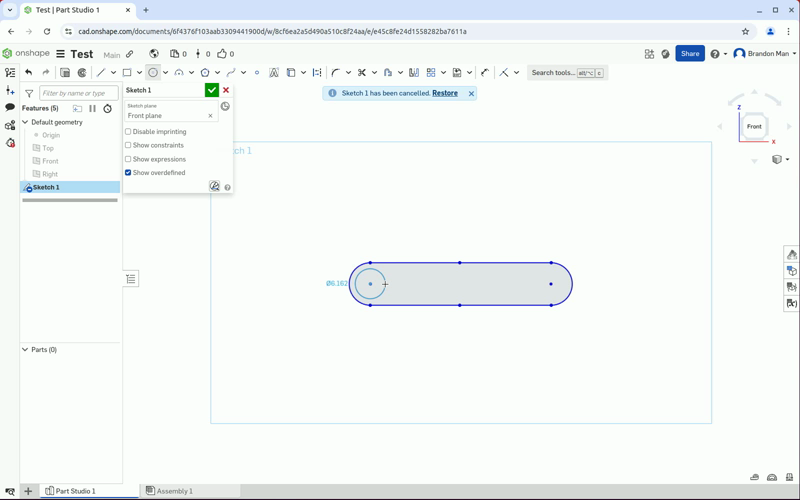
click(385, 283)
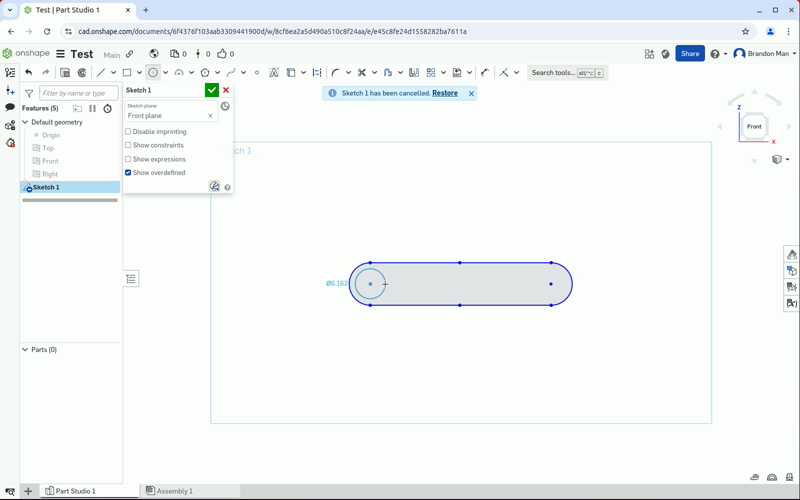
key(esc)
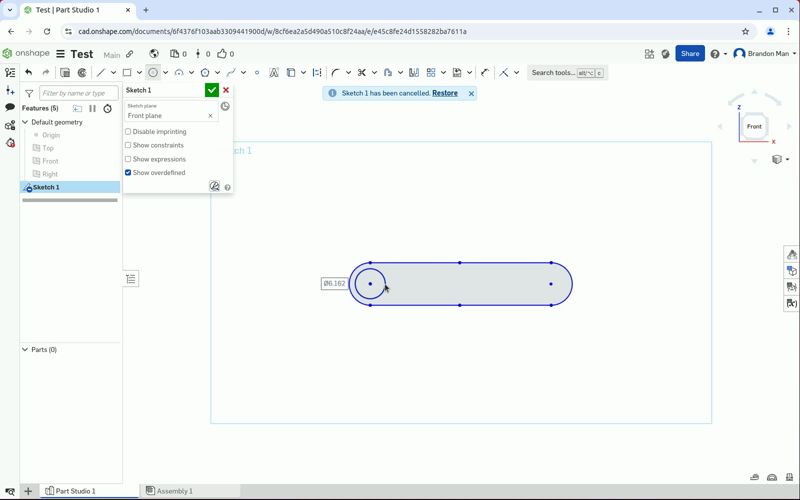
key(c)
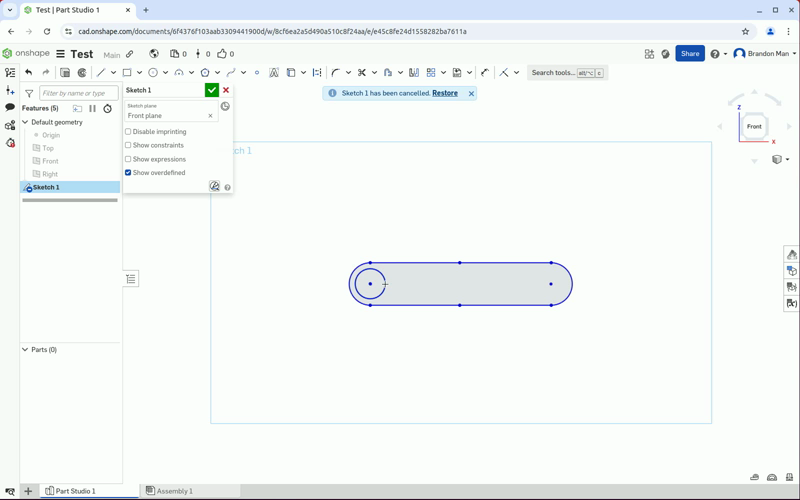
key_down(shift)
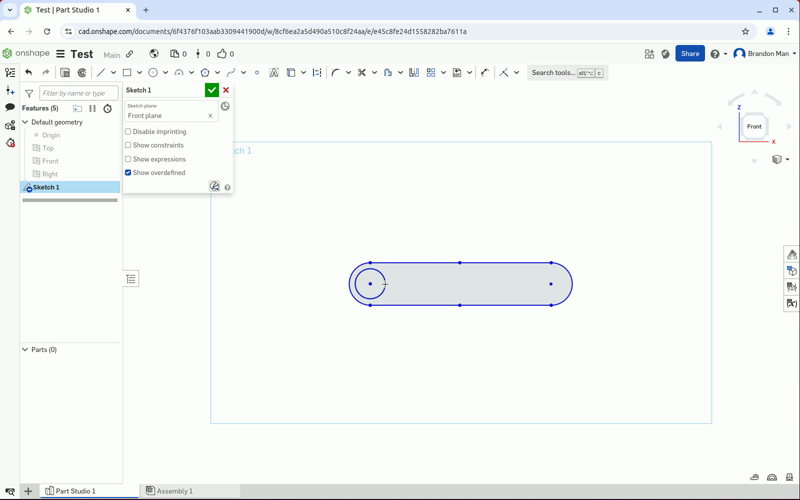
mouse_move(551, 283)
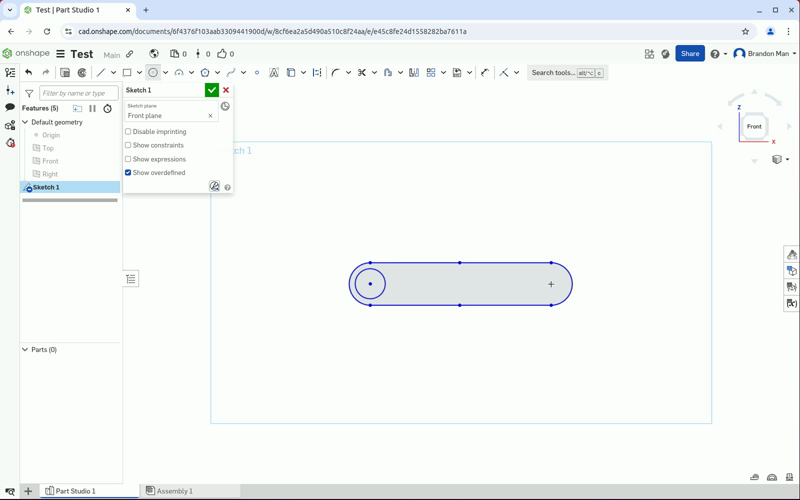
click(551, 283)
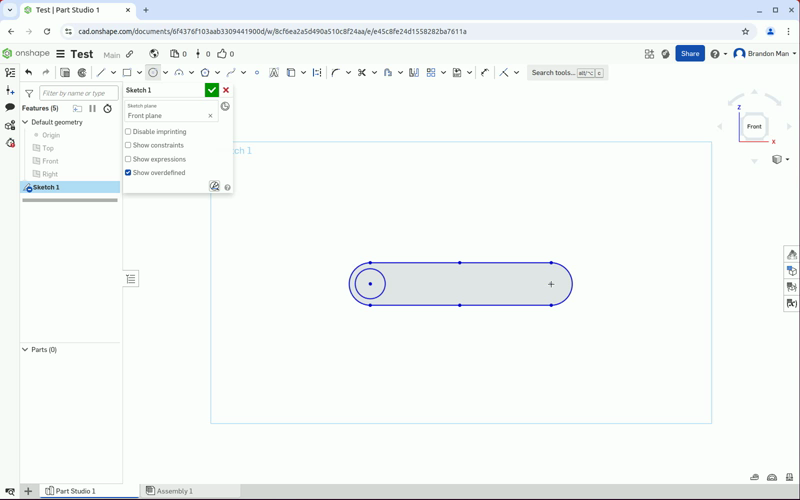
key_up(shift)
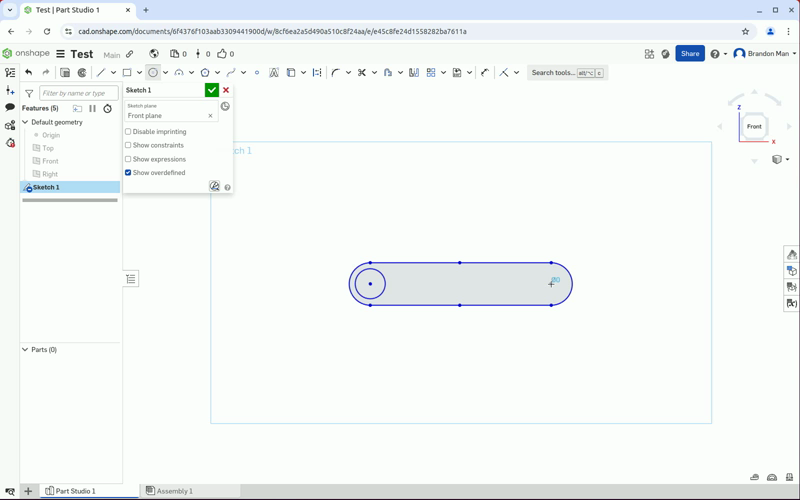
mouse_move(566, 283)
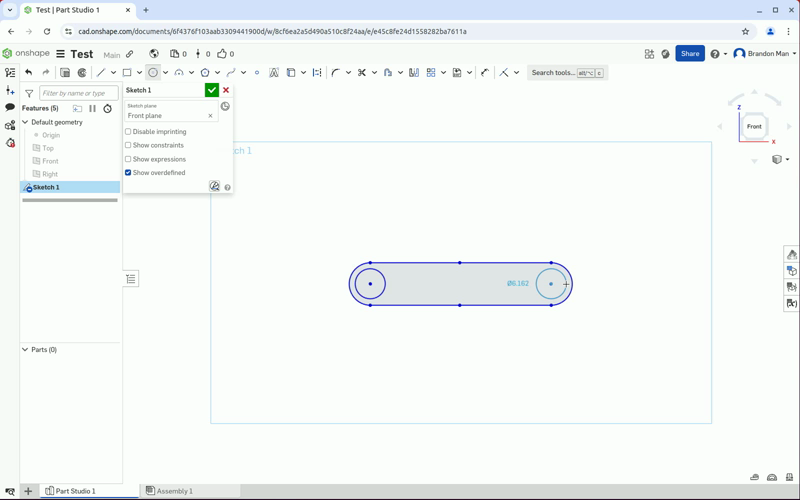
click(566, 283)
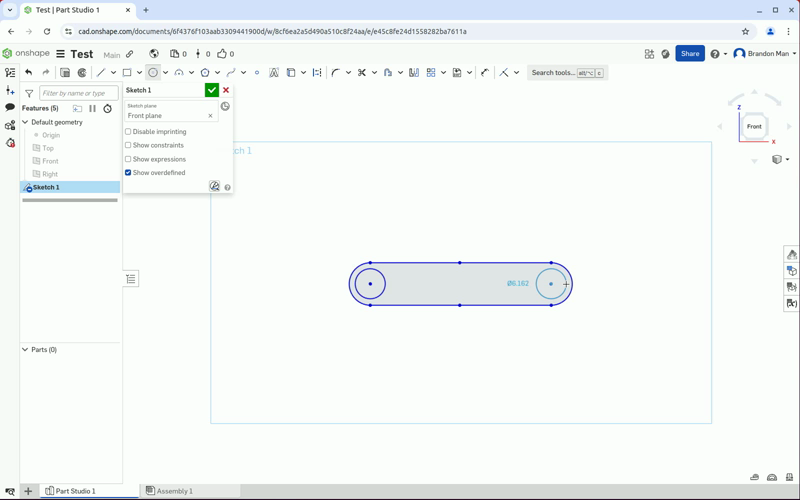
key(esc)
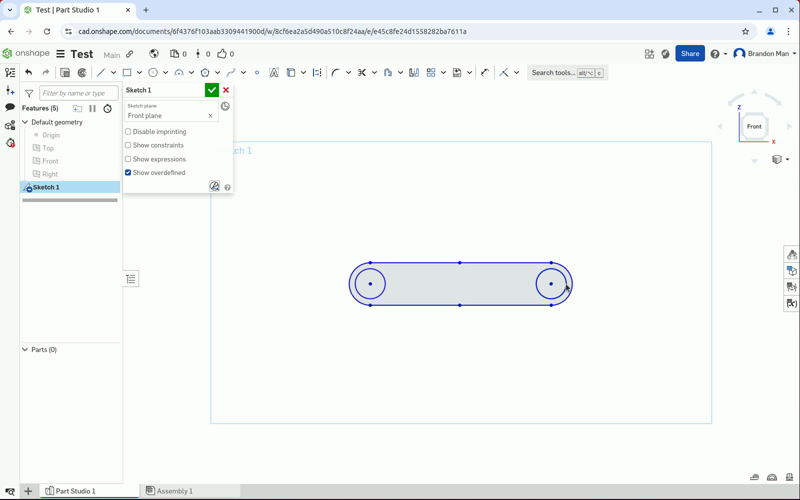
mouse_move(441, 298)
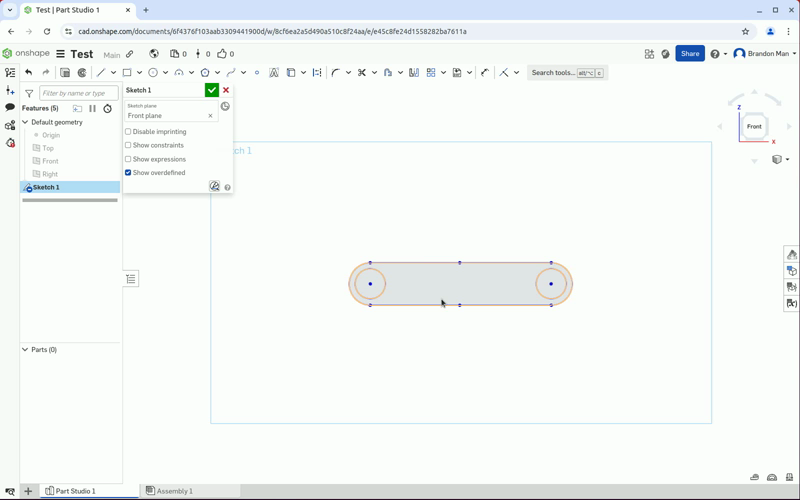
click(441, 298)
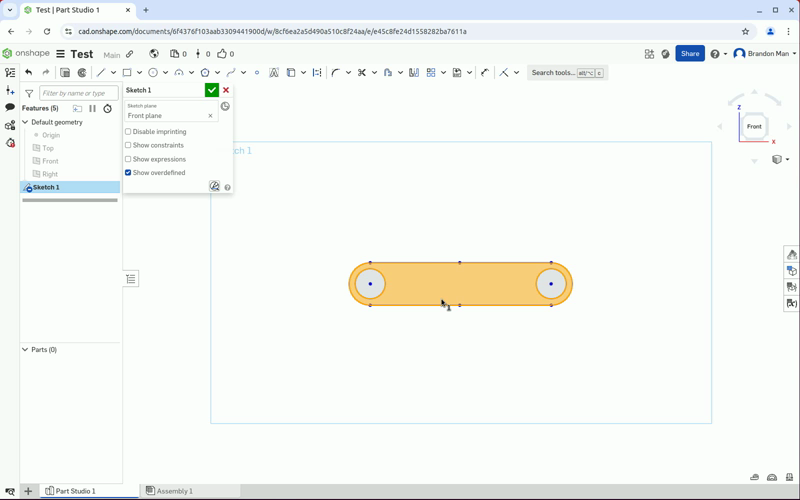
mouse_move(73, 352)
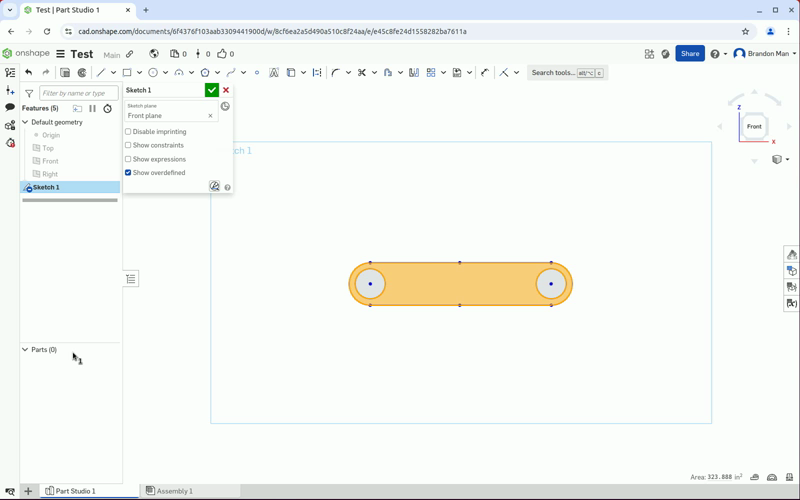
key(shift+y)
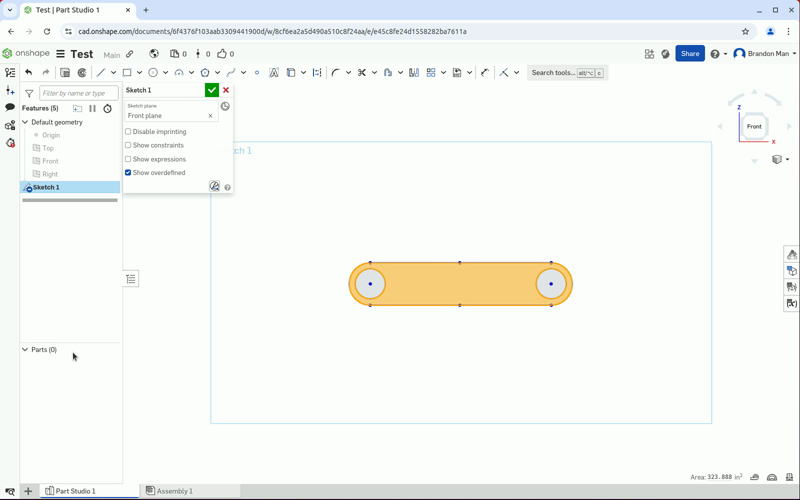
key(shift+e)
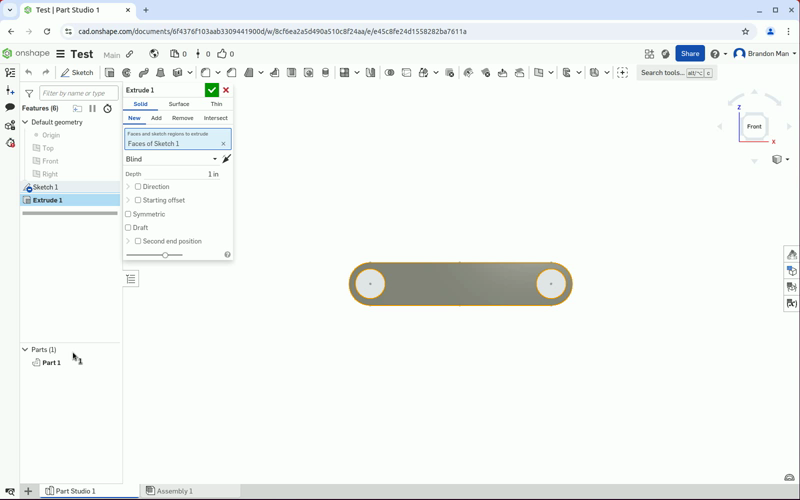
mouse_move(143, 106)
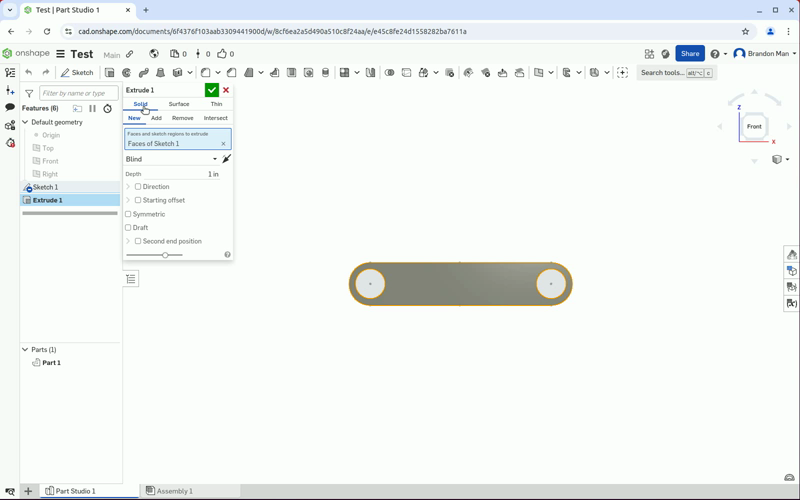
click(143, 106)
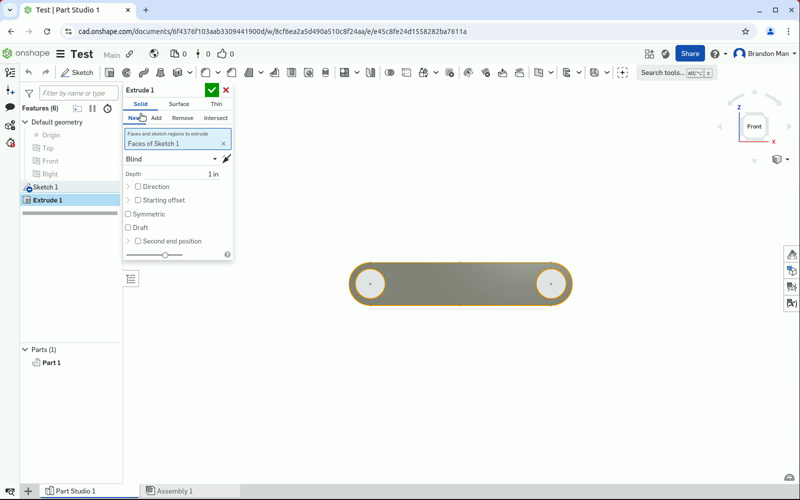
mouse_move(137, 120)
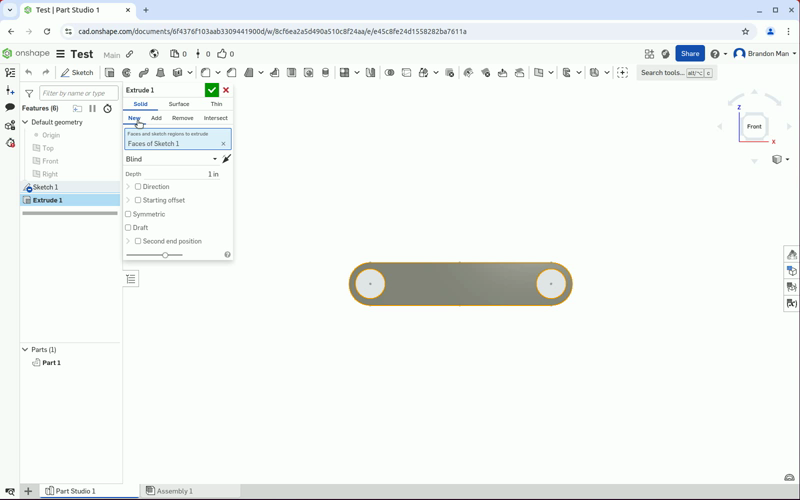
click(137, 120)
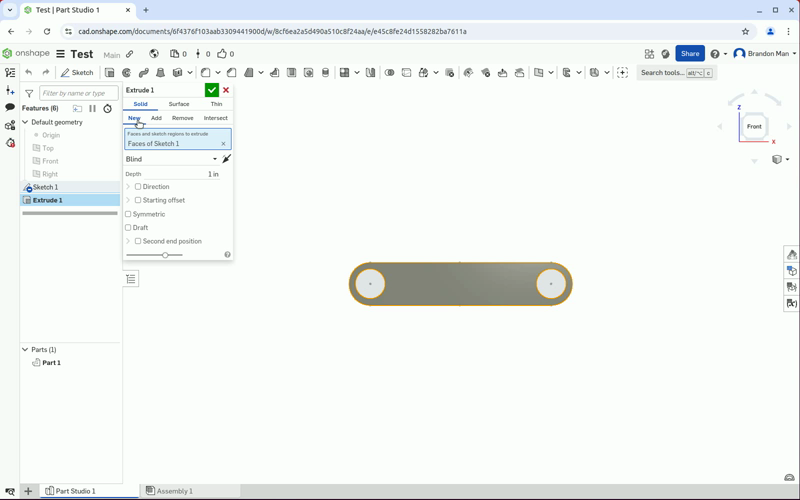
key(tab, 4)
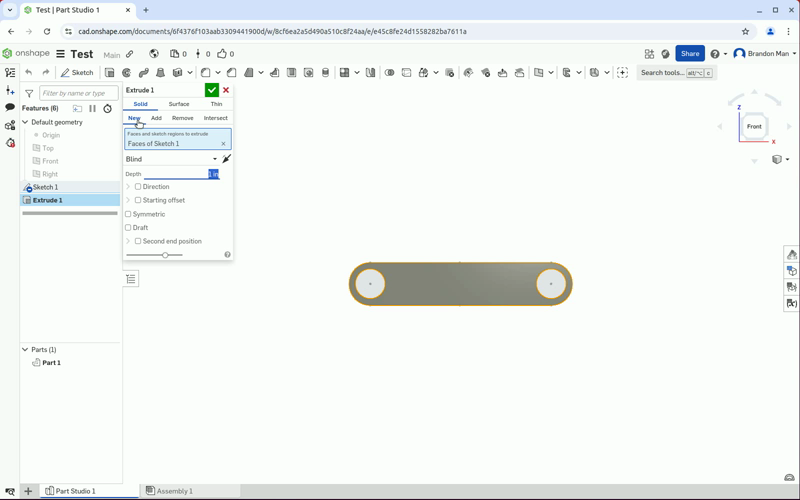
text(3.611)
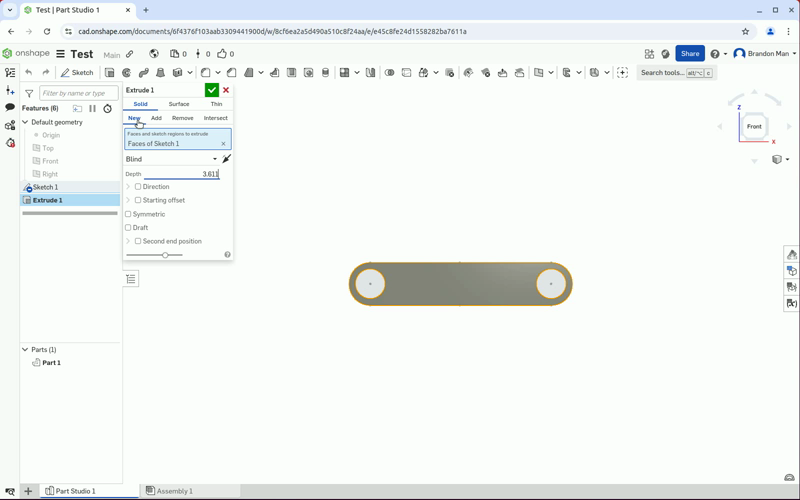
key(enter)
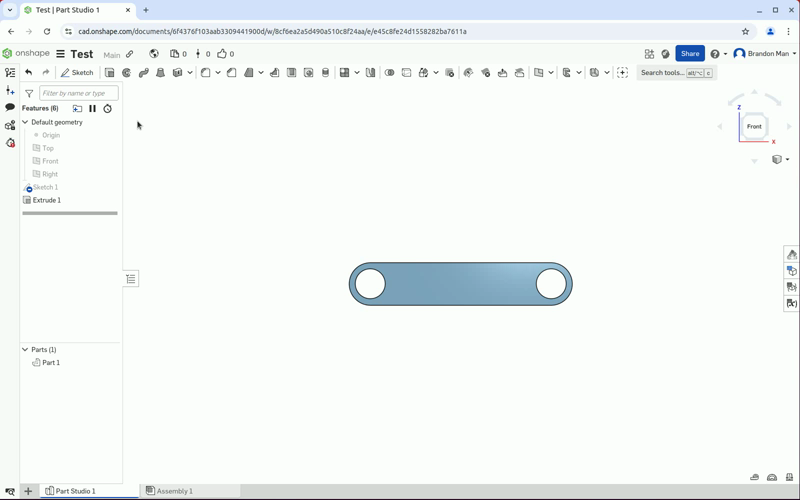
key(shift+h)
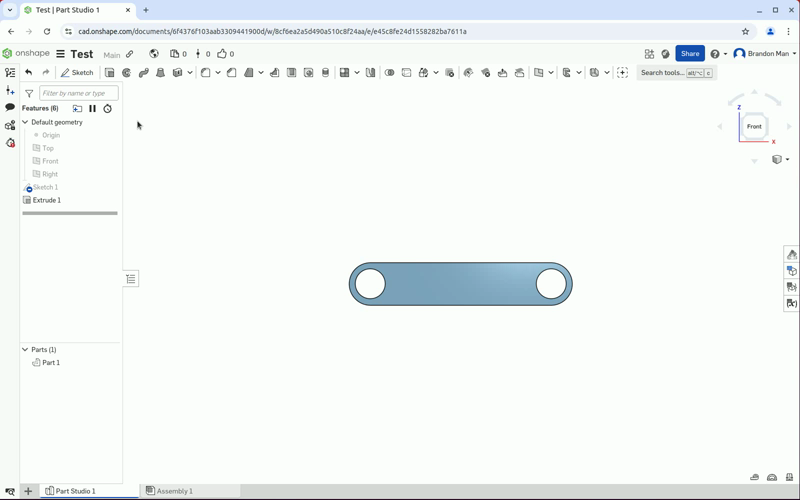
key(shift+h)
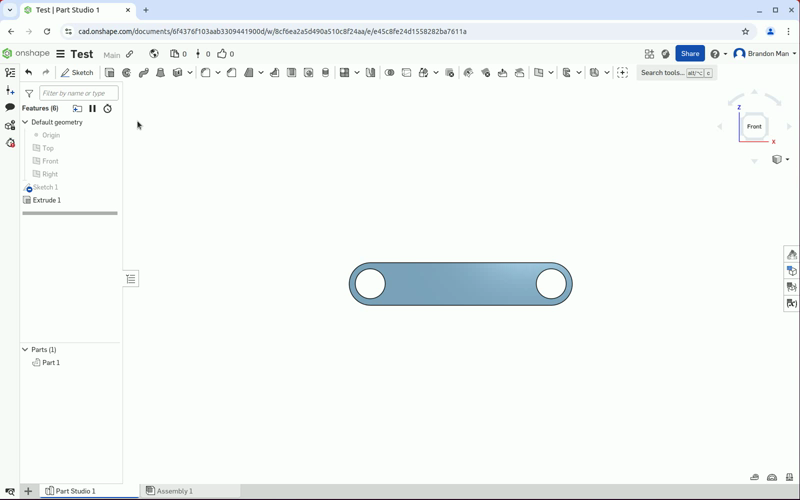
mouse_move(73, 189)
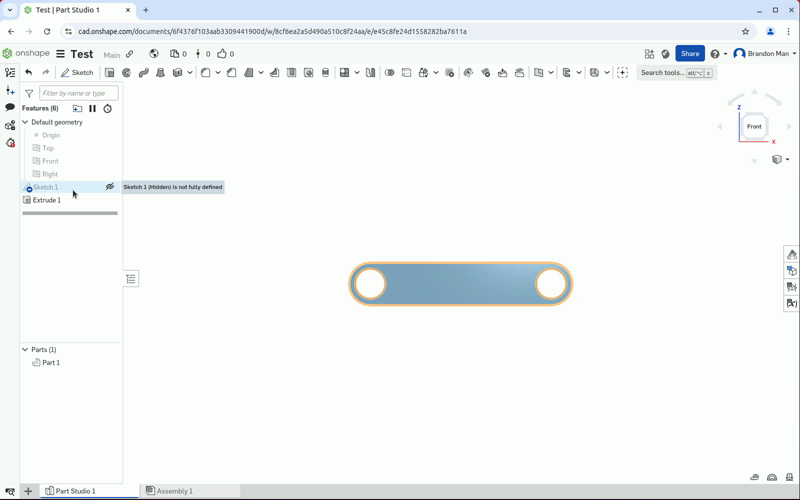
click(73, 189)
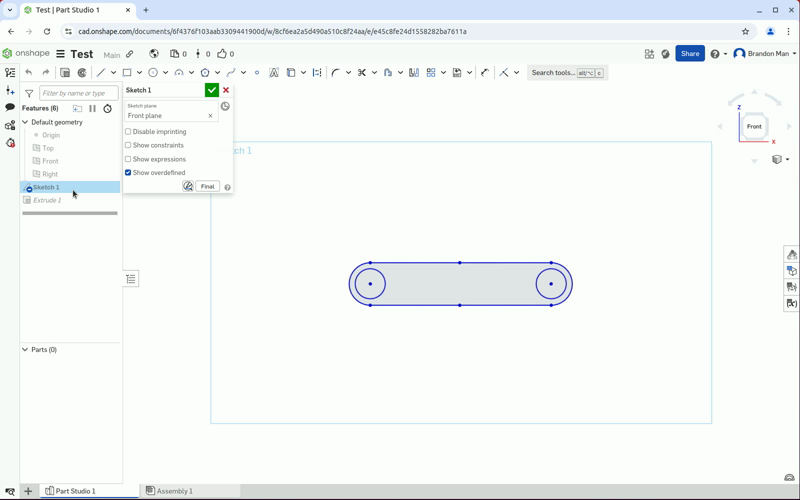
mouse_move(229, 92)
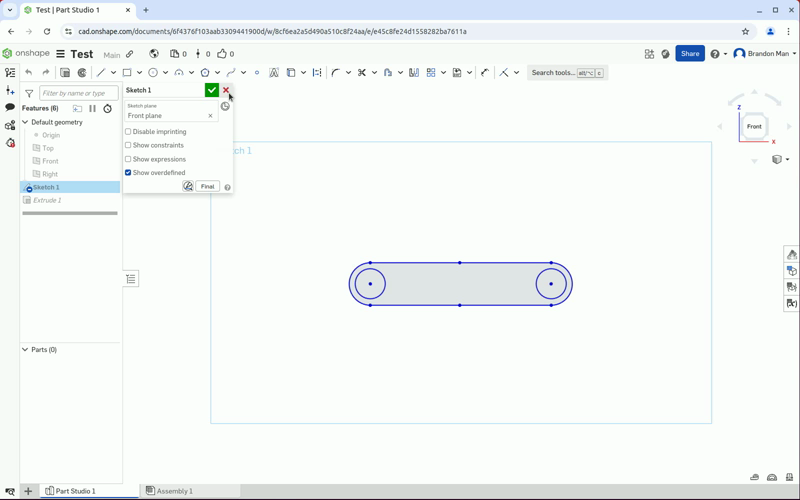
click(229, 92)
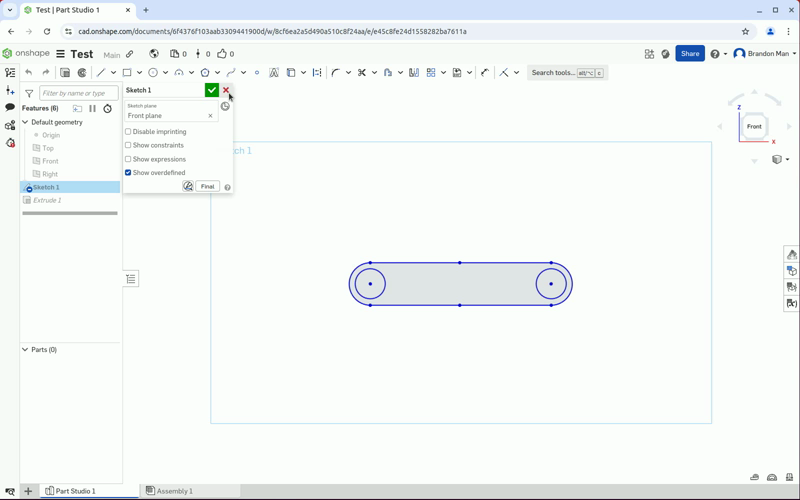
key(shift+s)
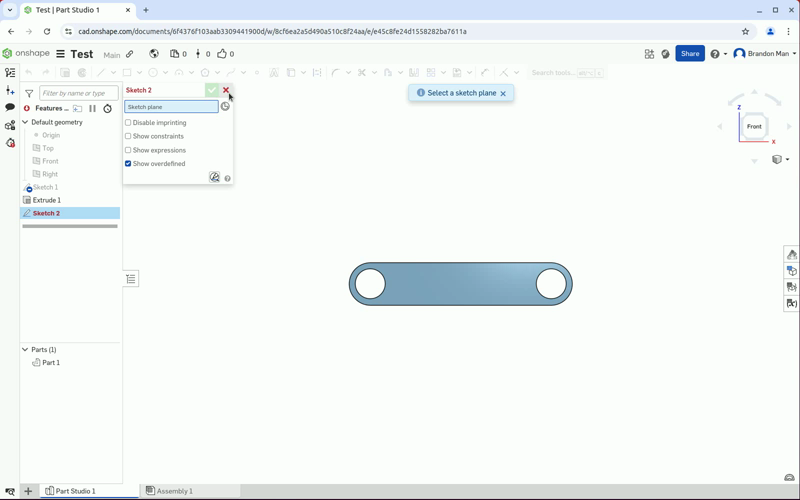
mouse_move(73, 163)
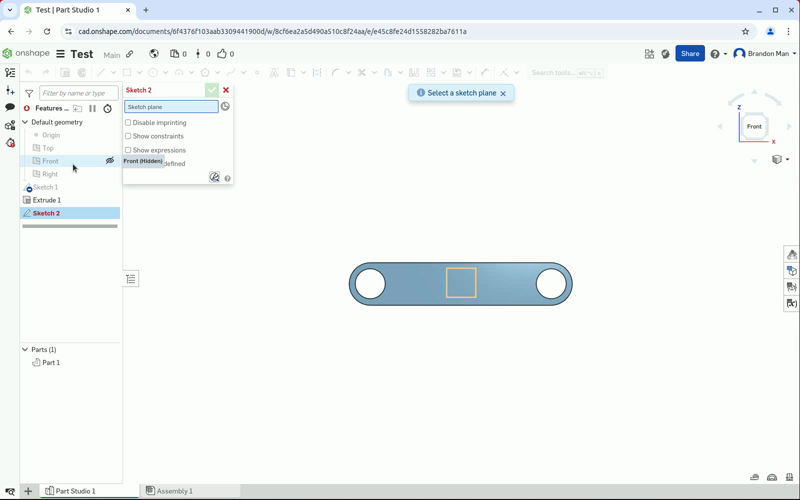
click(73, 163)
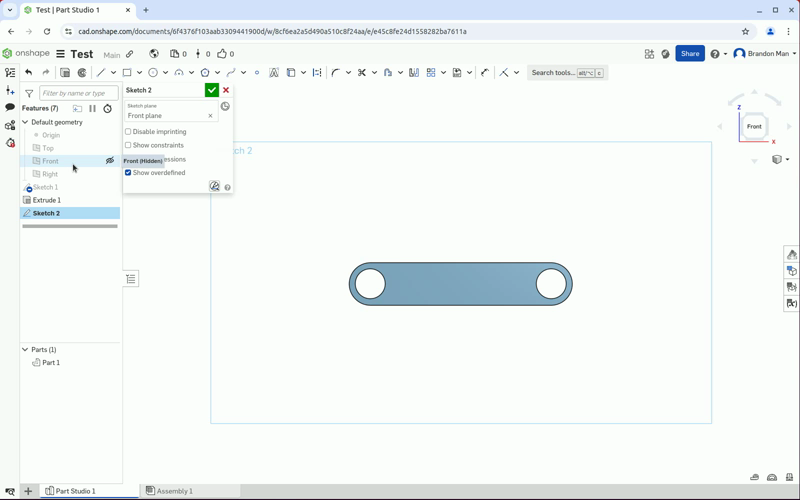
mouse_move(73, 352)
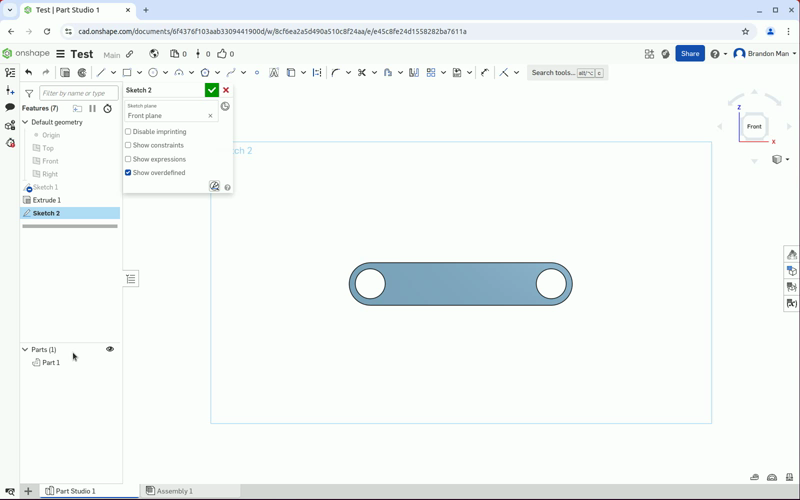
key(y)
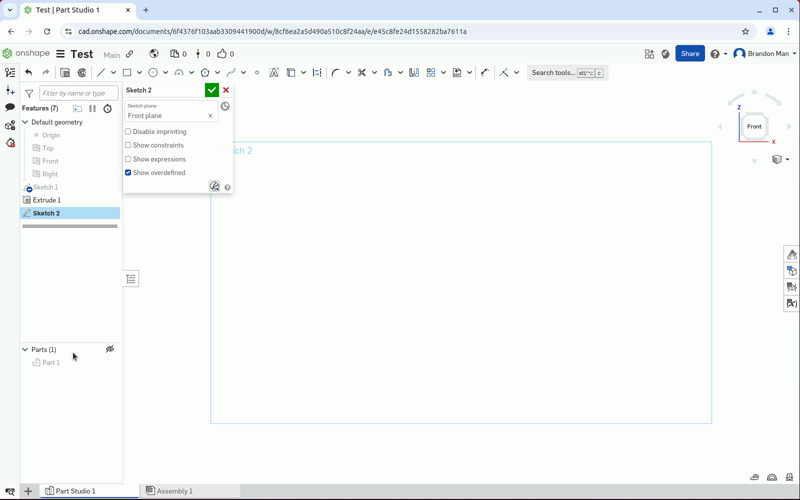
key(c)
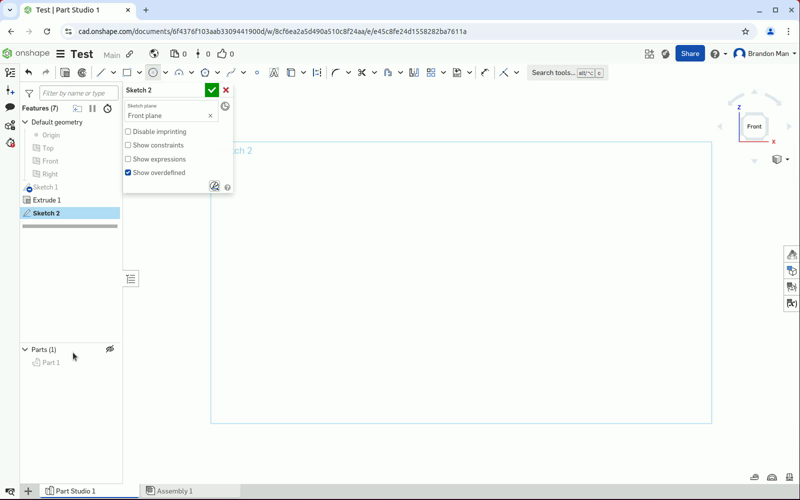
key_down(shift)
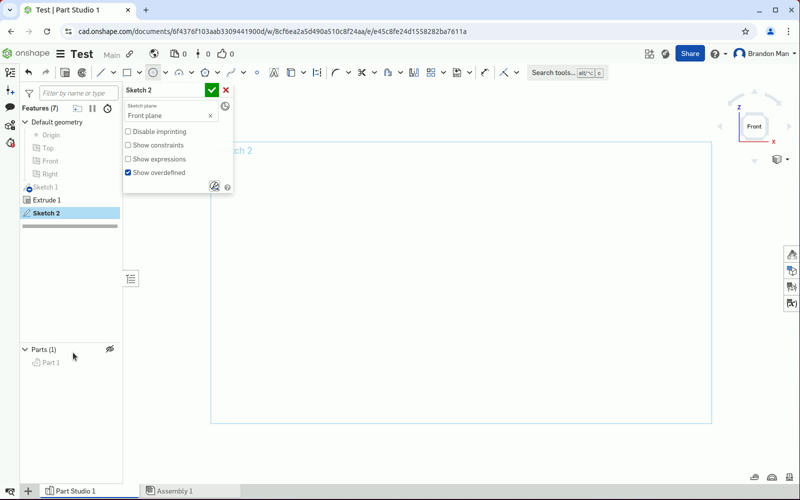
mouse_move(551, 282)
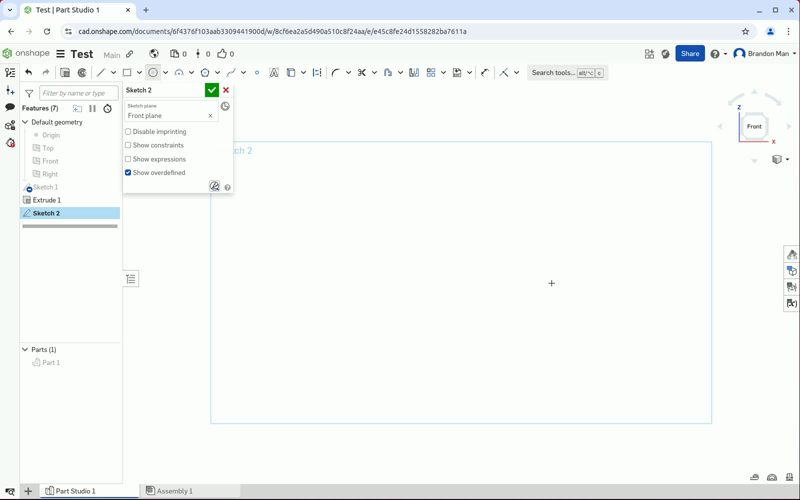
click(551, 282)
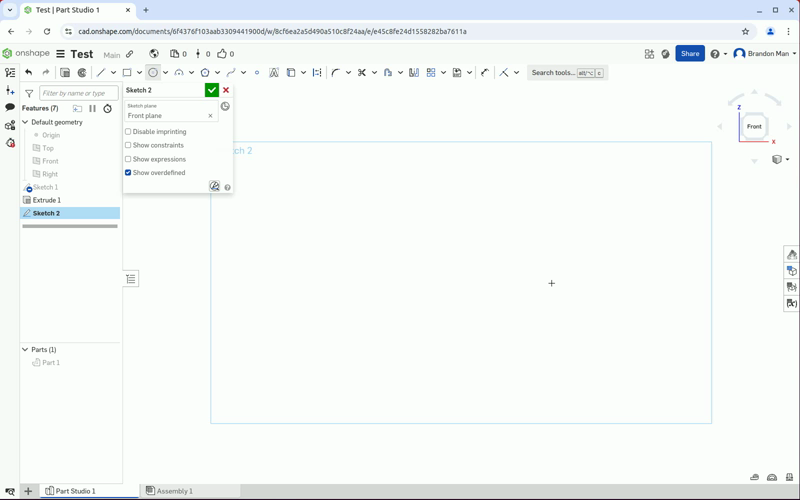
key_up(shift)
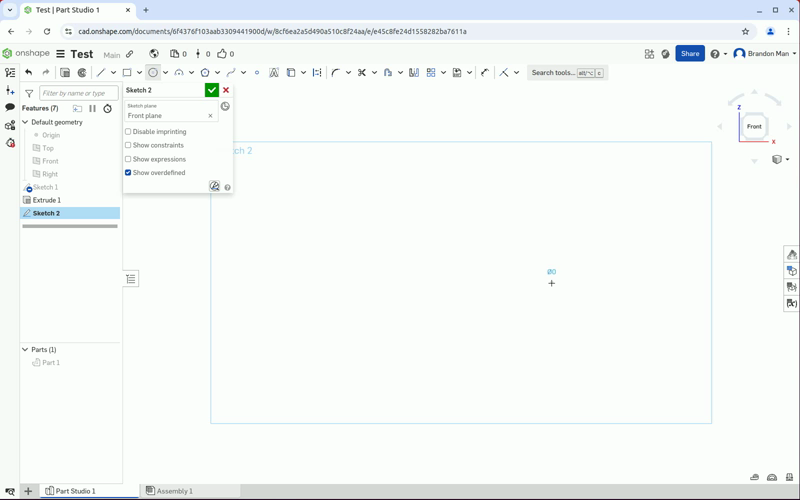
mouse_move(559, 282)
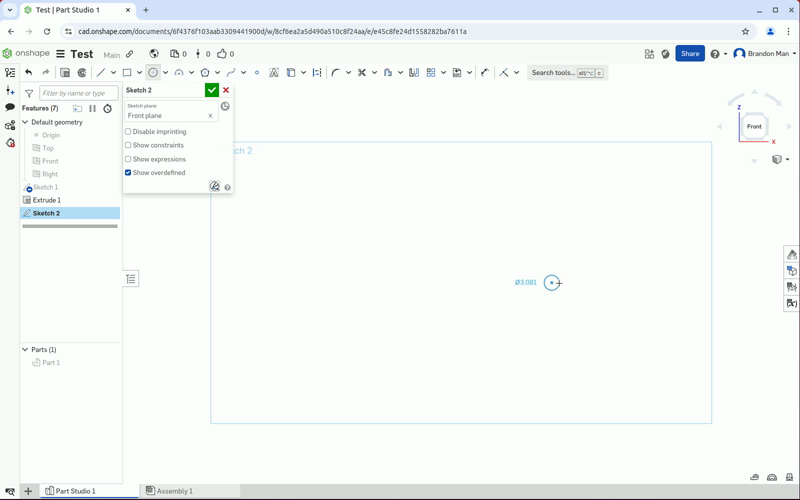
click(559, 282)
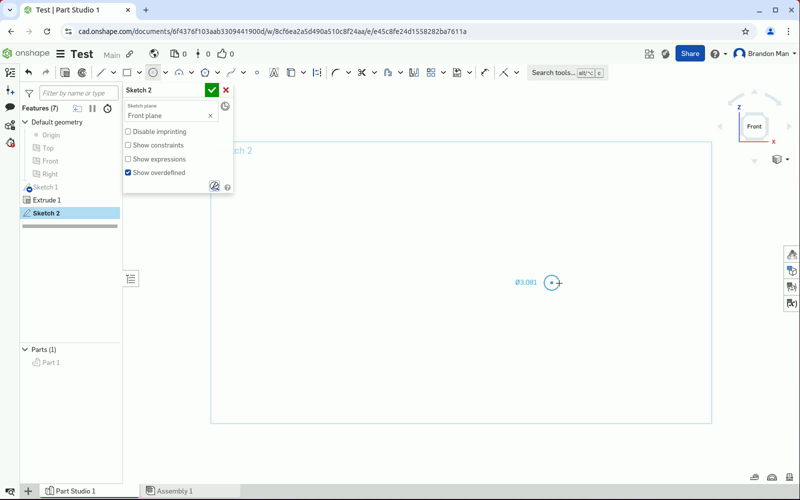
key(esc)
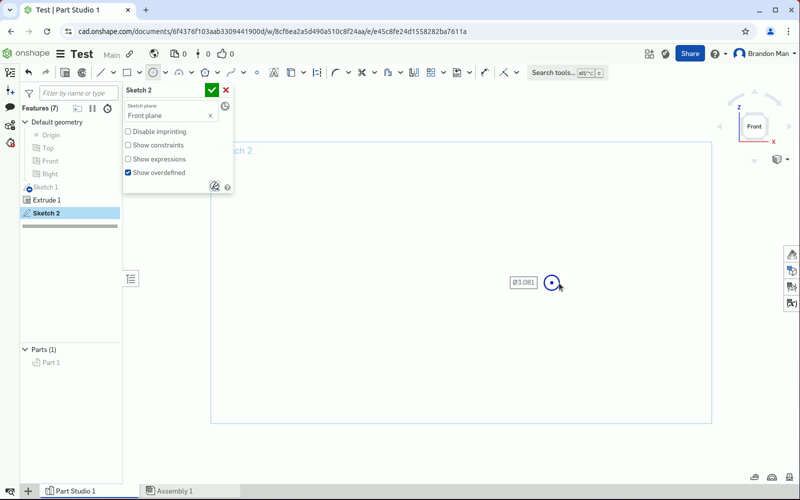
mouse_move(552, 289)
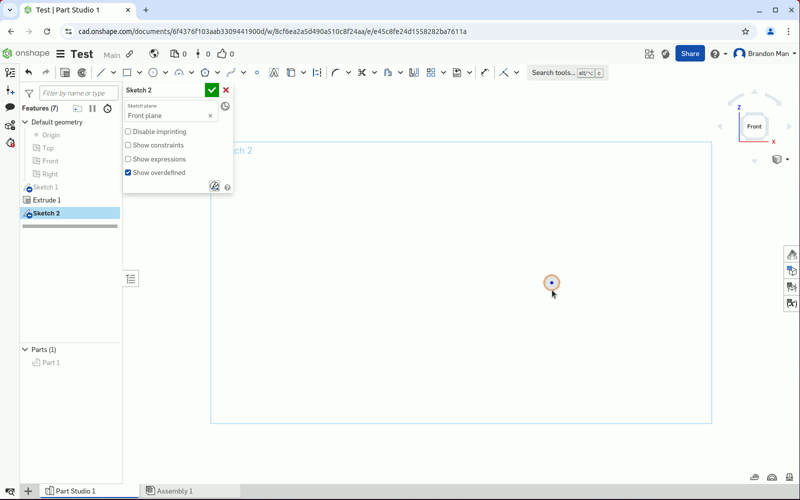
scroll(6)
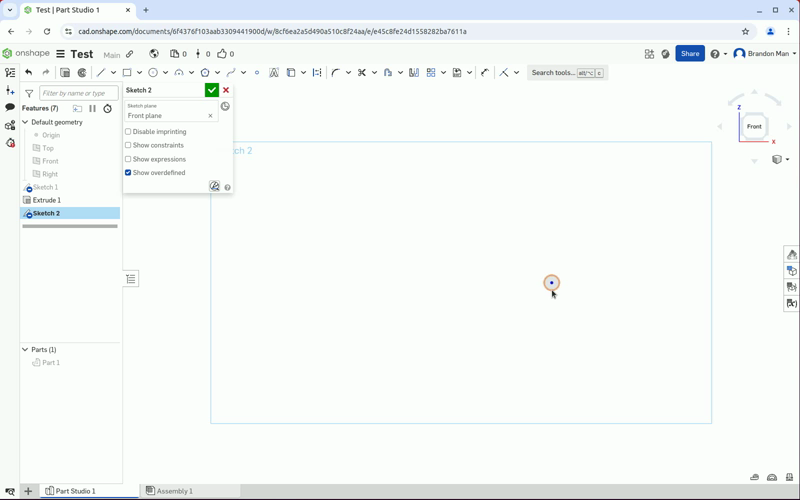
scroll(6)
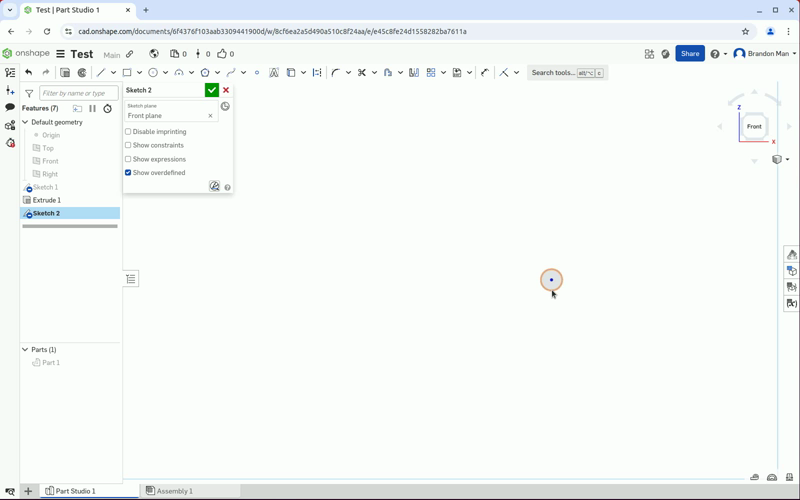
scroll(6)
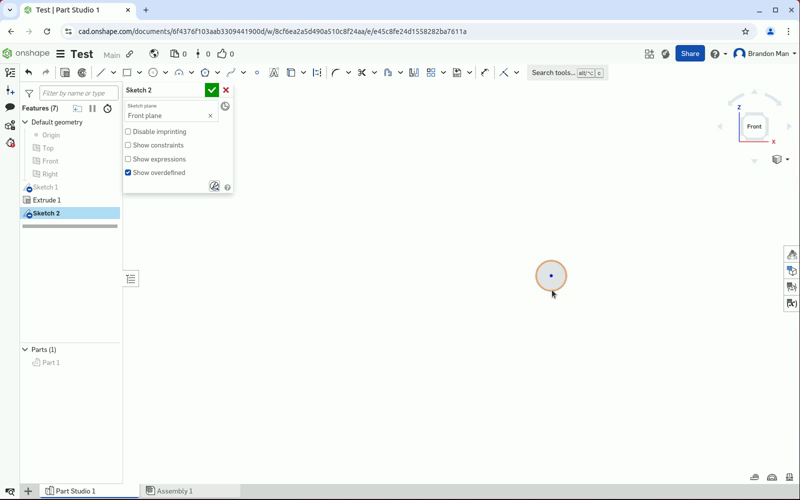
scroll(6)
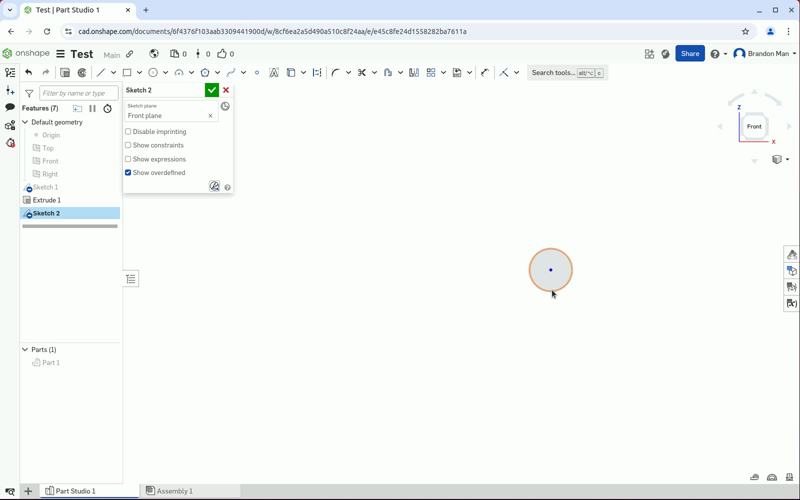
scroll(6)
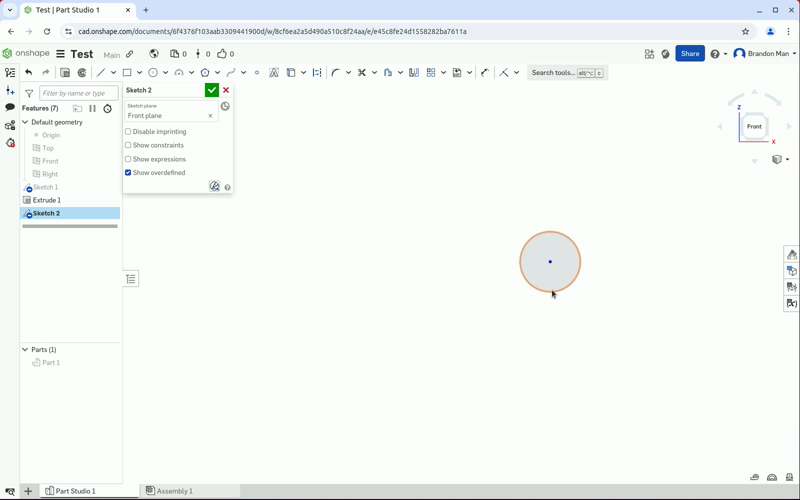
scroll(6)
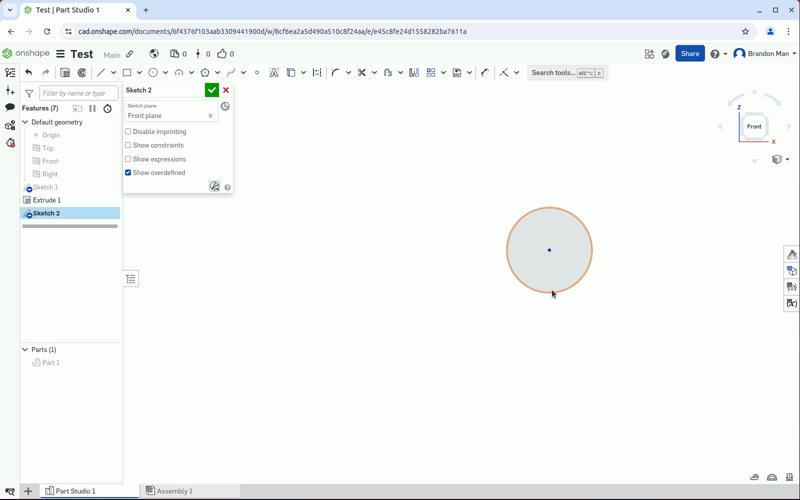
scroll(6)
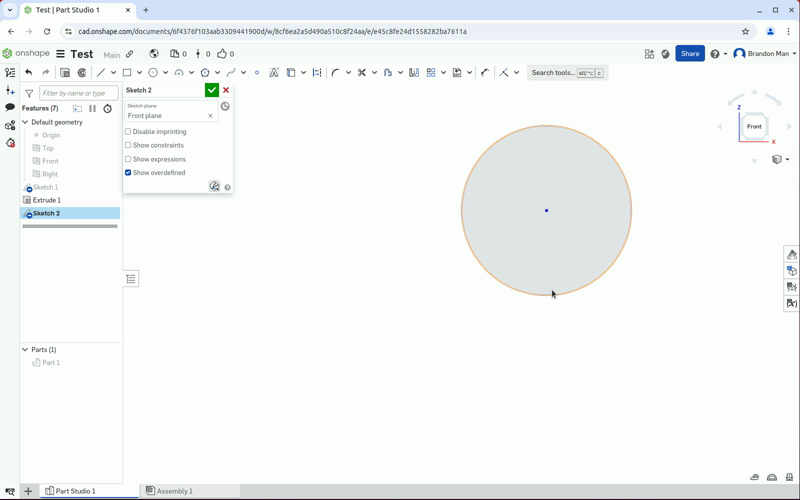
click(552, 289)
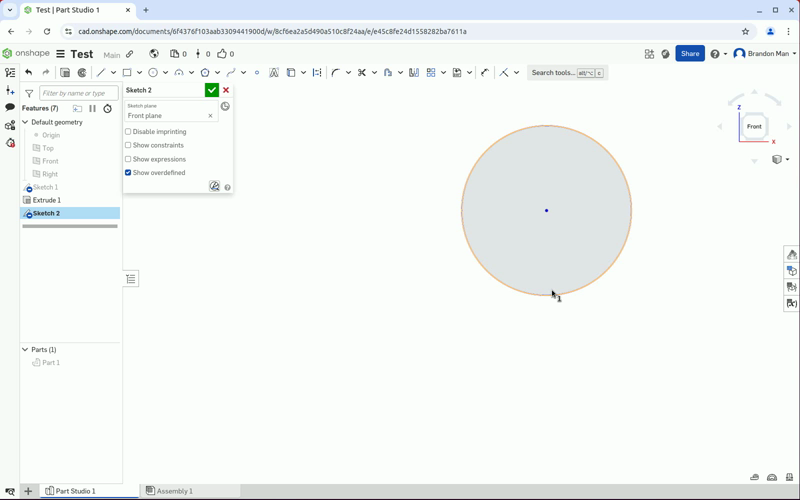
scroll(-6)
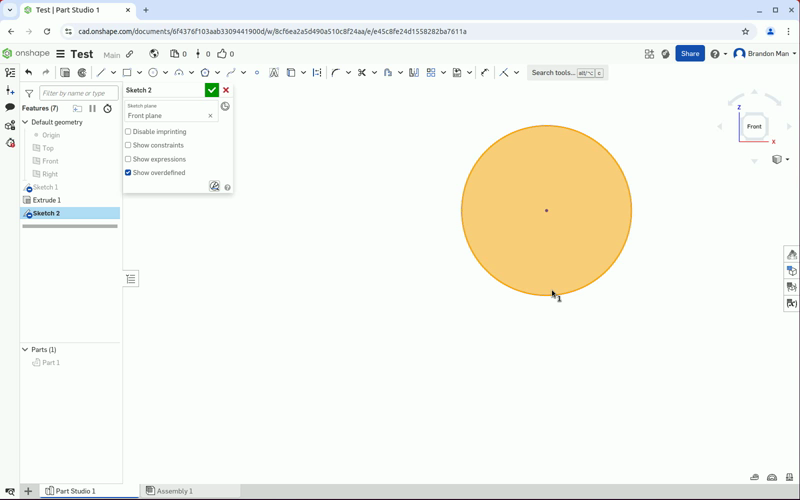
scroll(-6)
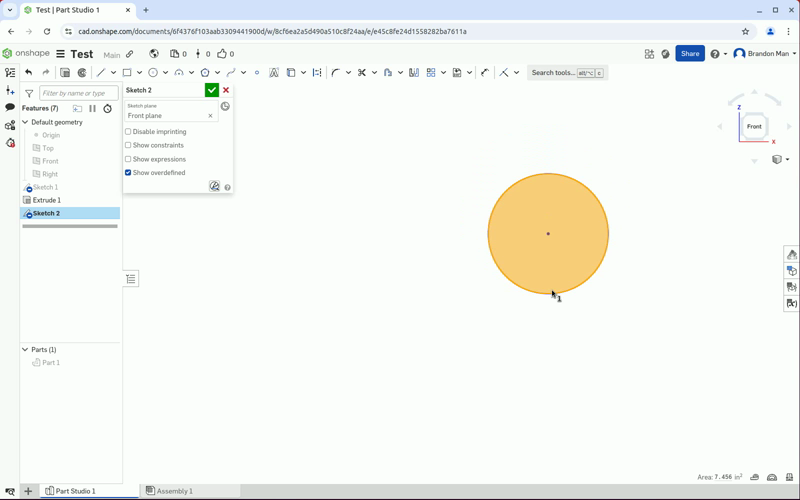
scroll(-6)
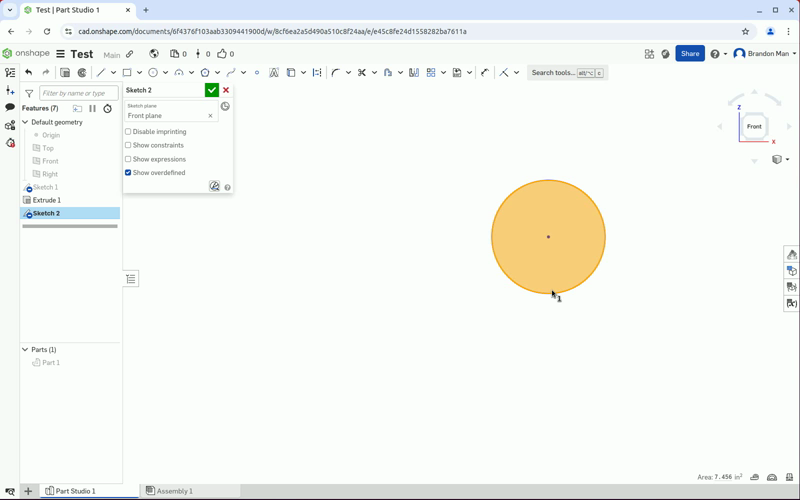
scroll(-6)
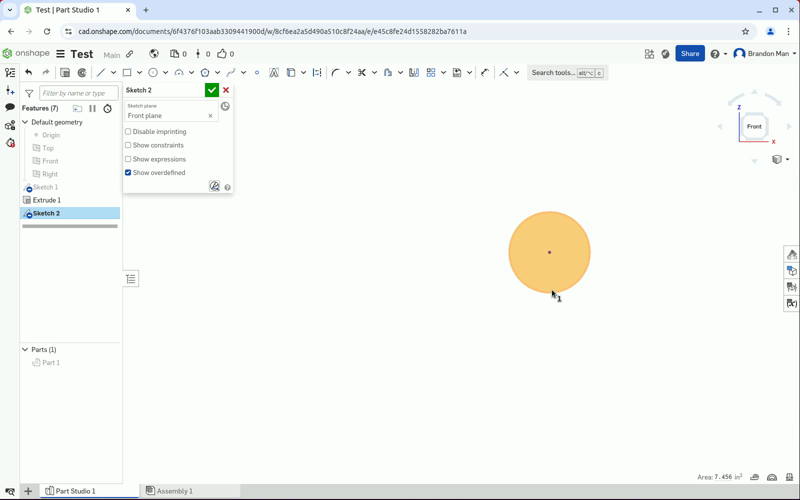
scroll(-6)
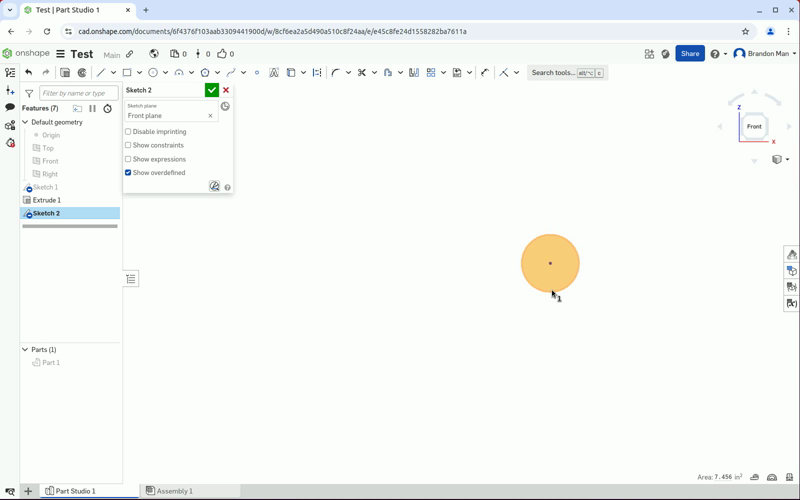
scroll(-6)
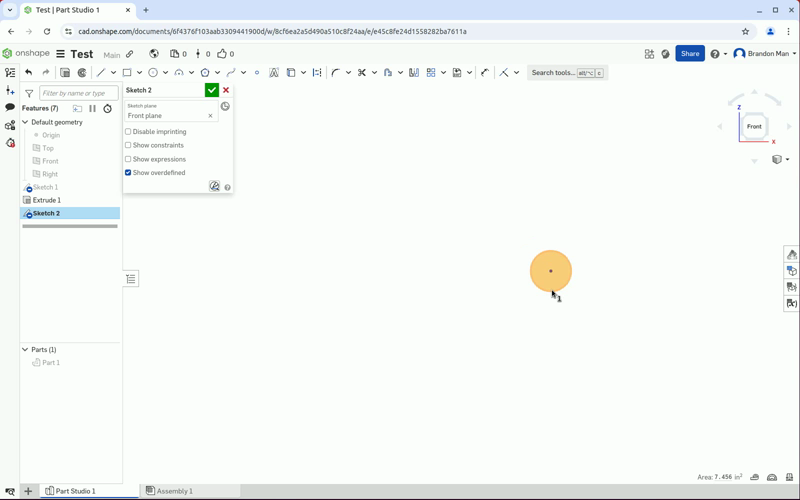
scroll(-6)
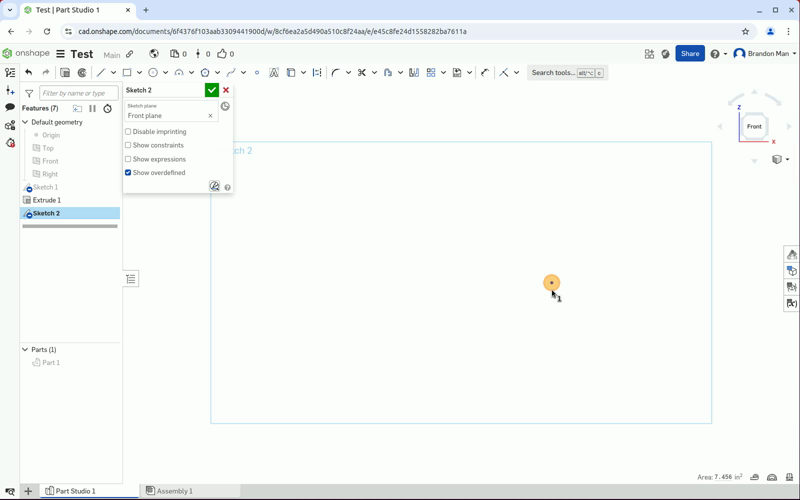
mouse_move(73, 352)
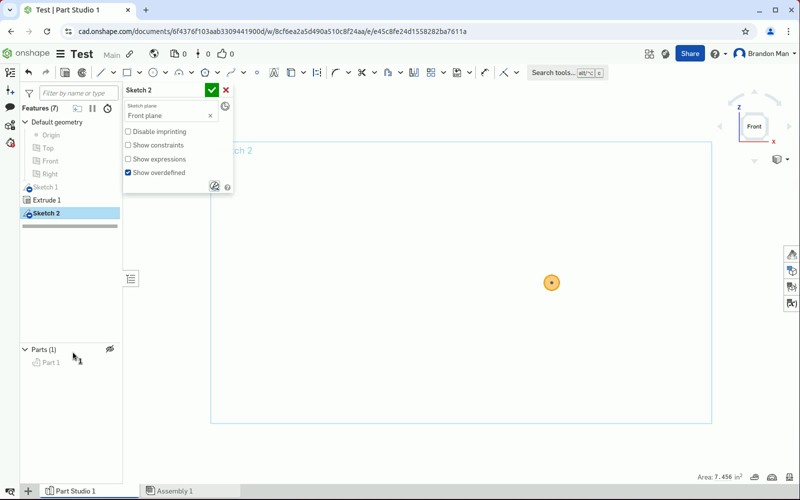
key(shift+y)
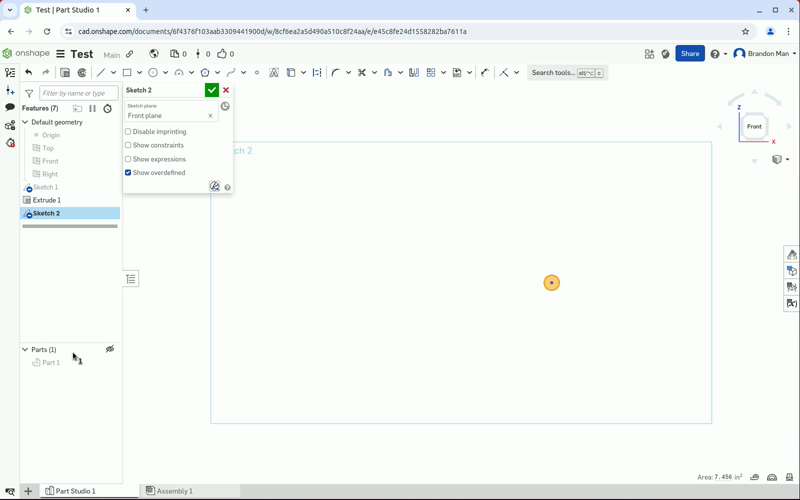
key(shift+e)
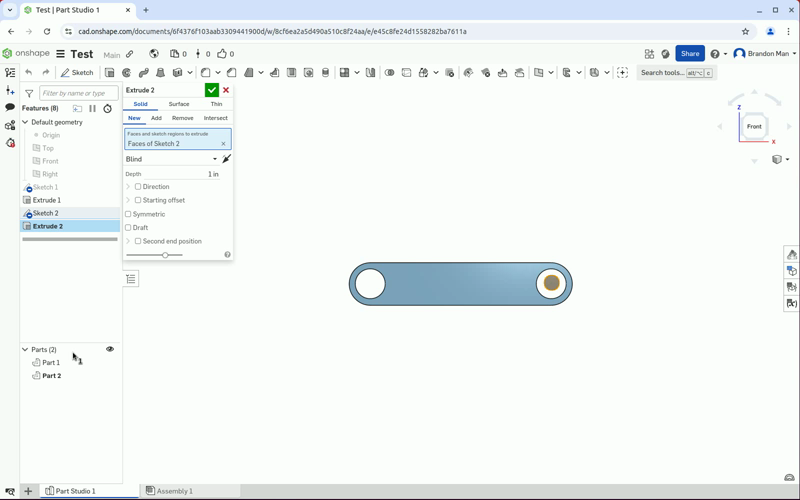
mouse_move(143, 106)
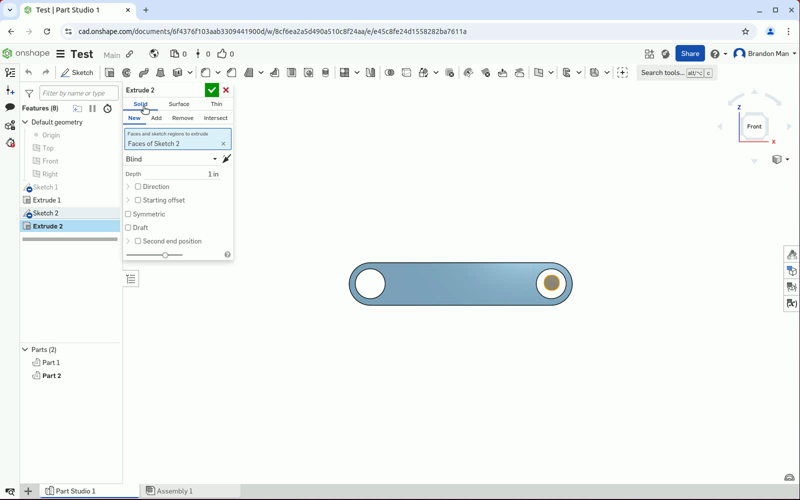
click(143, 106)
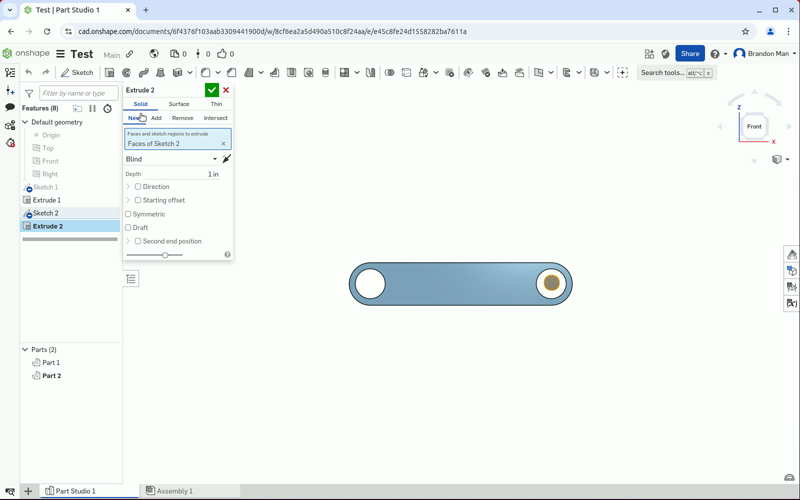
mouse_move(137, 120)
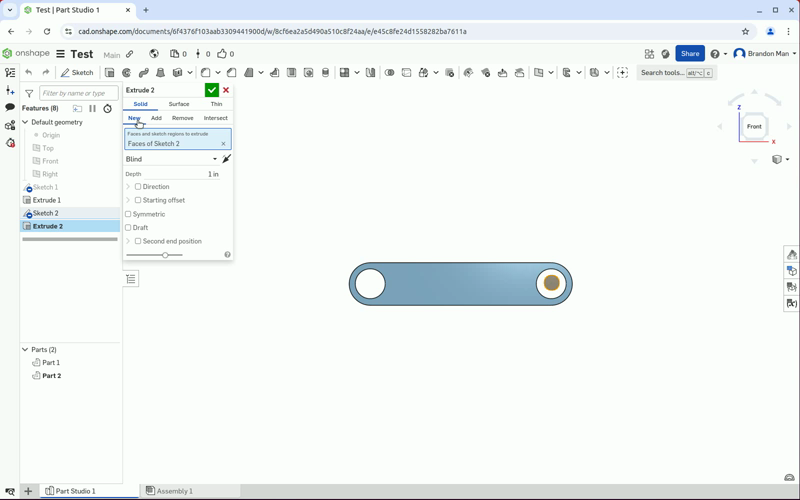
click(137, 120)
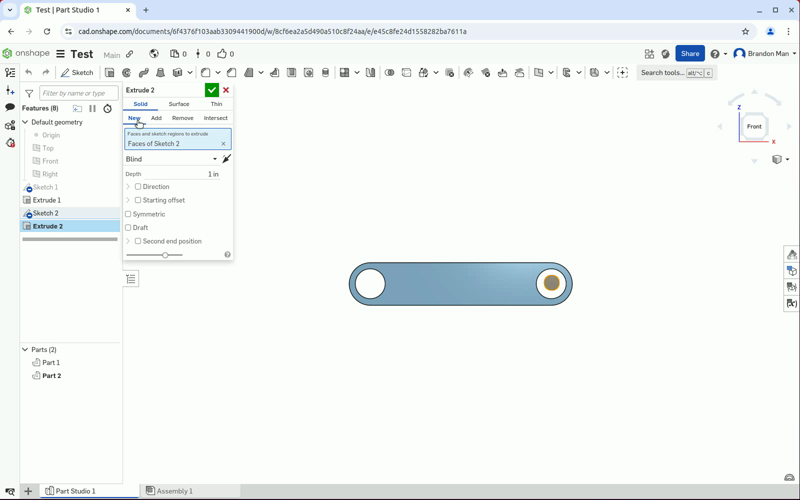
key(tab, 4)
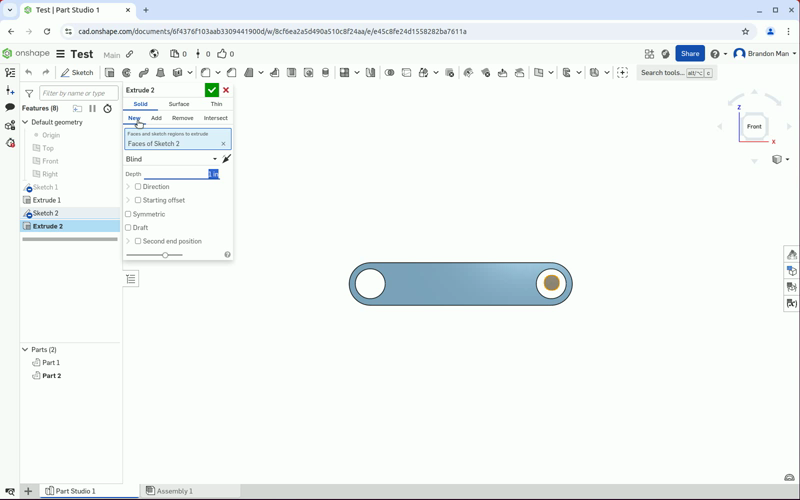
text(3.611)
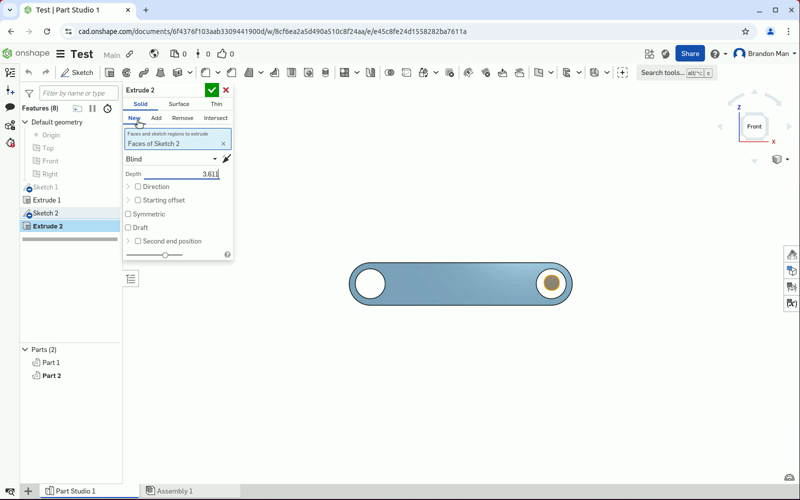
key(enter)
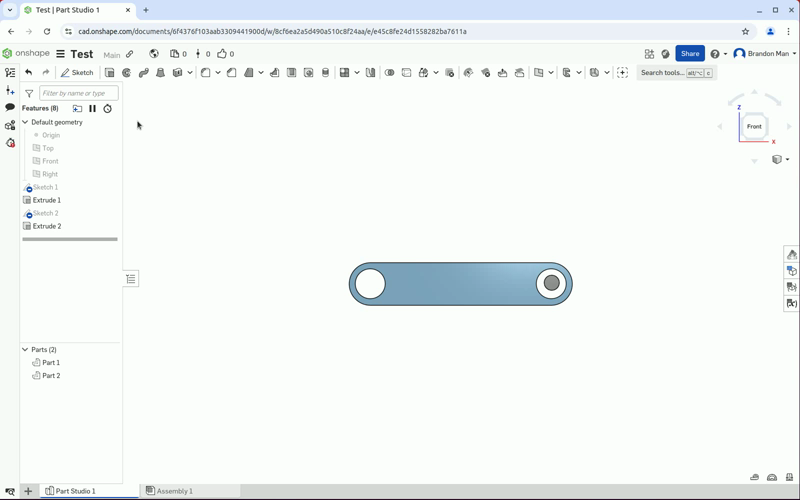
key(shift+h)
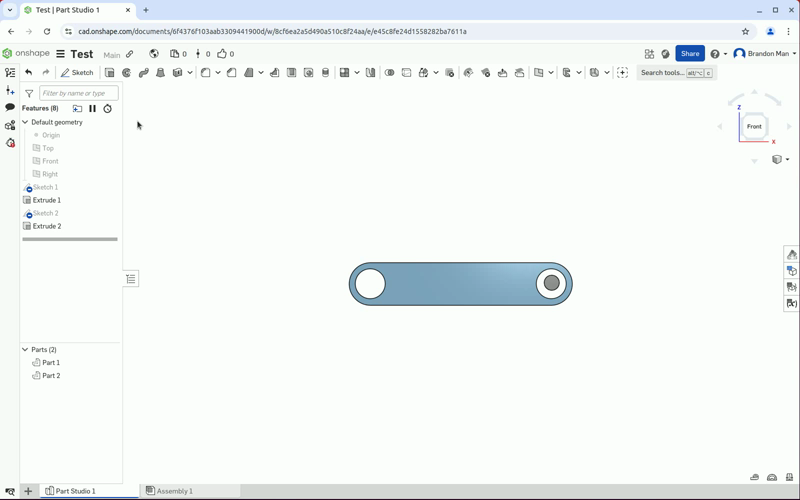
key(shift+h)
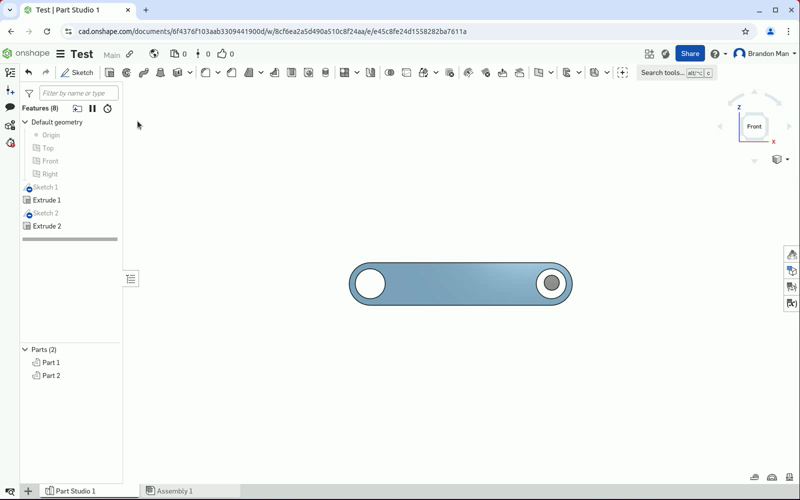
mouse_move(73, 189)
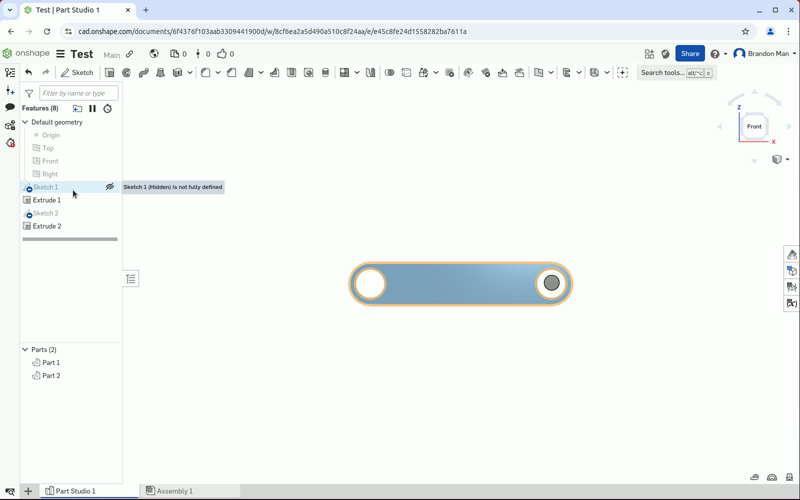
click(73, 189)
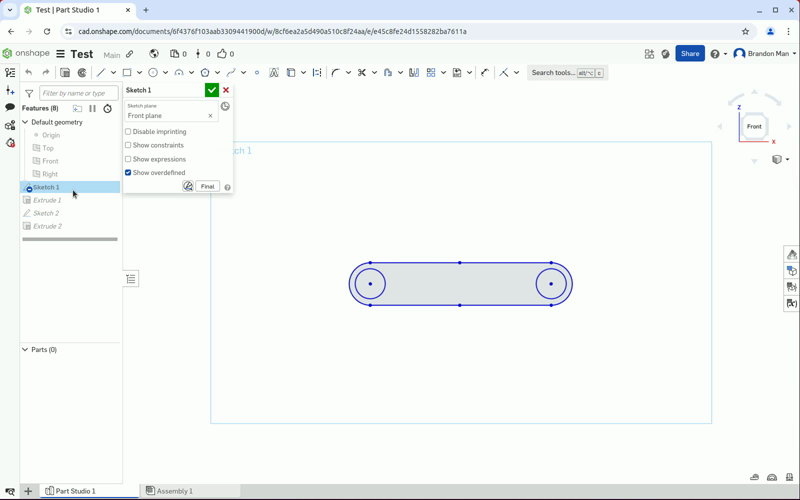
mouse_move(229, 92)
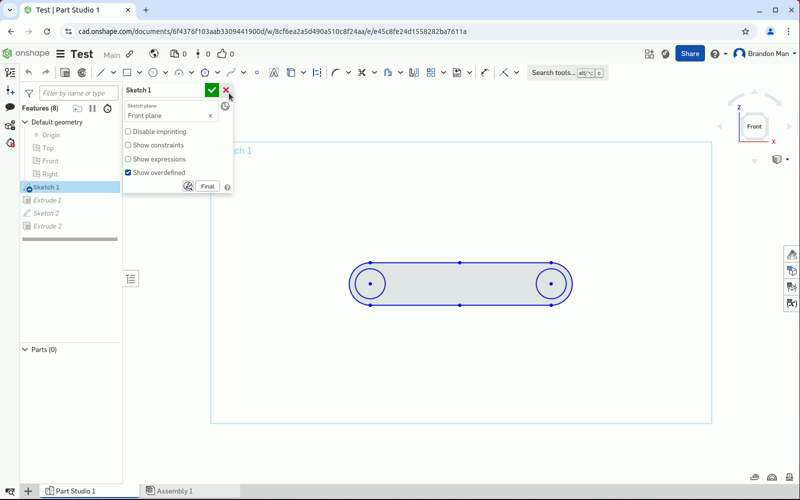
click(229, 92)
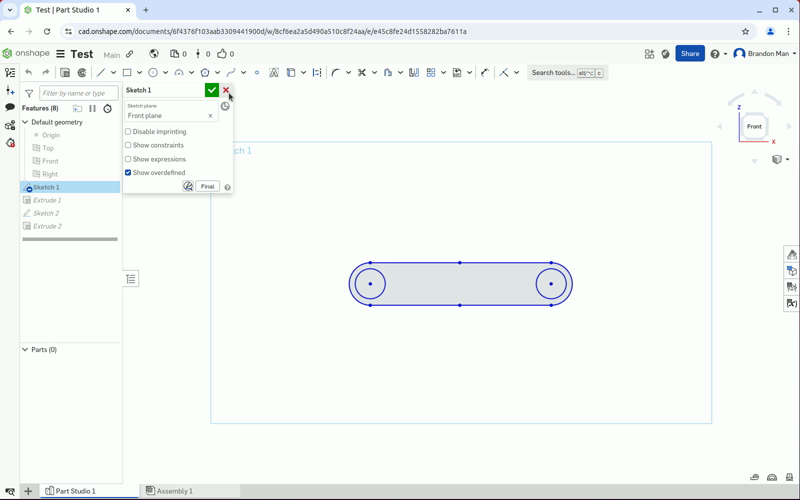
key(shift+s)
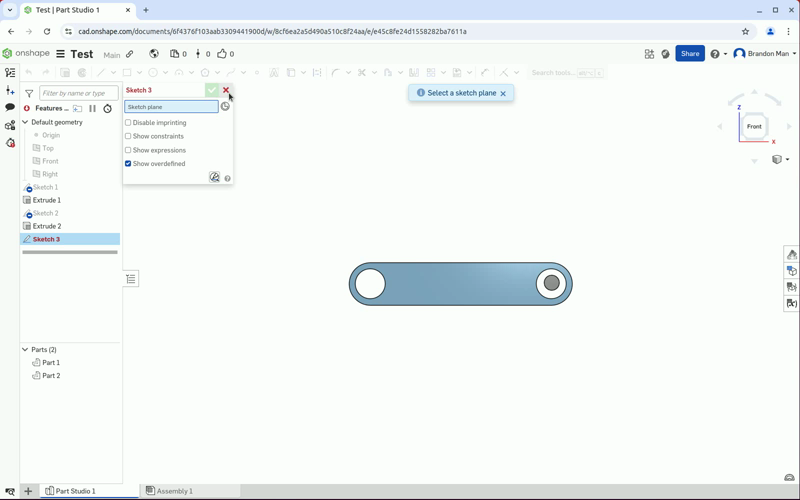
mouse_move(73, 163)
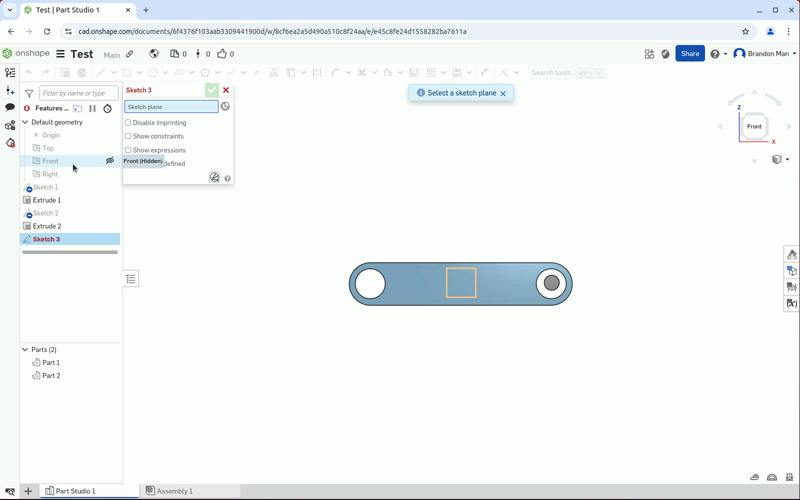
click(73, 163)
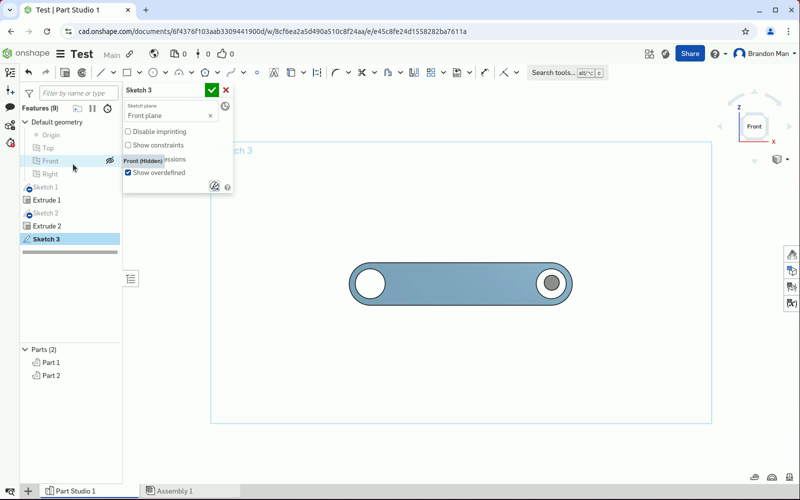
mouse_move(73, 352)
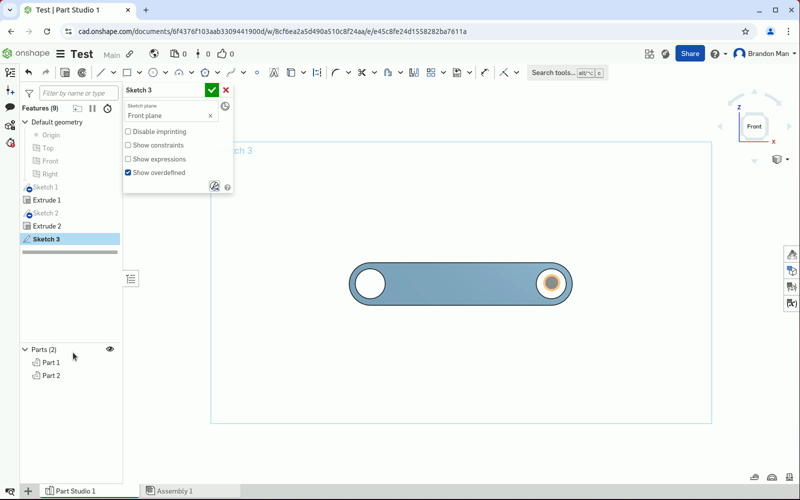
key(y)
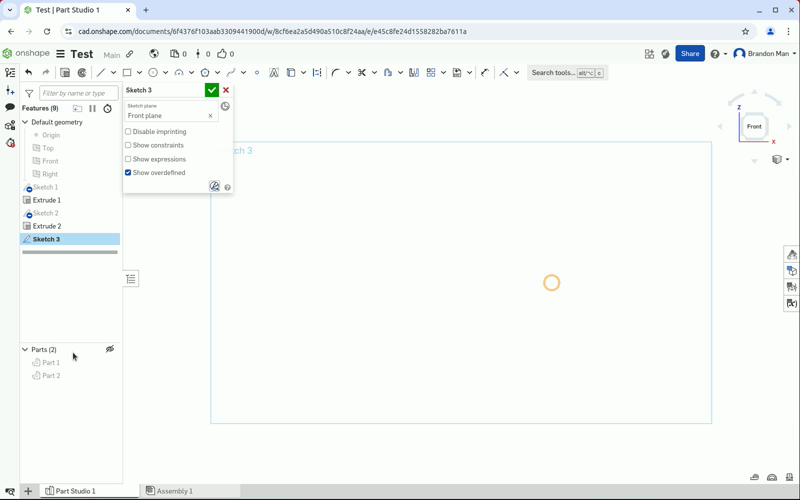
key(c)
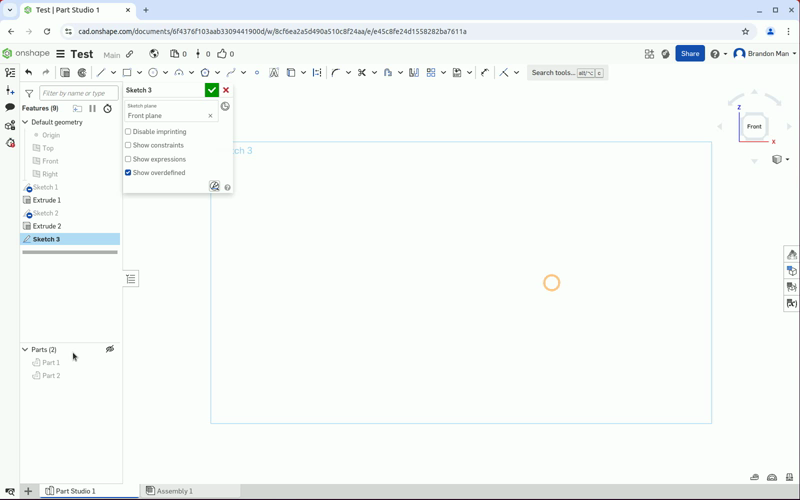
key_down(shift)
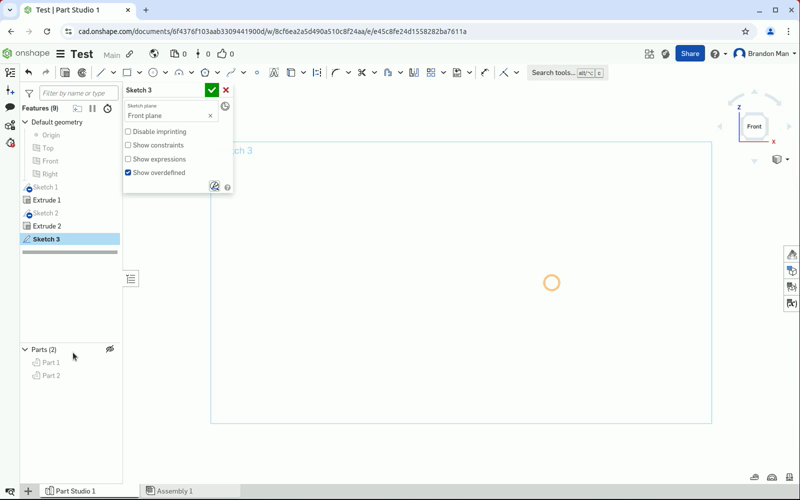
mouse_move(369, 282)
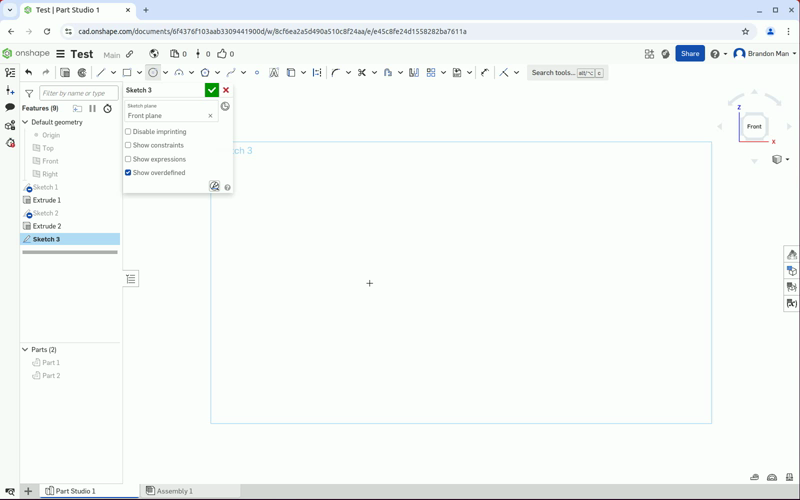
click(369, 282)
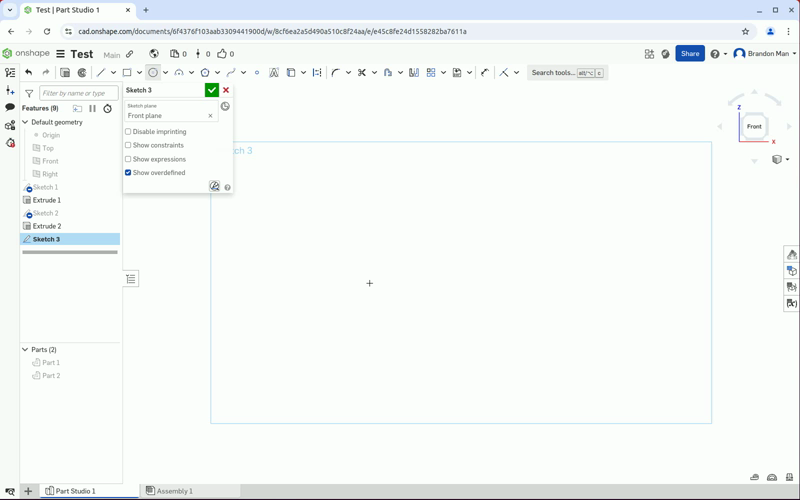
key_up(shift)
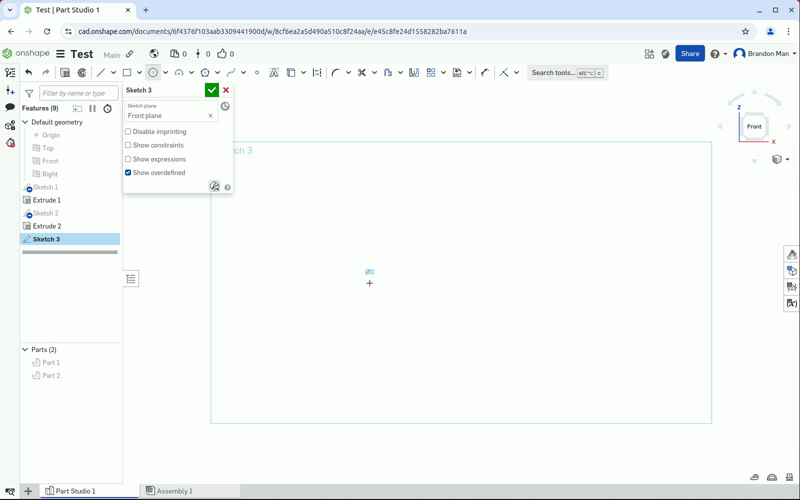
mouse_move(377, 282)
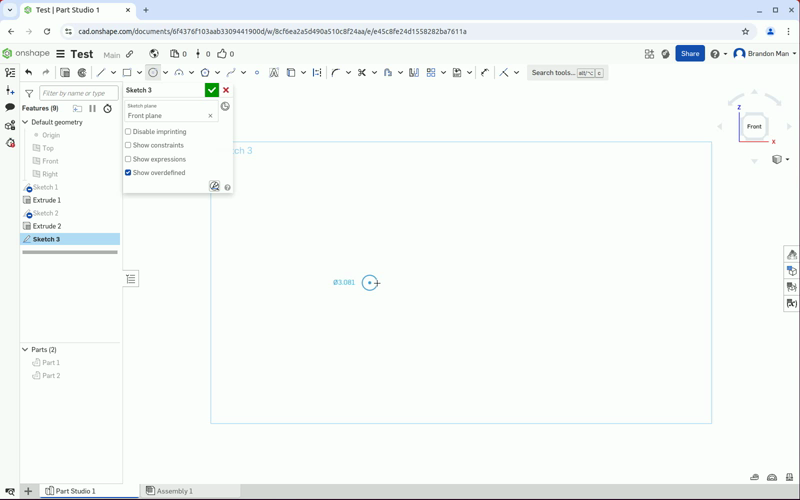
click(377, 282)
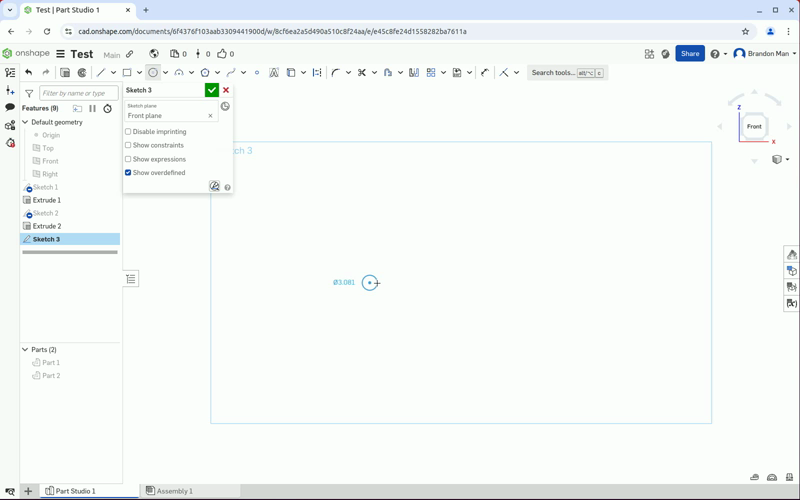
key(esc)
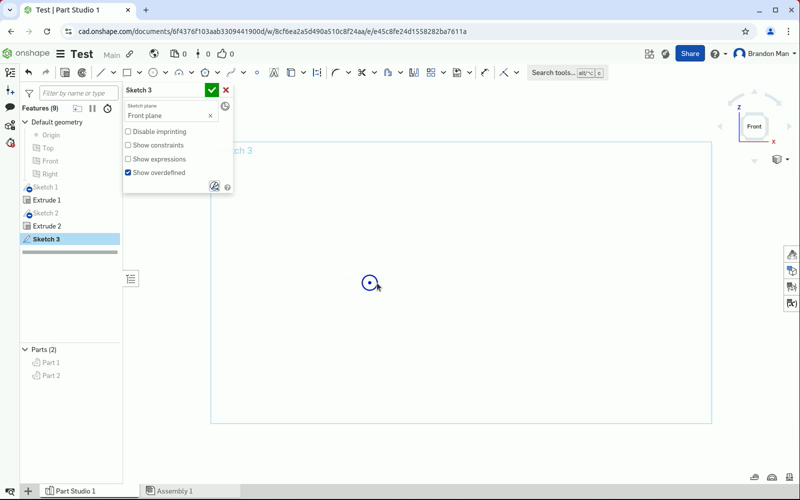
mouse_move(363, 279)
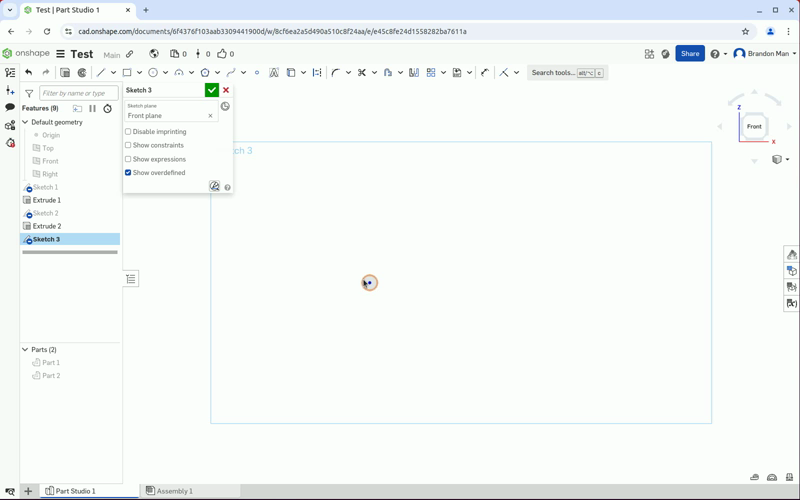
scroll(6)
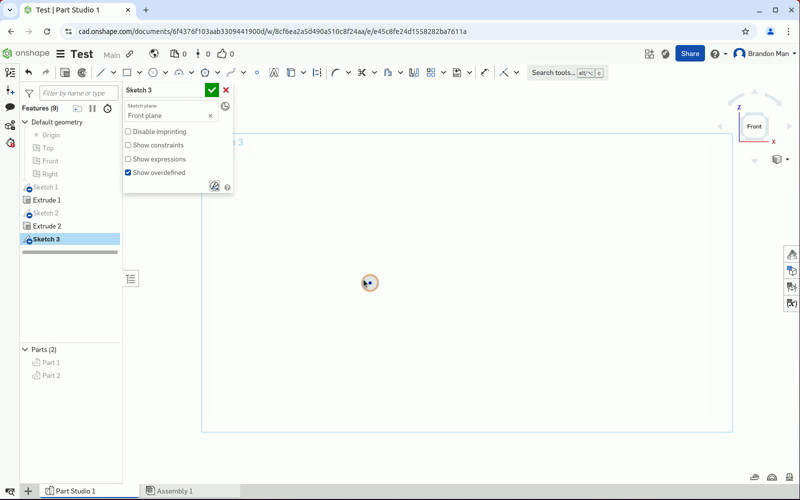
scroll(6)
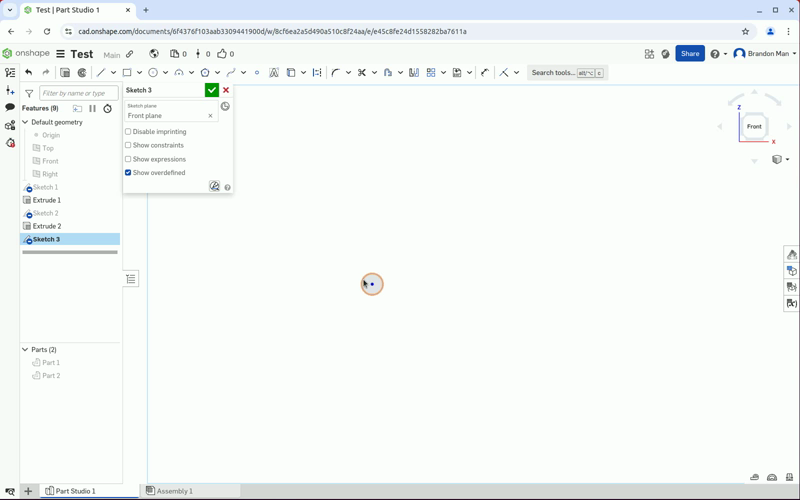
scroll(6)
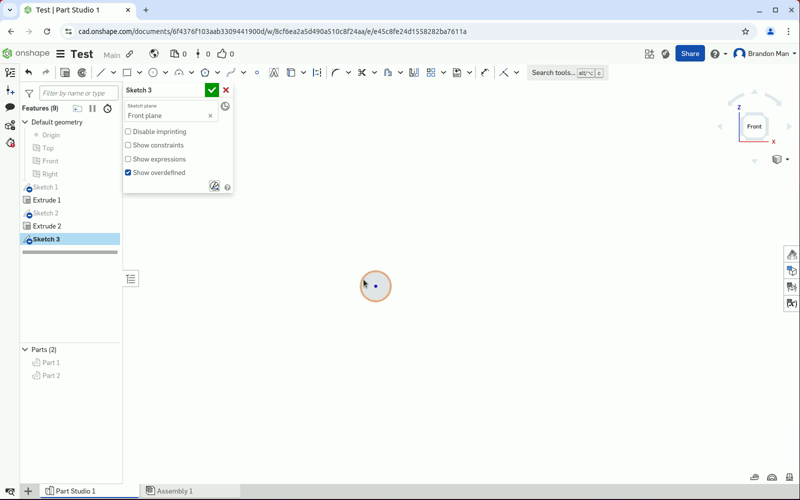
scroll(6)
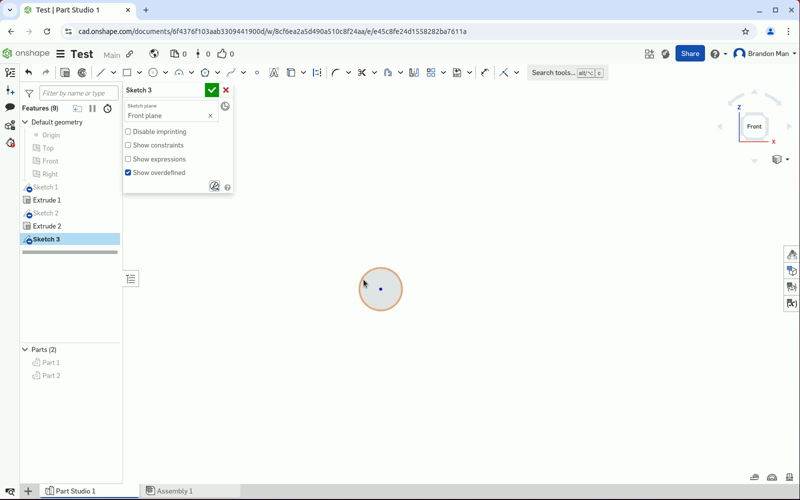
scroll(6)
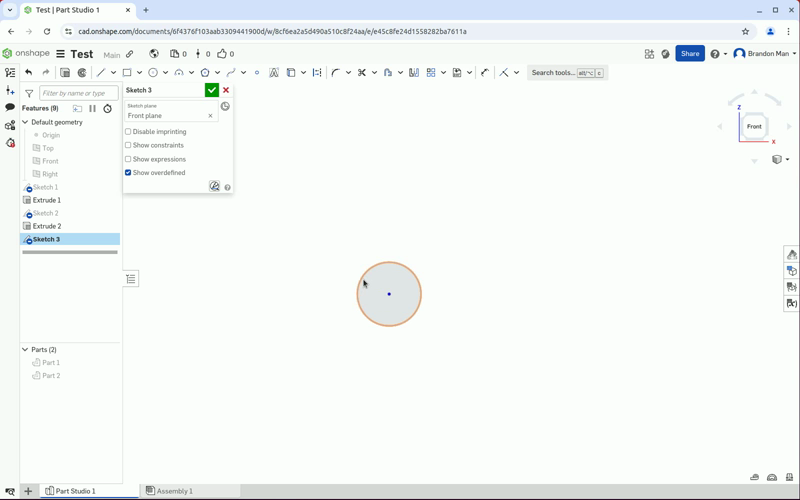
scroll(6)
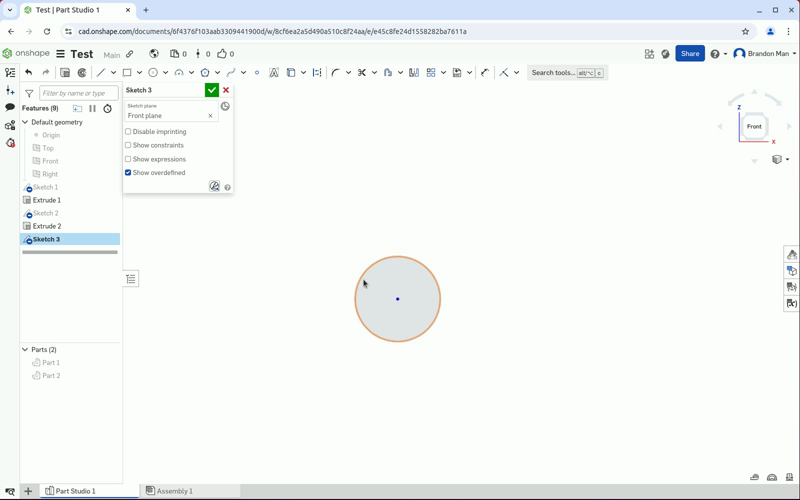
scroll(6)
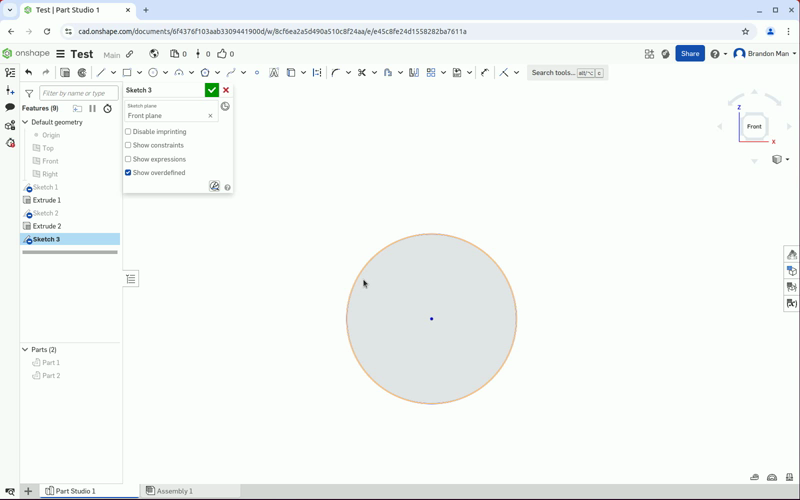
click(363, 279)
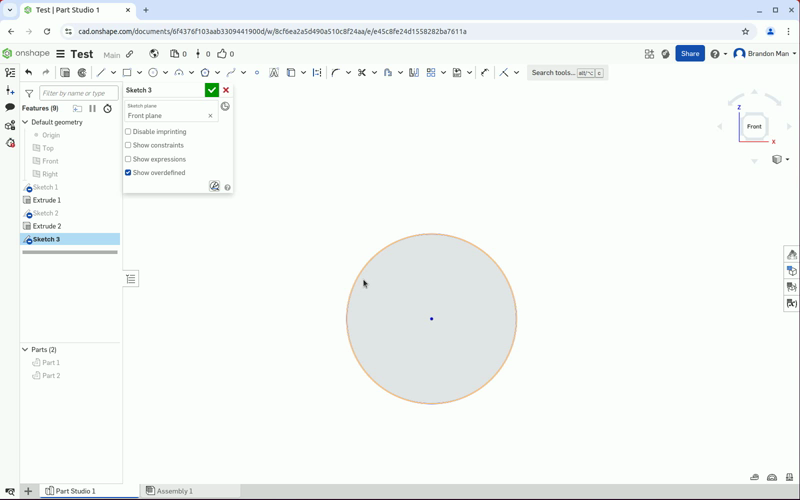
scroll(-6)
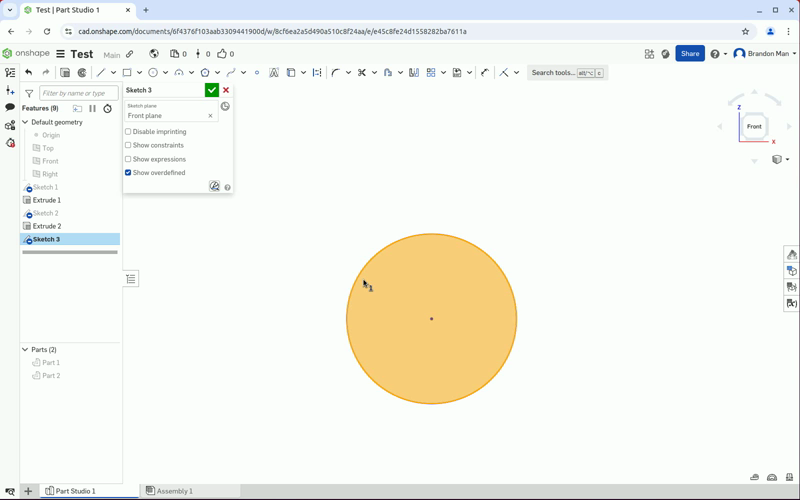
scroll(-6)
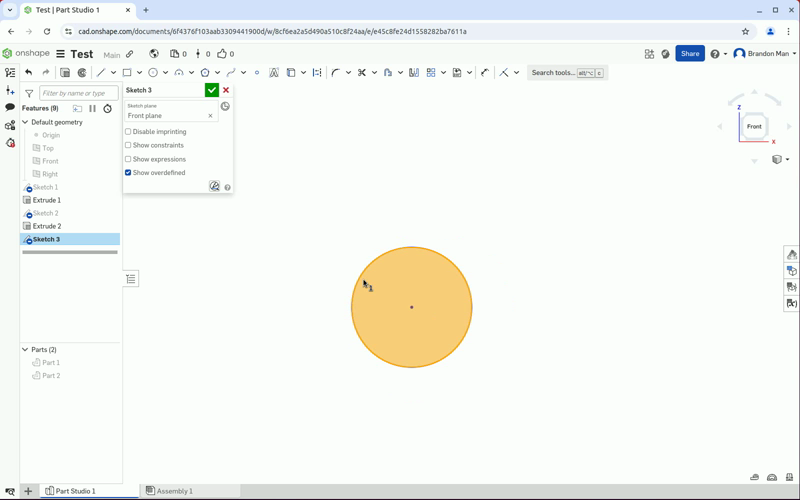
scroll(-6)
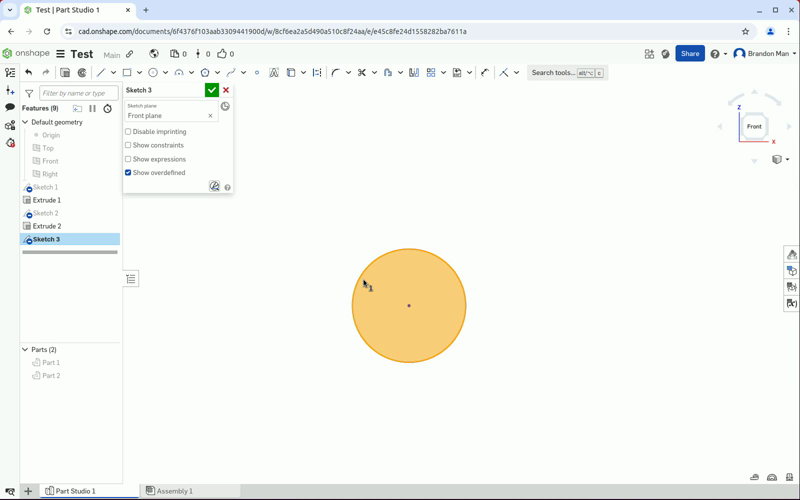
scroll(-6)
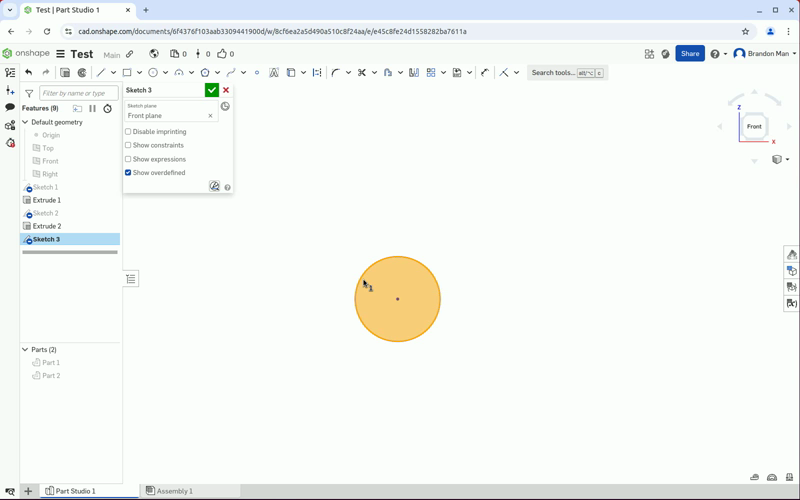
scroll(-6)
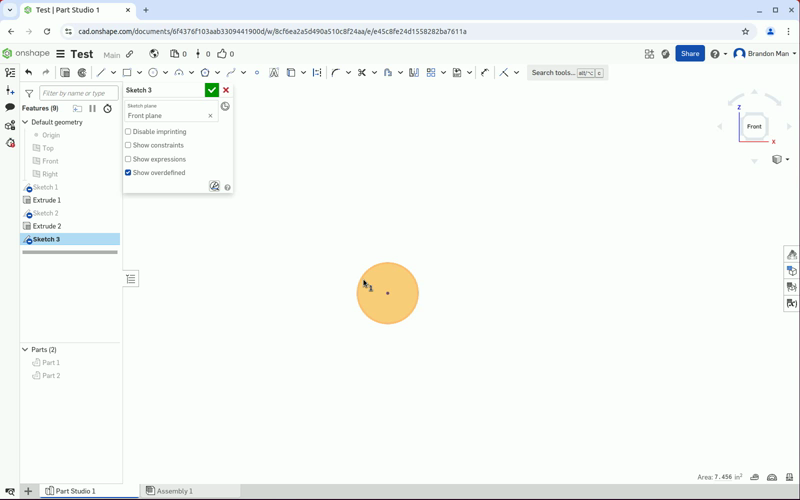
scroll(-6)
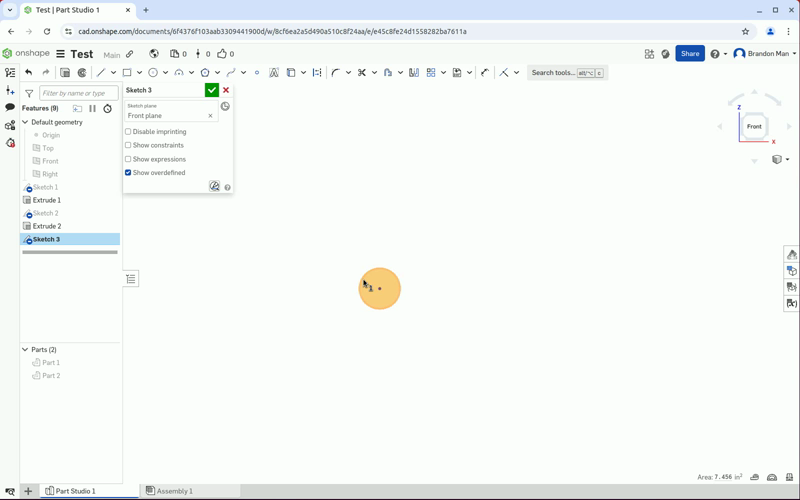
scroll(-6)
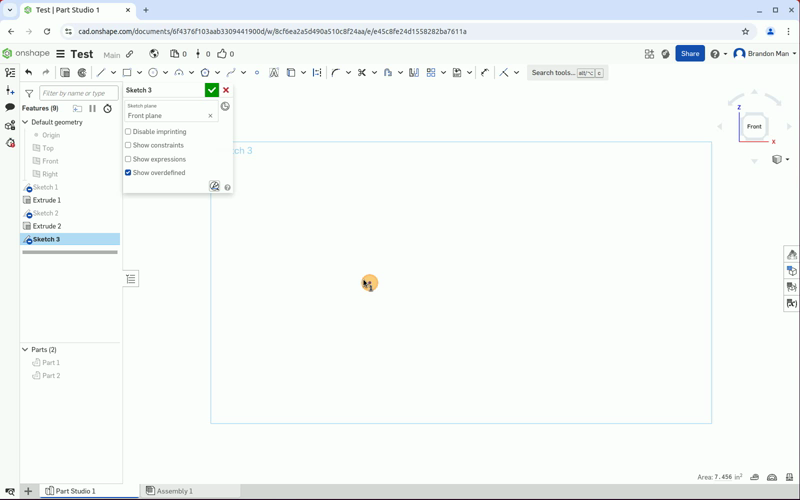
mouse_move(73, 352)
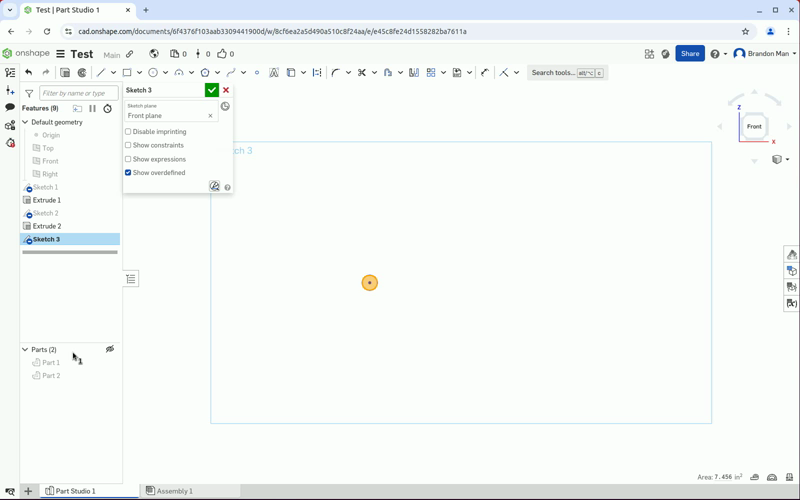
key(shift+y)
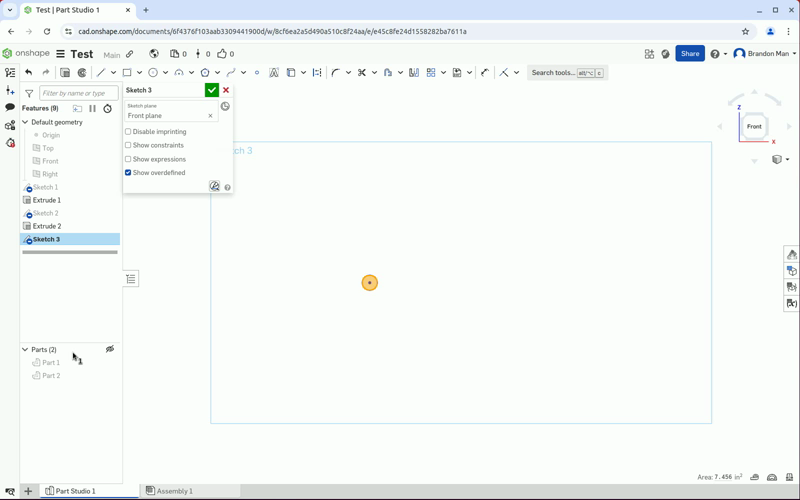
key(shift+e)
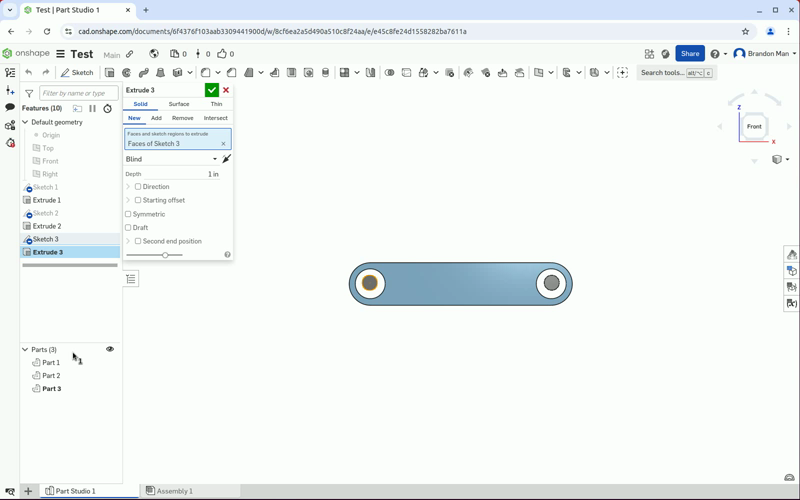
mouse_move(143, 106)
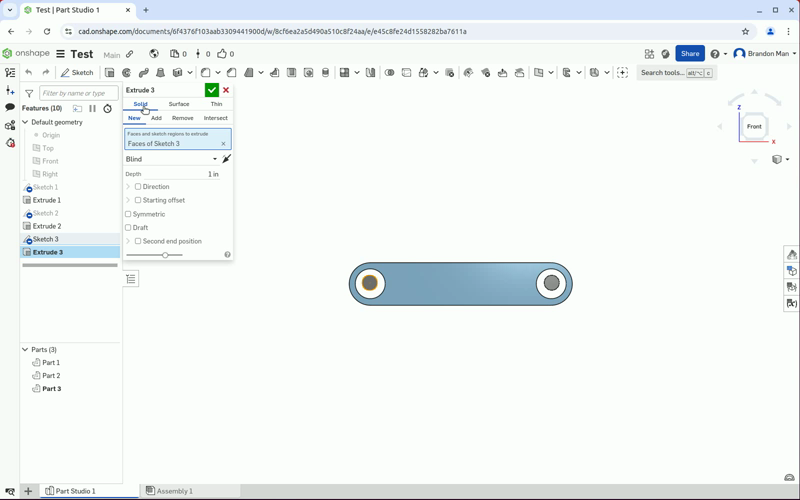
click(143, 106)
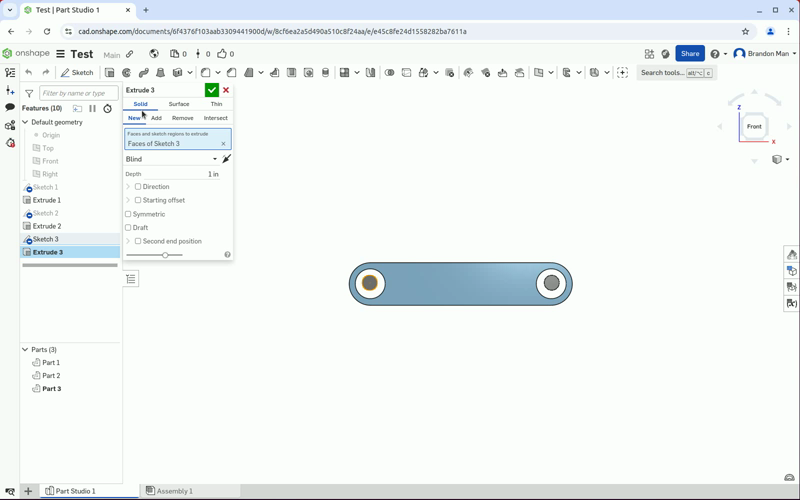
mouse_move(137, 120)
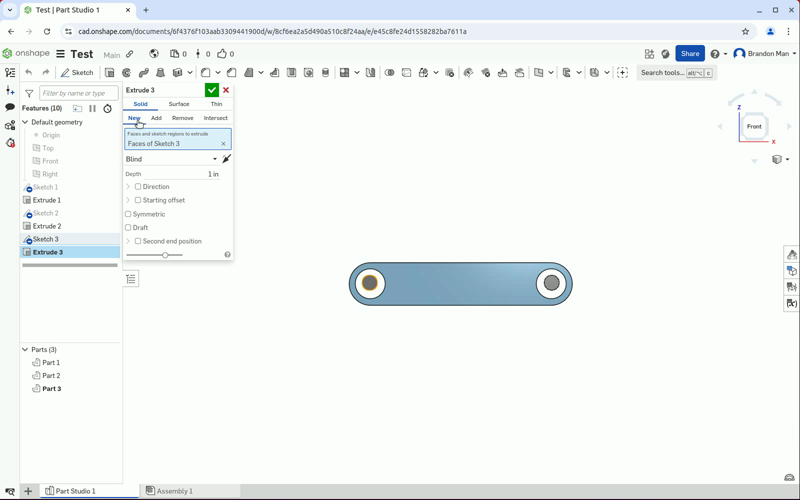
click(137, 120)
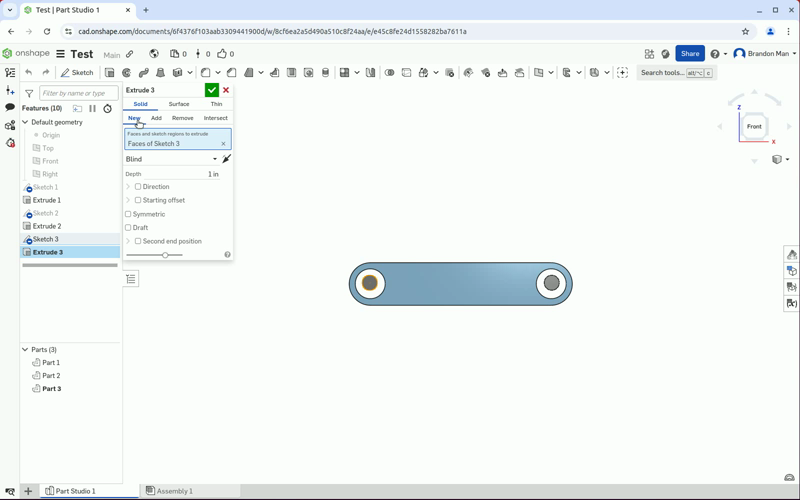
key(tab, 4)
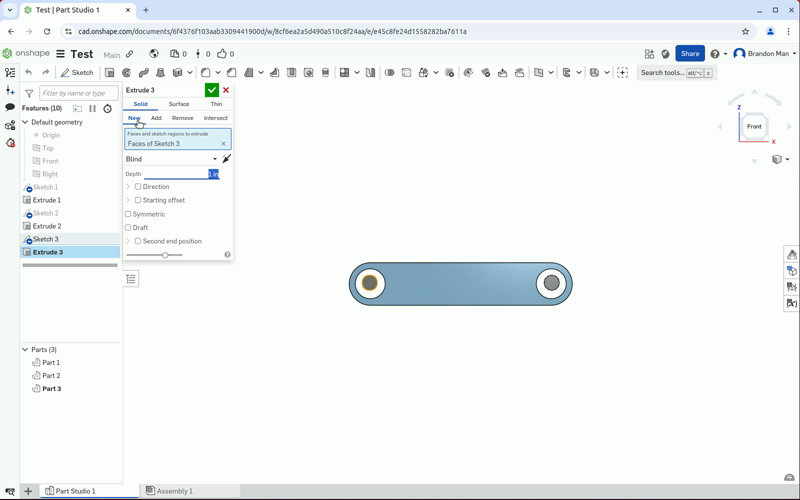
text(3.611)
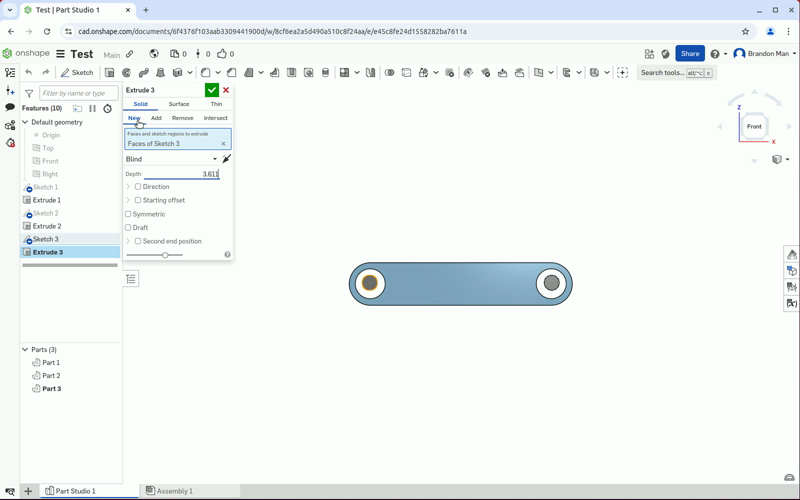
key(enter)
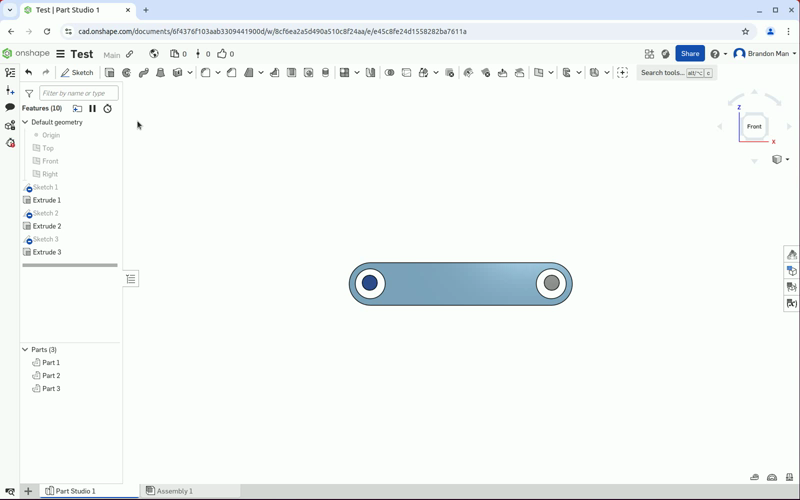
key(shift+h)
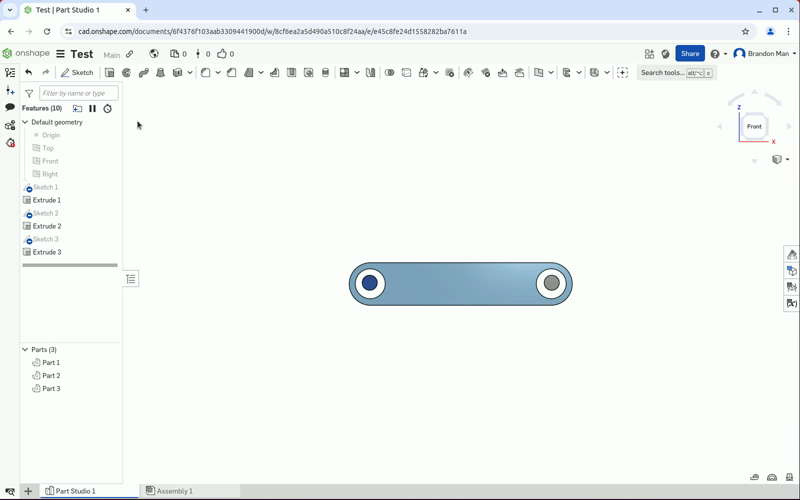
key(shift+h)
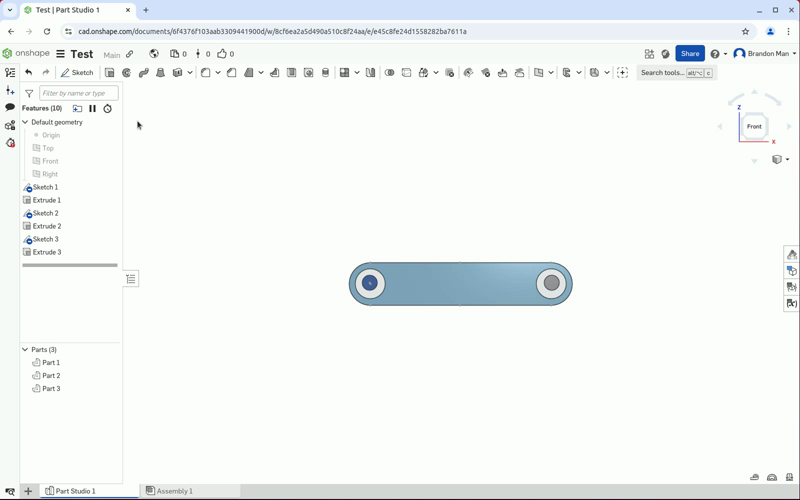
key(shift+7)
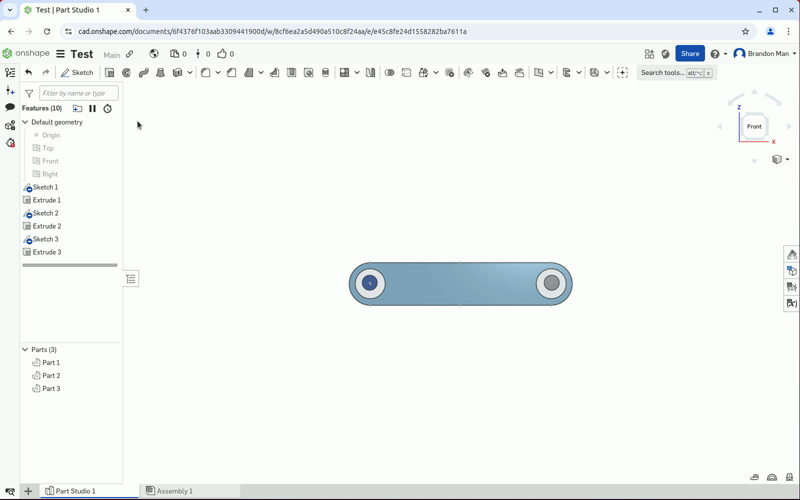
key(left, 2)
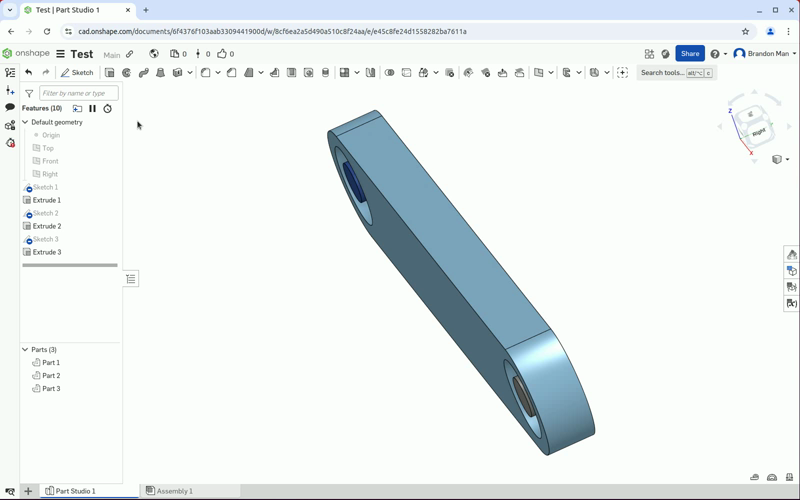
key(down, 2)
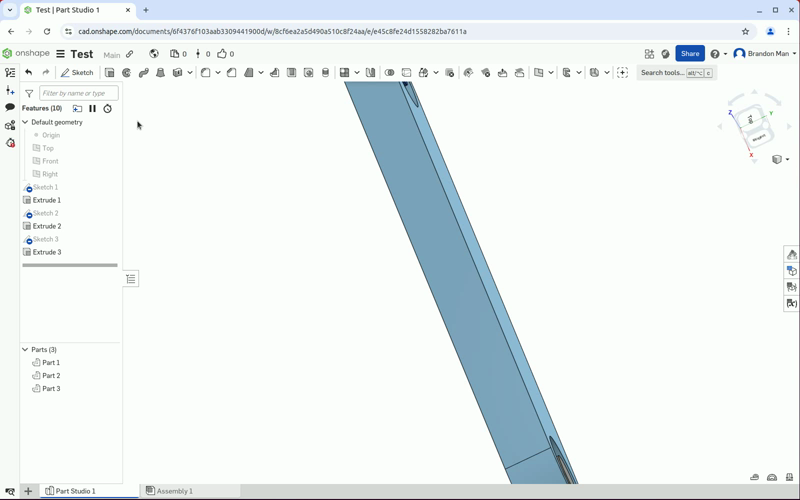
key(up, 2)
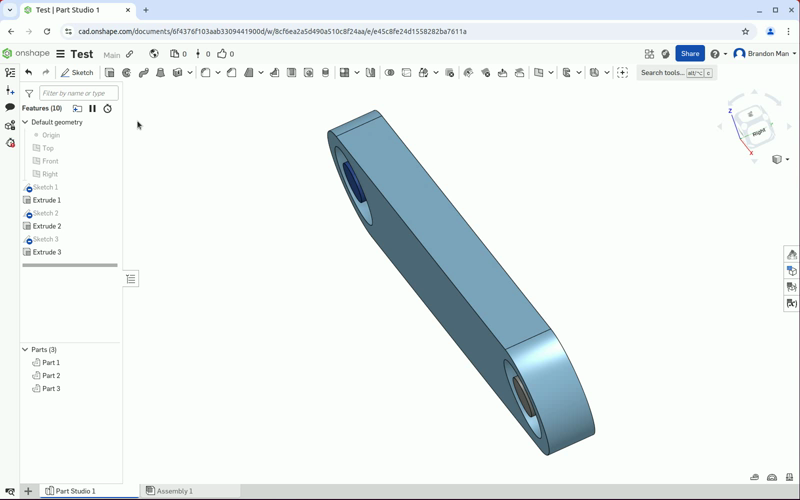
key(right, 2)
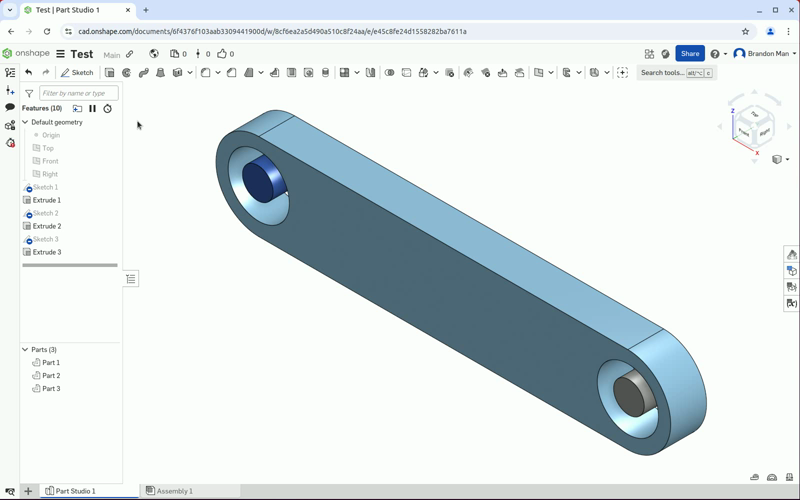
mouse_move(73, 189)
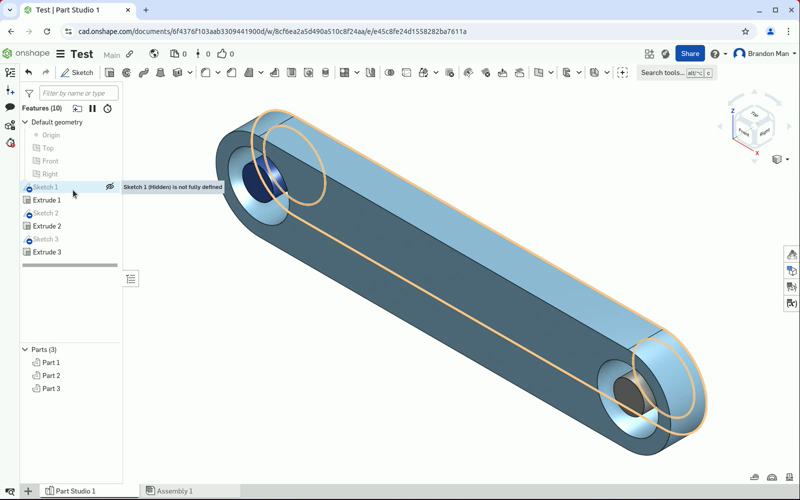
click(73, 189)